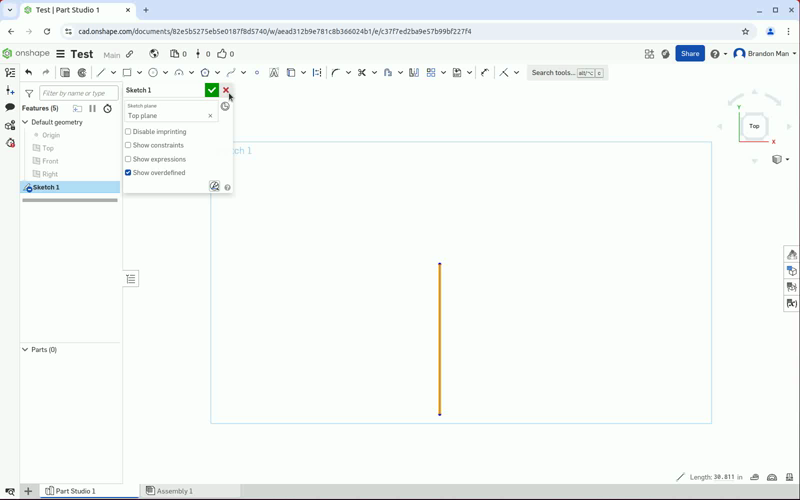
key(shift+h)
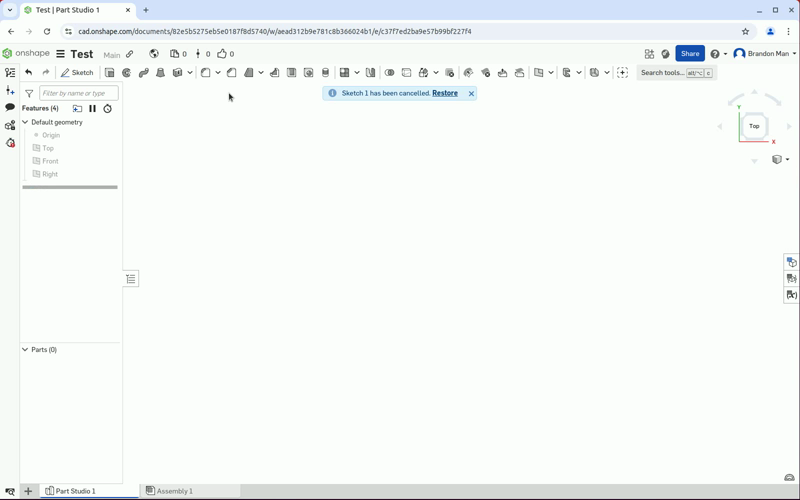
mouse_move(73, 352)
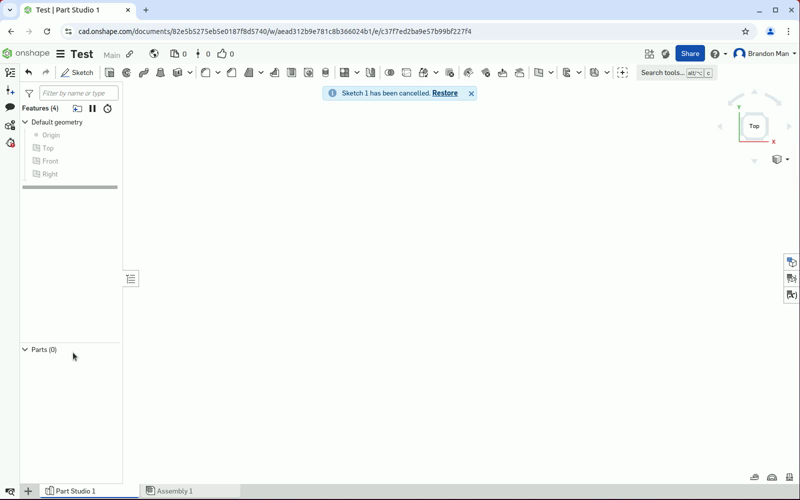
key(y)
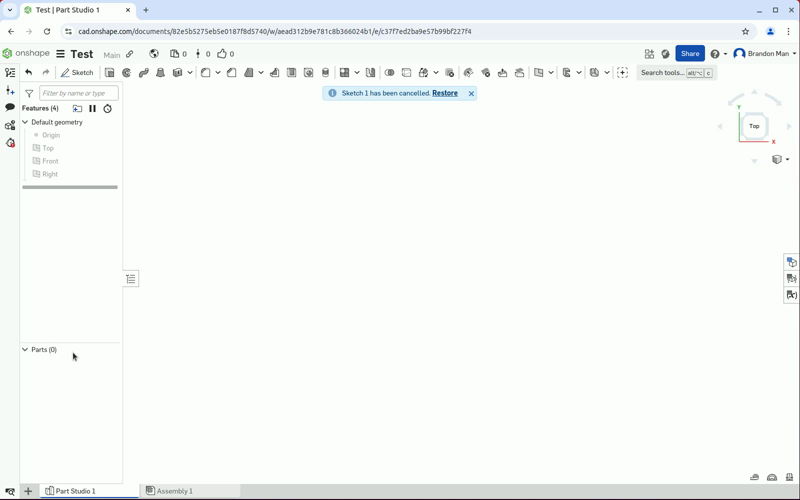
key(shift+p)
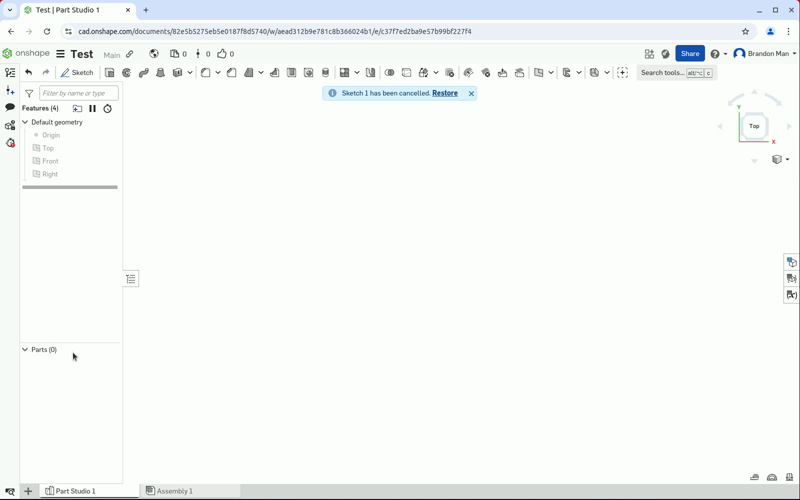
key(space)
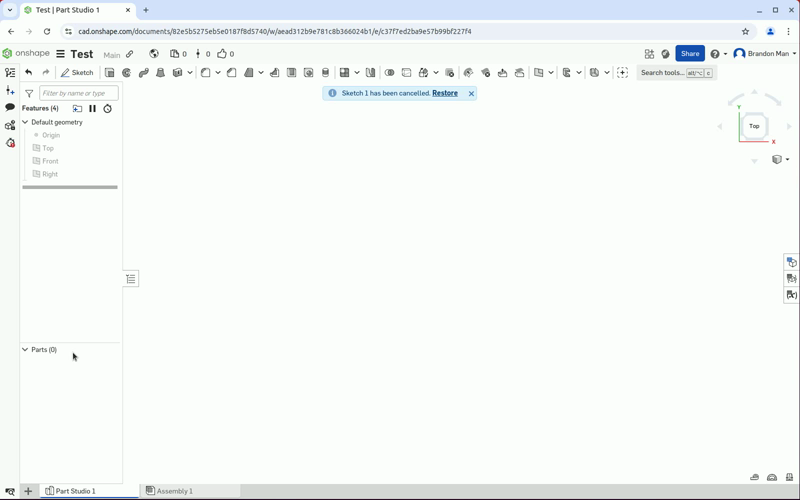
key_down(shift)
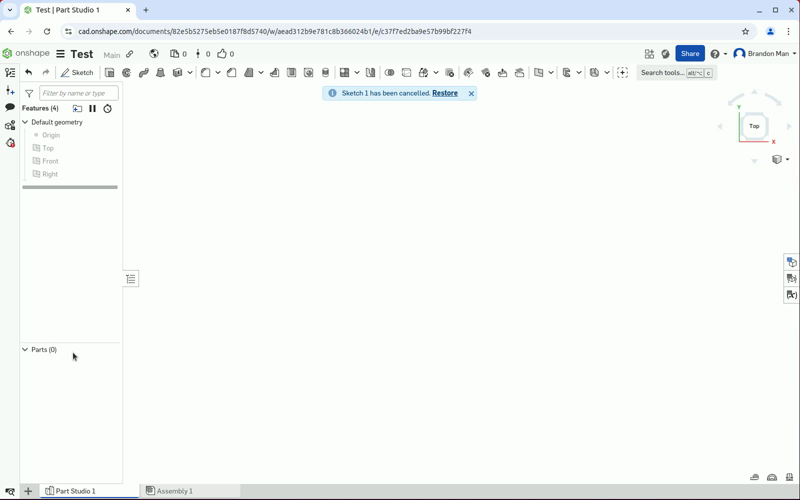
key(up)
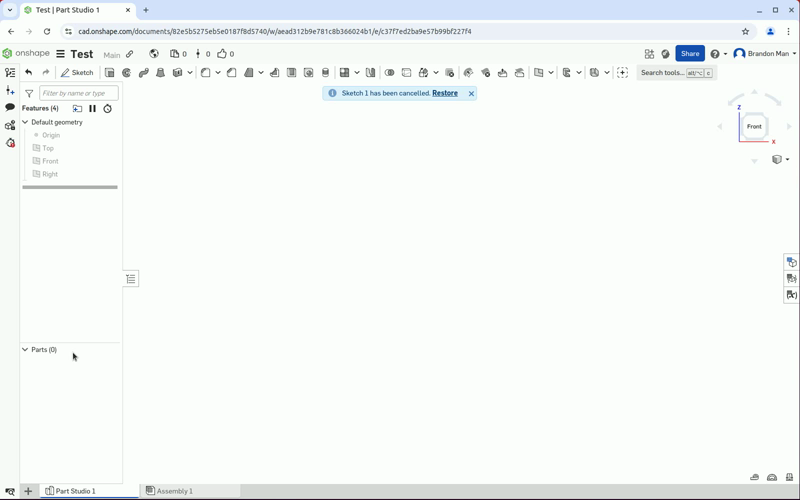
key_up(shift)
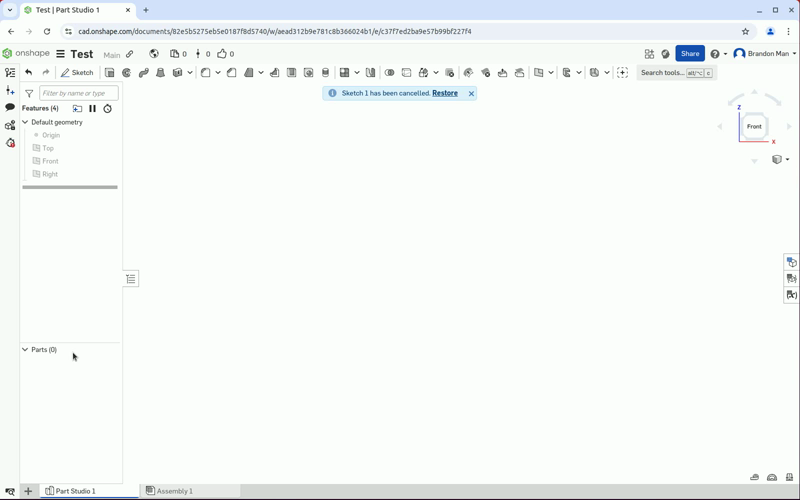
mouse_move(73, 352)
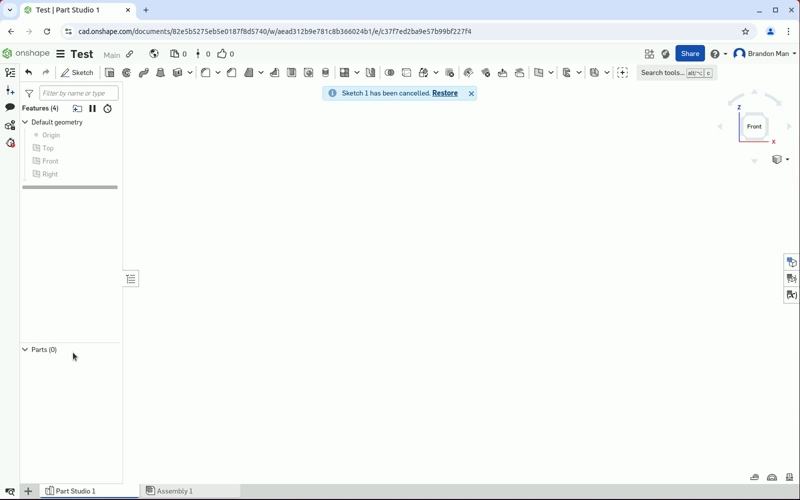
key(shift+y)
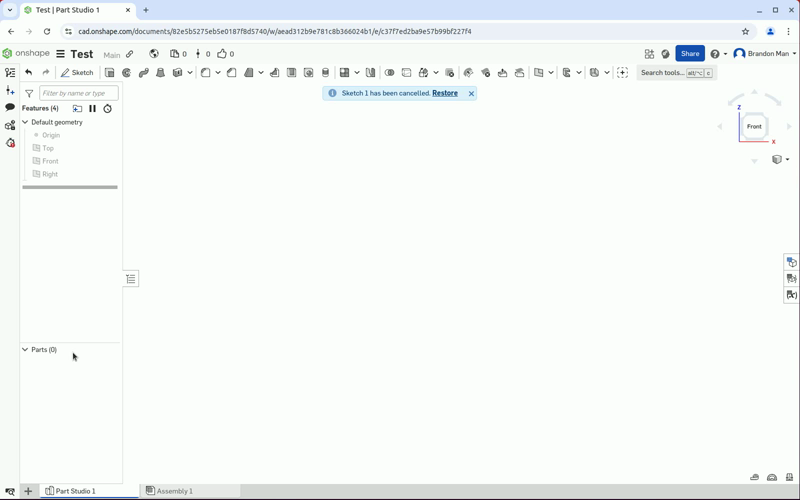
key(shift+s)
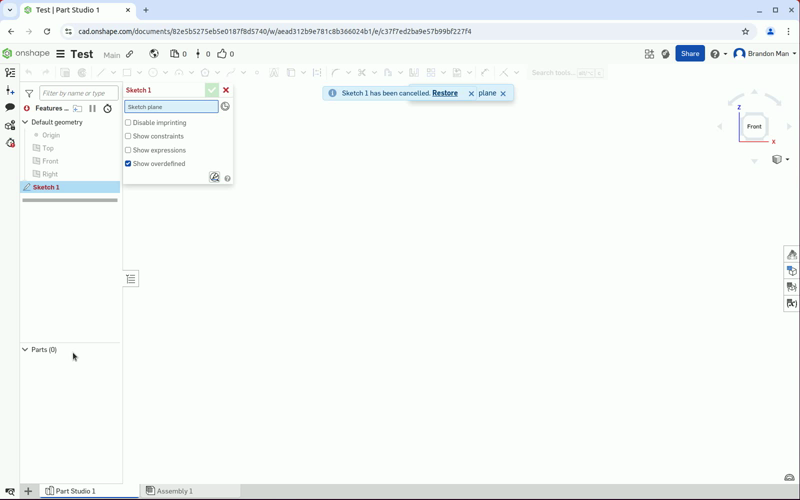
mouse_move(73, 163)
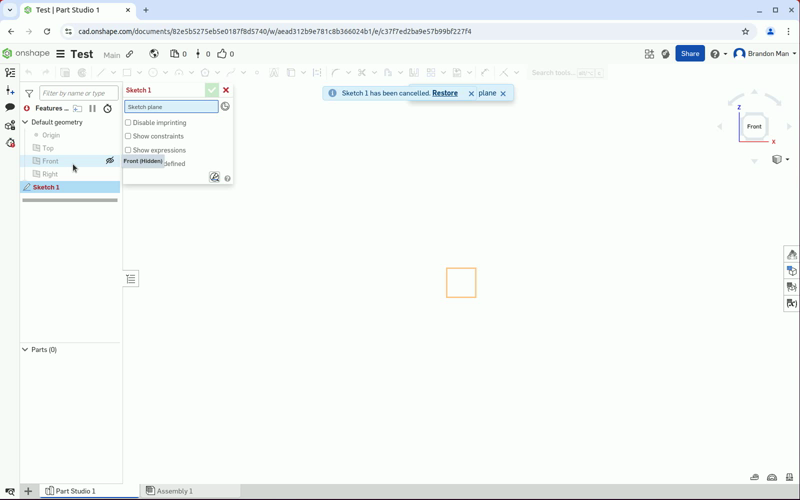
click(73, 163)
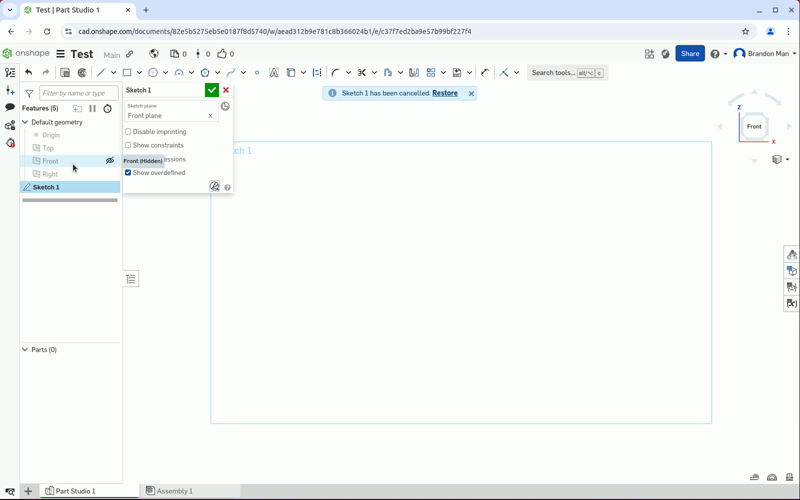
mouse_move(73, 352)
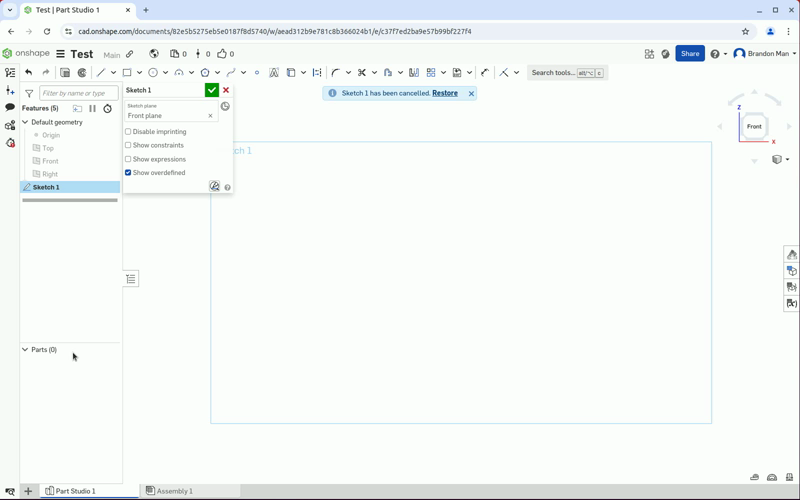
key(y)
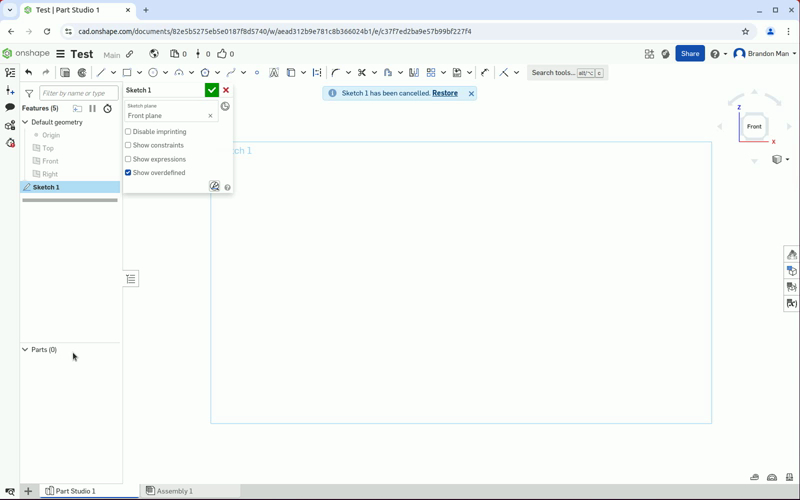
key(l)
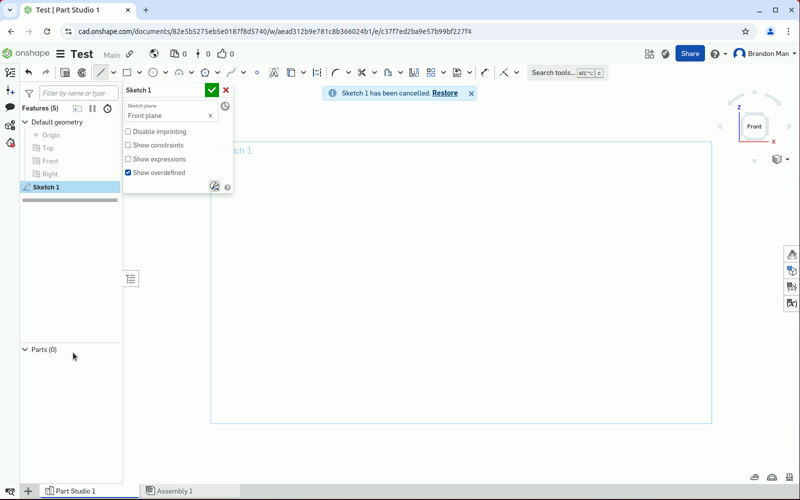
key_down(shift)
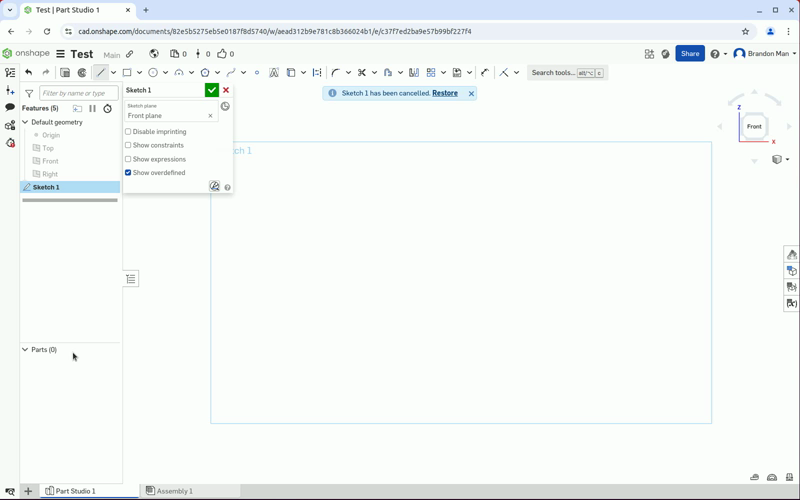
mouse_move(404, 226)
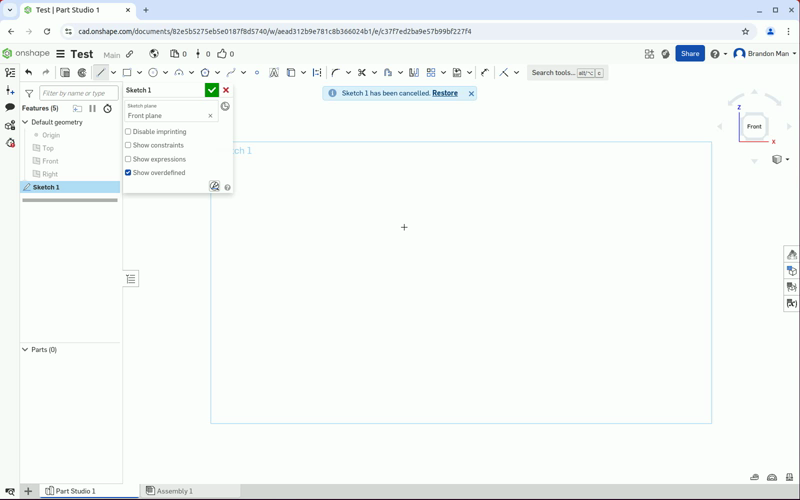
click(404, 226)
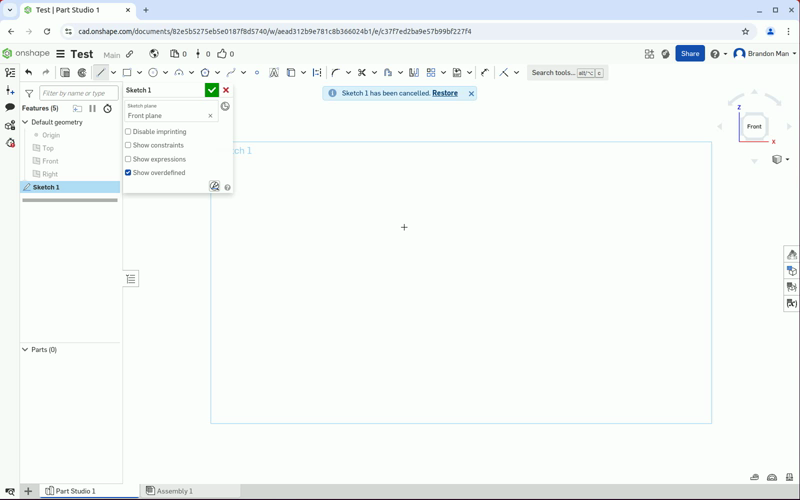
key_up(shift)
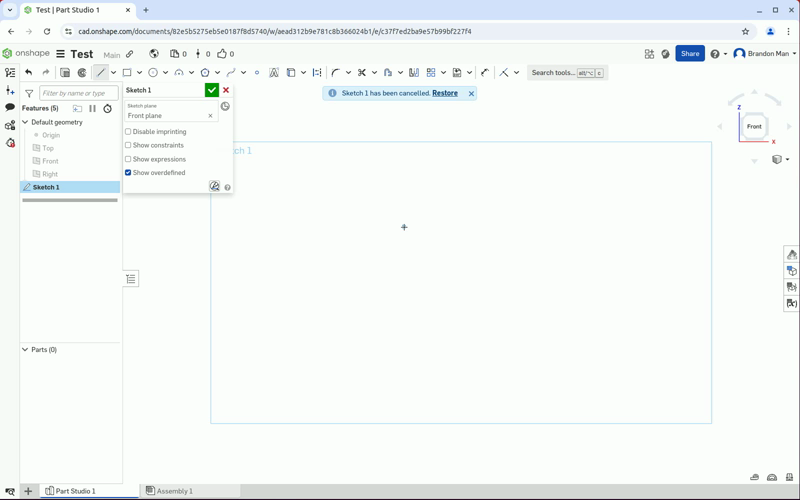
key_down(shift)
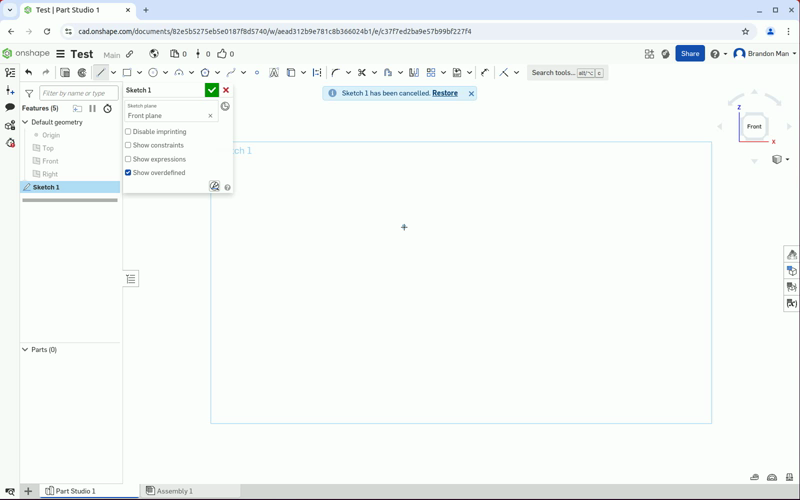
mouse_move(434, 226)
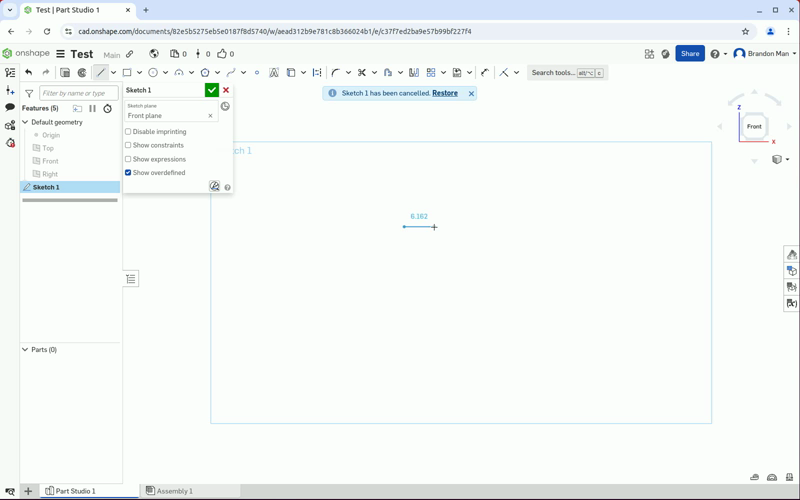
mouse_move(461, 226)
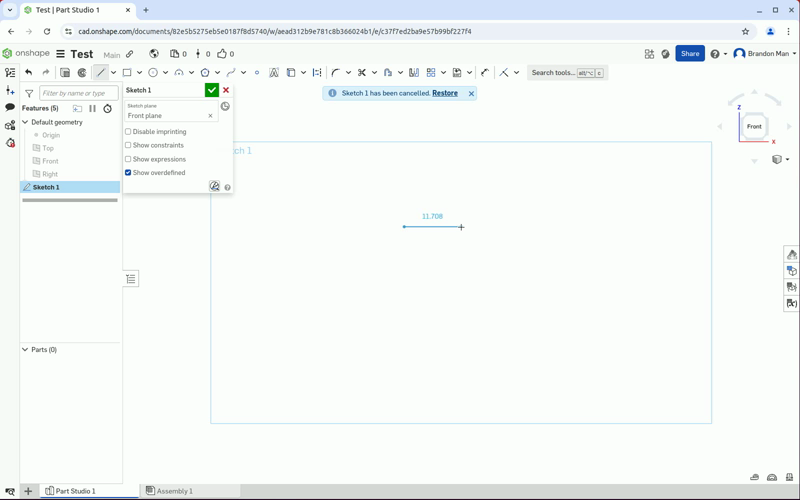
click(461, 226)
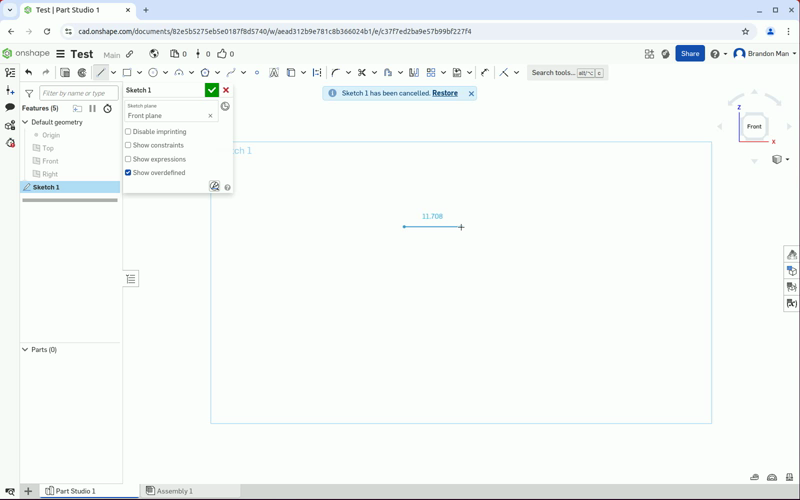
key_up(shift)
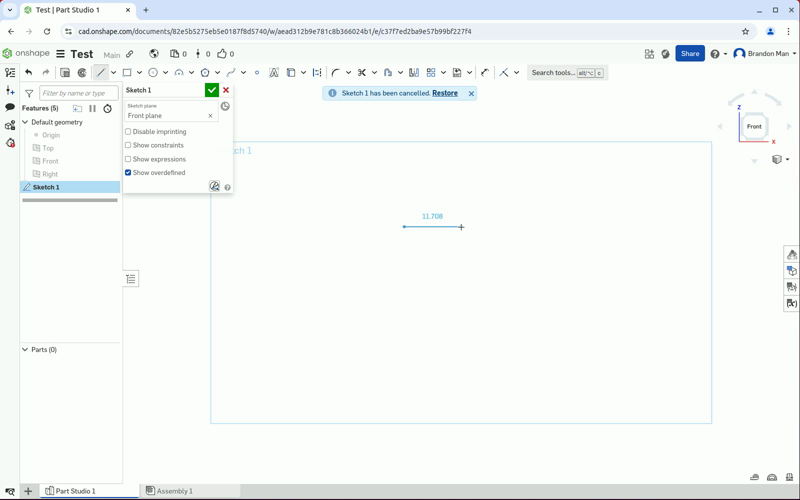
key_down(shift)
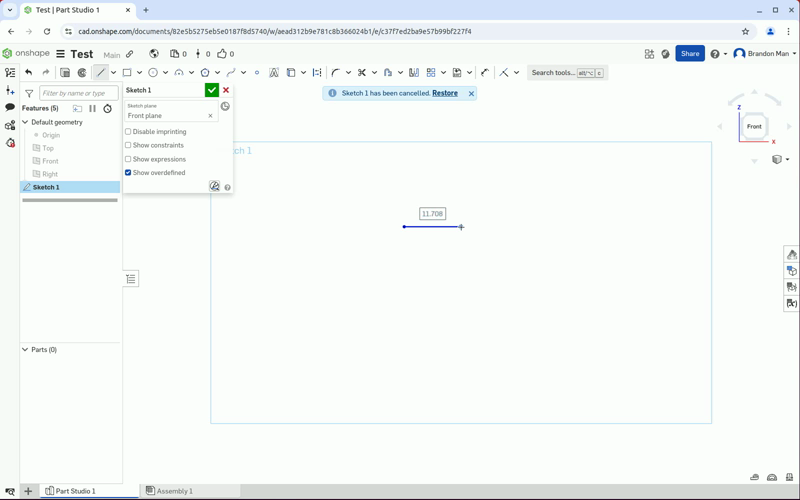
mouse_move(491, 226)
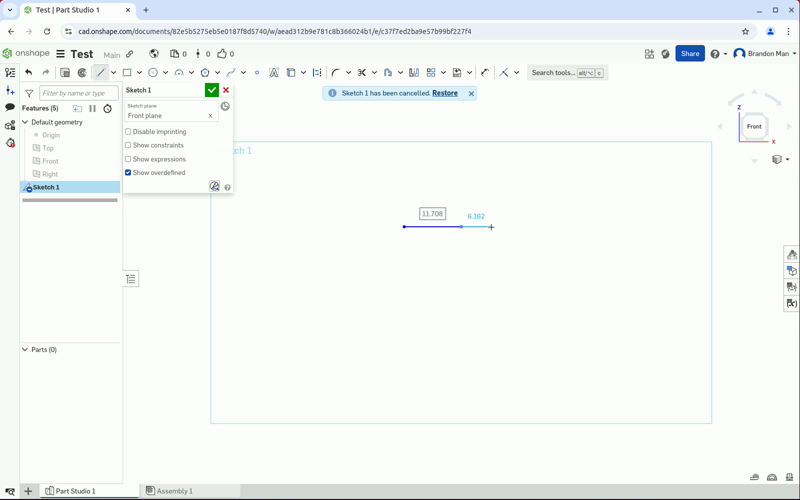
mouse_move(461, 169)
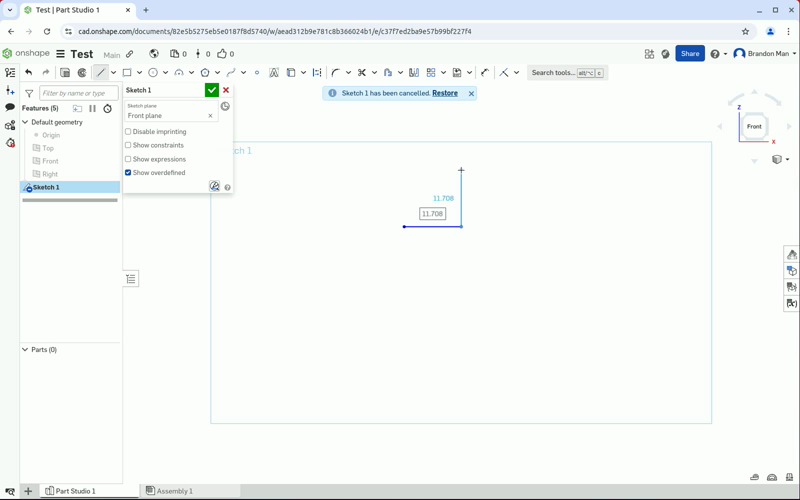
click(461, 169)
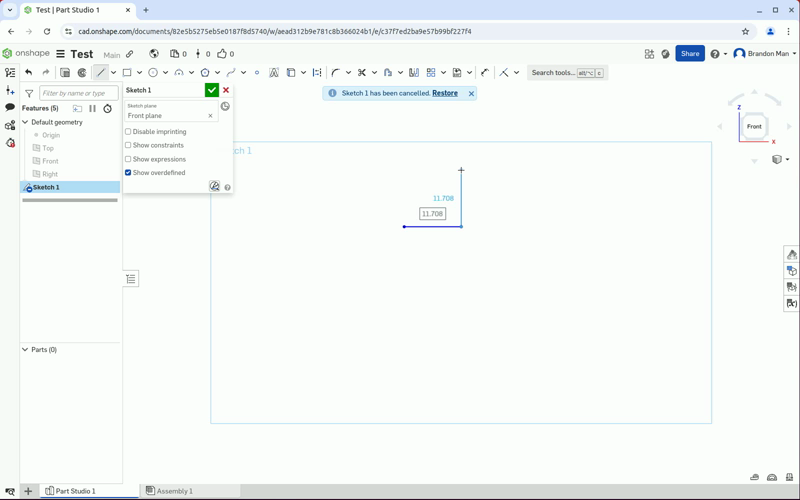
key_up(shift)
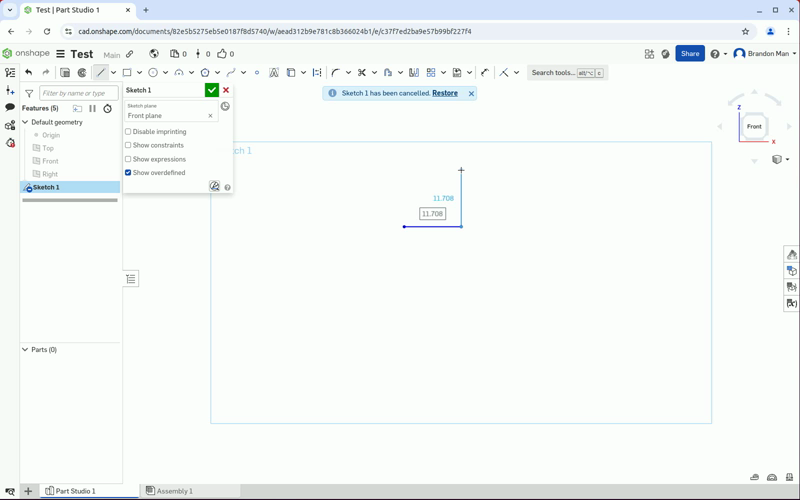
key_down(shift)
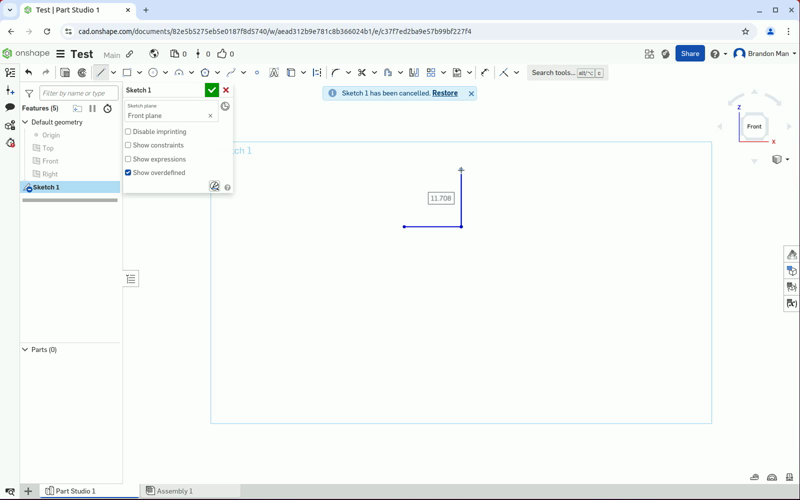
mouse_move(491, 169)
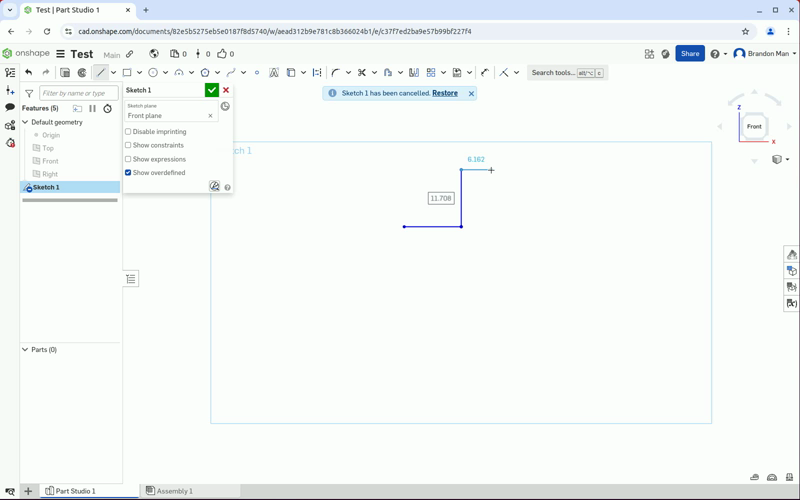
mouse_move(404, 169)
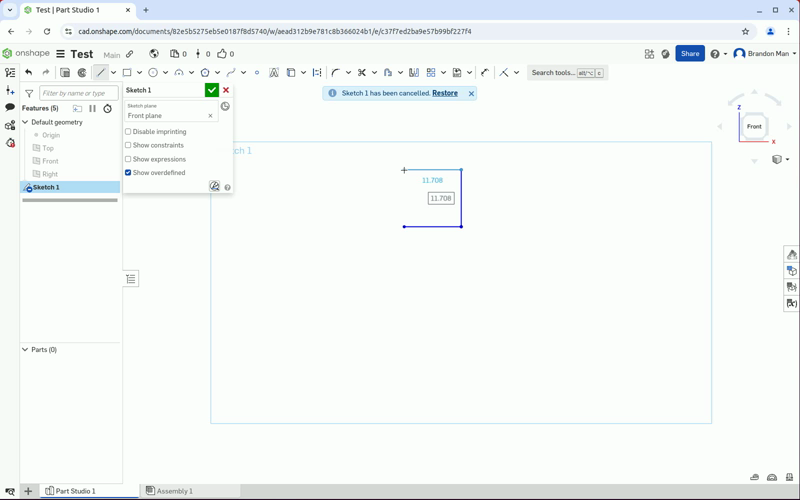
click(404, 169)
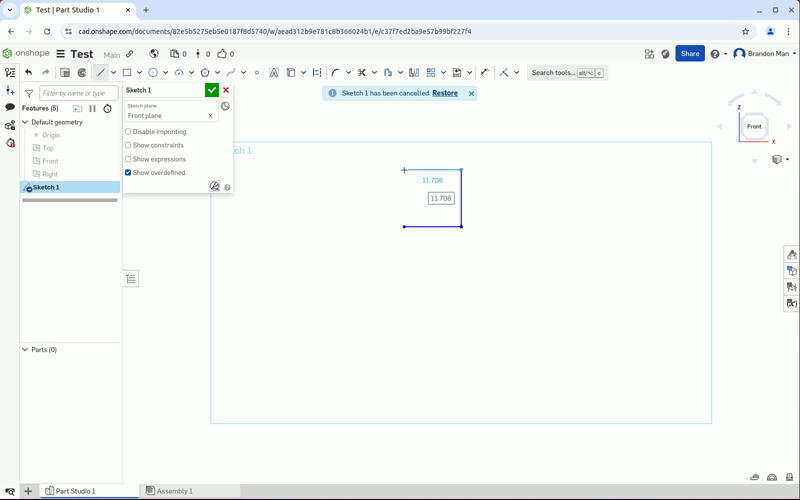
key_up(shift)
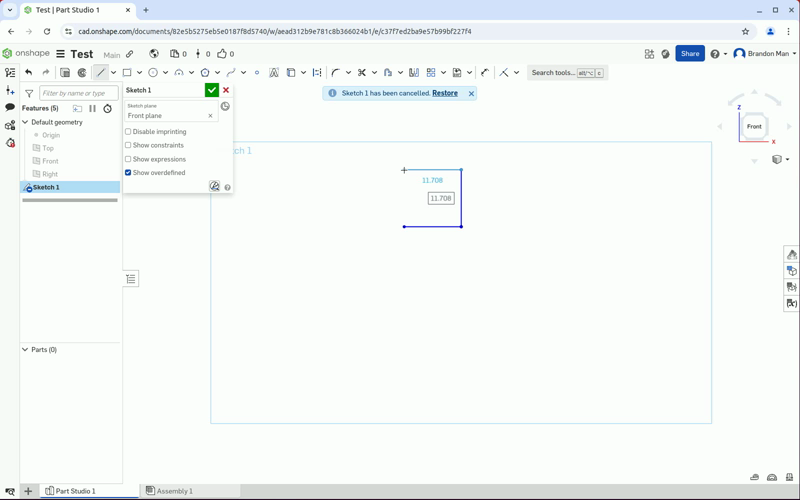
mouse_move(434, 169)
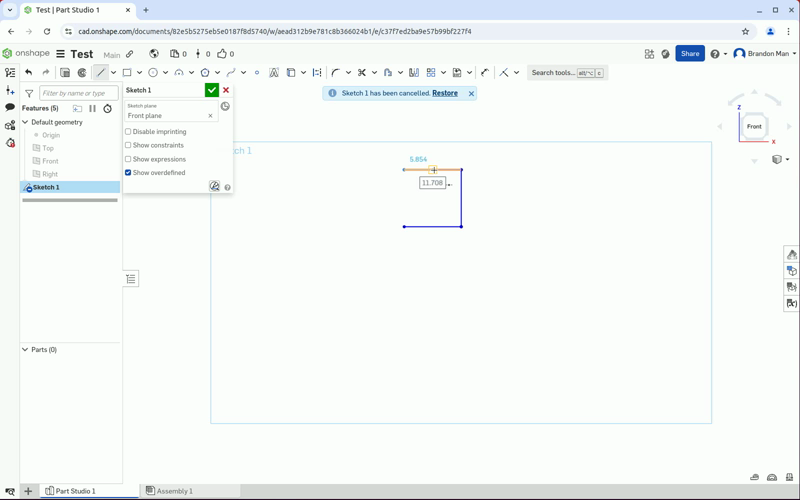
key_down(shift)
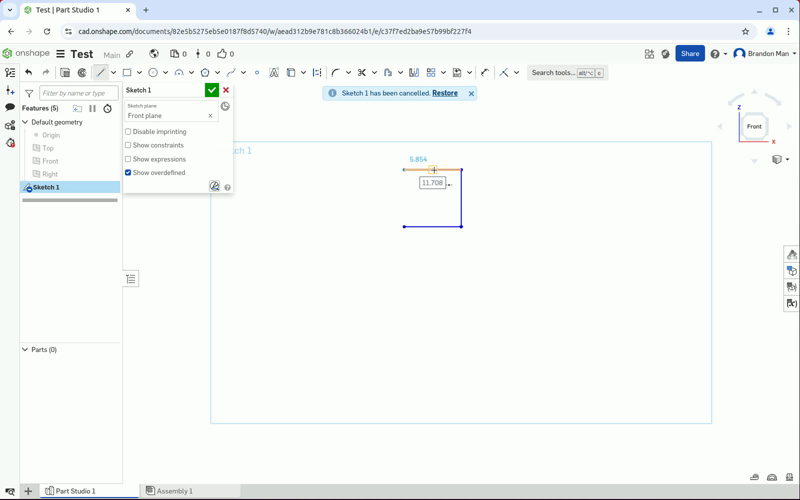
mouse_move(404, 226)
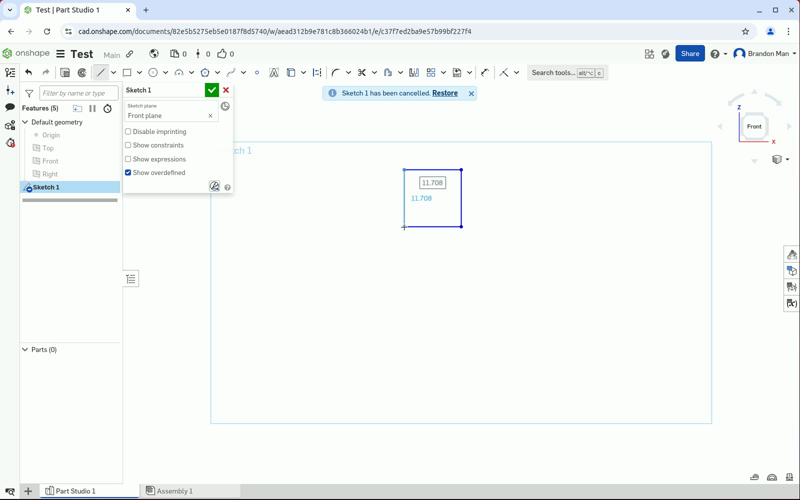
key_up(shift)
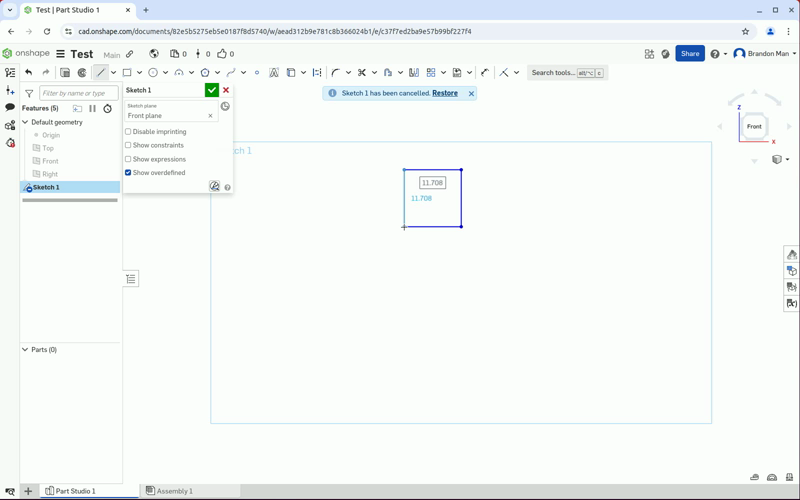
click(404, 226)
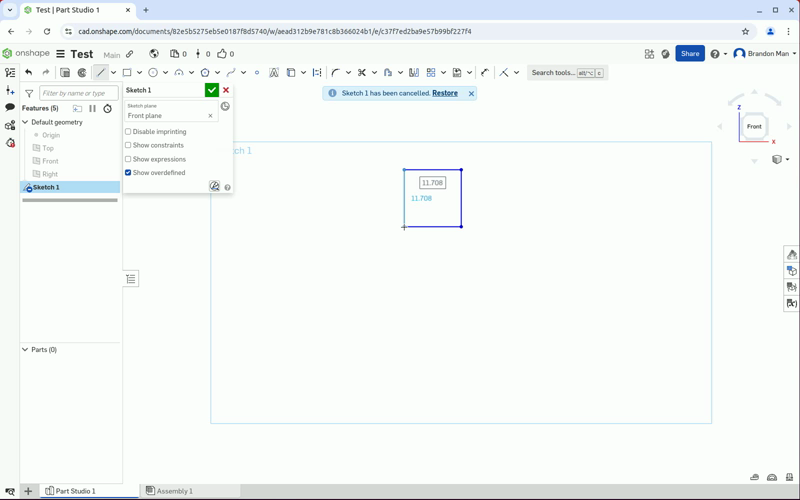
key(esc)
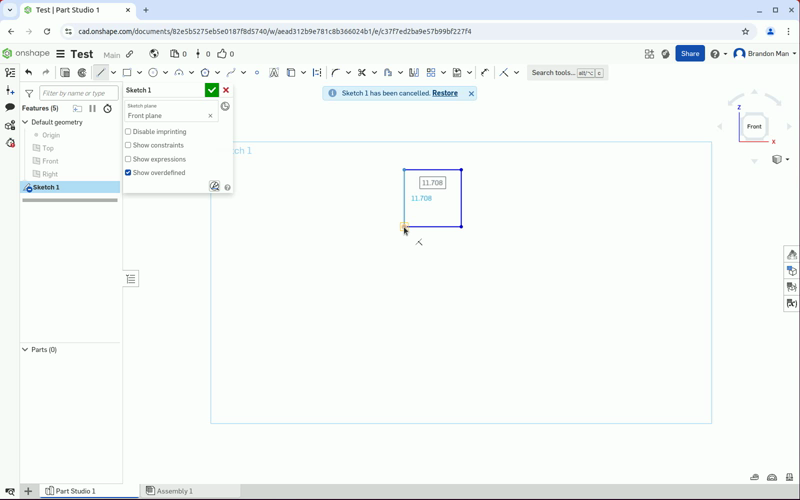
mouse_move(408, 206)
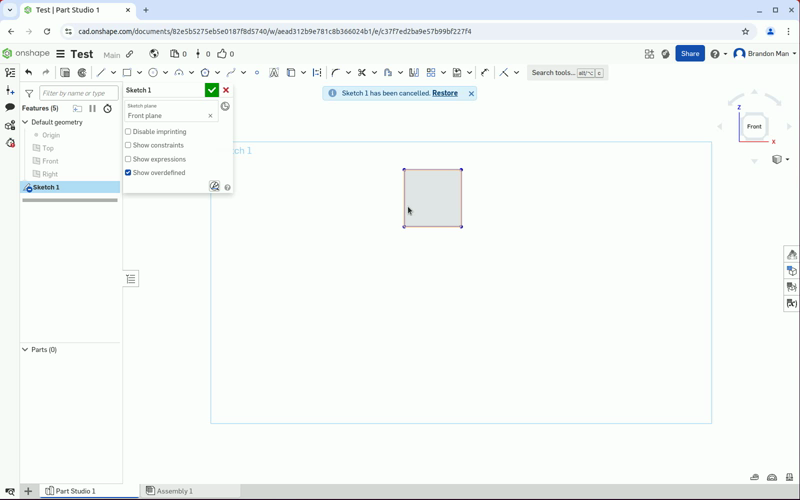
click(408, 206)
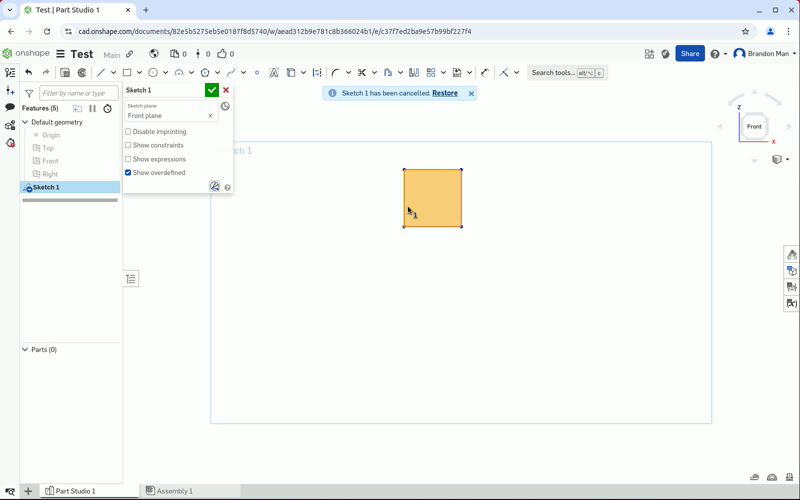
mouse_move(73, 352)
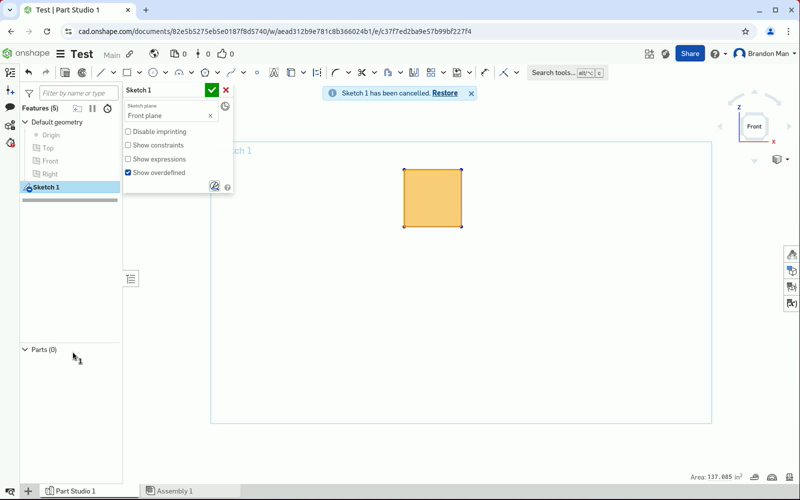
key(shift+y)
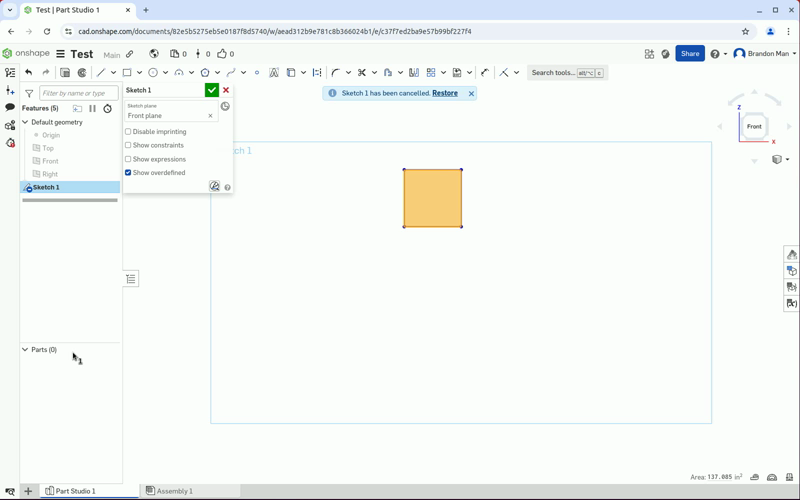
key(shift+e)
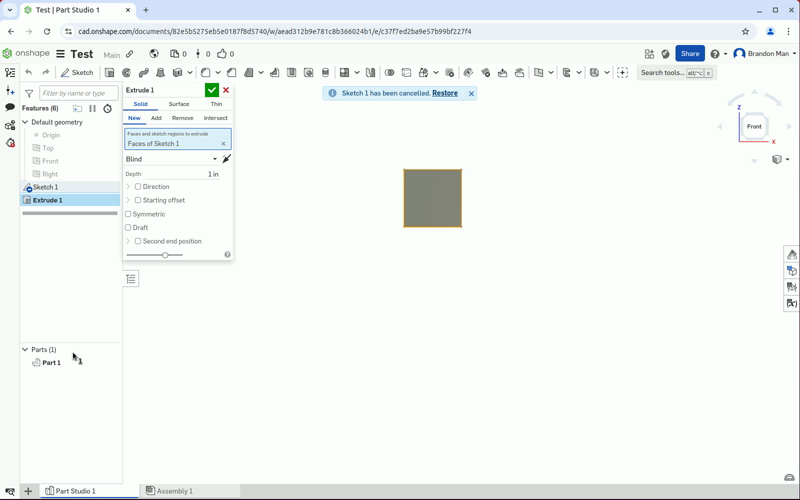
mouse_move(143, 106)
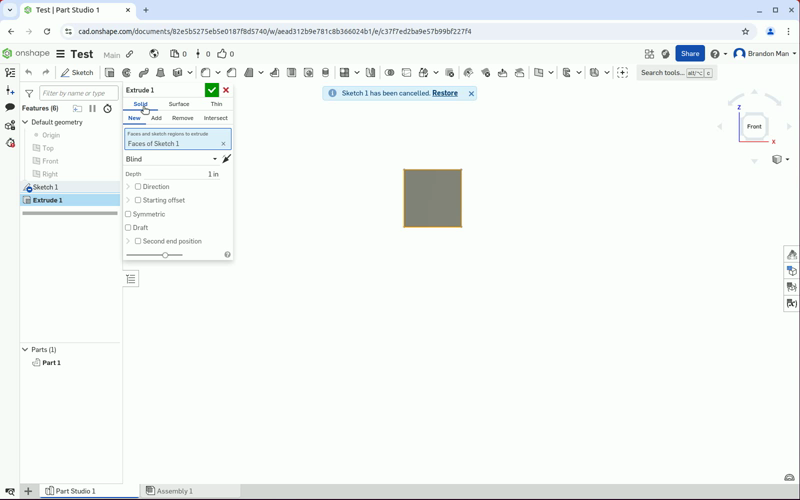
click(143, 106)
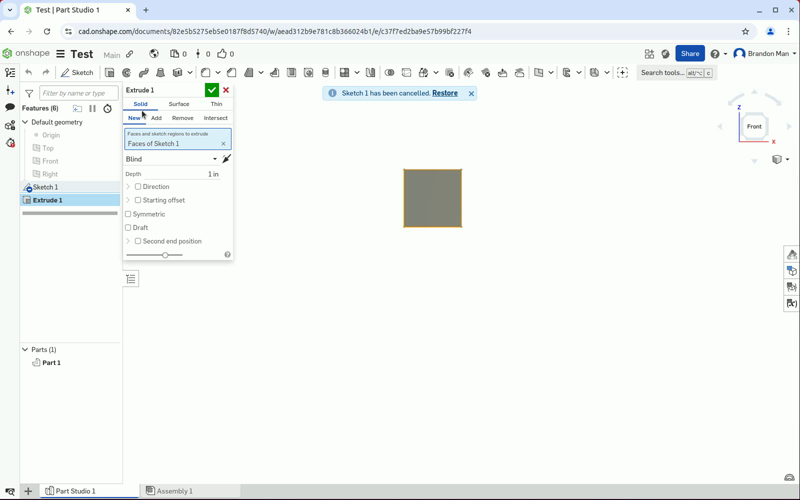
mouse_move(137, 120)
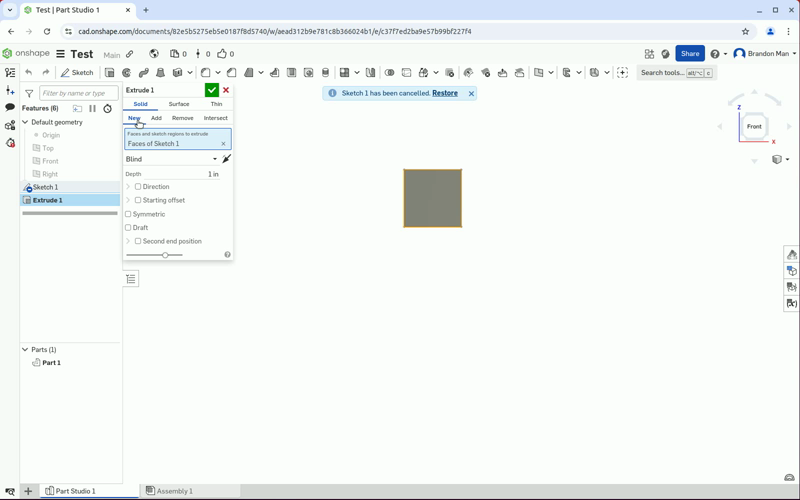
click(137, 120)
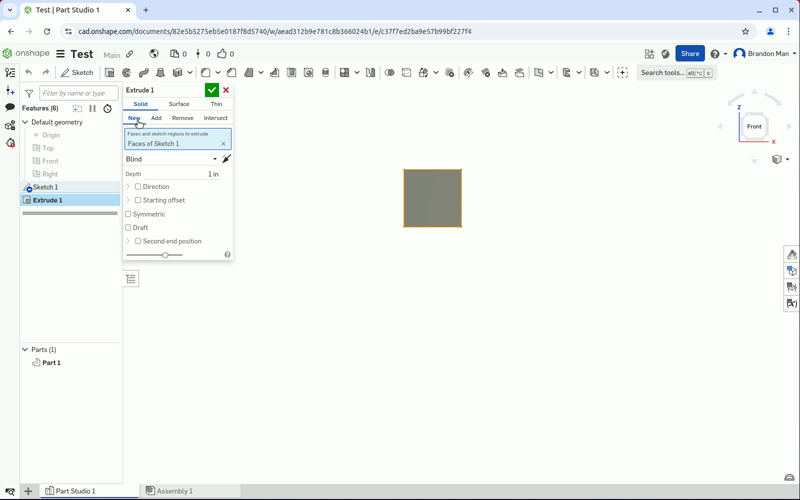
key(tab, 4)
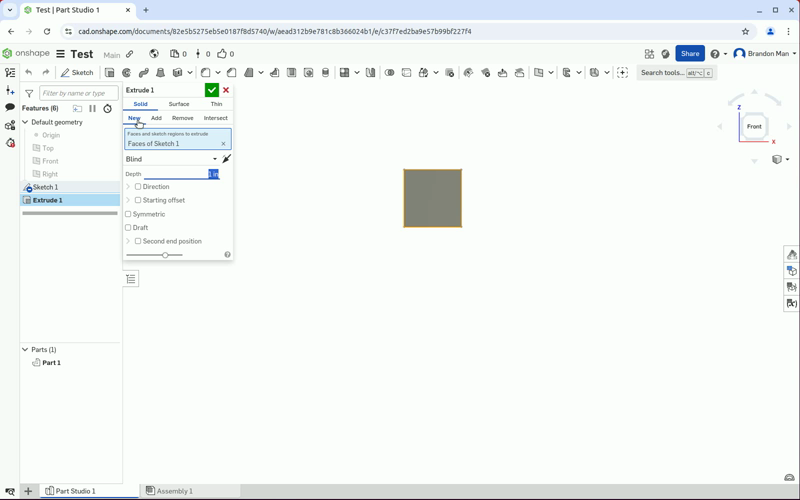
text(11.554)
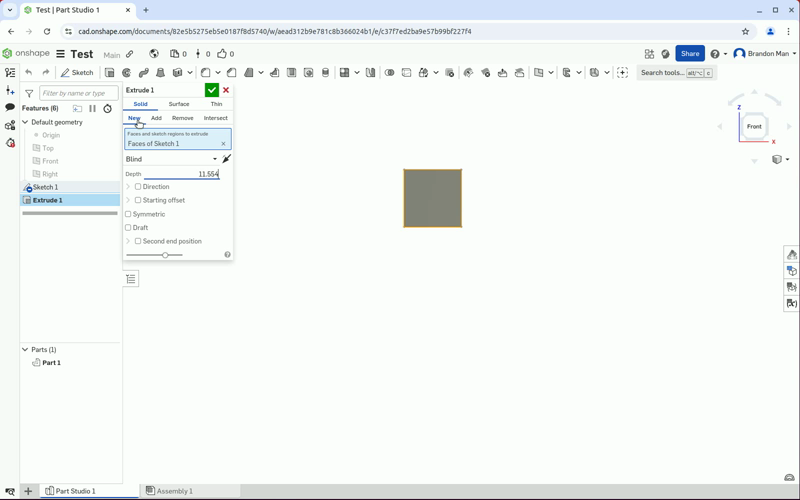
key(enter)
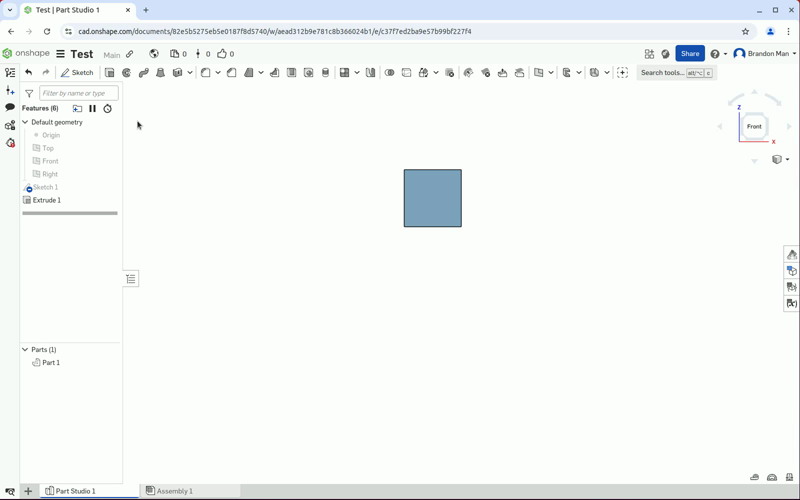
key(shift+h)
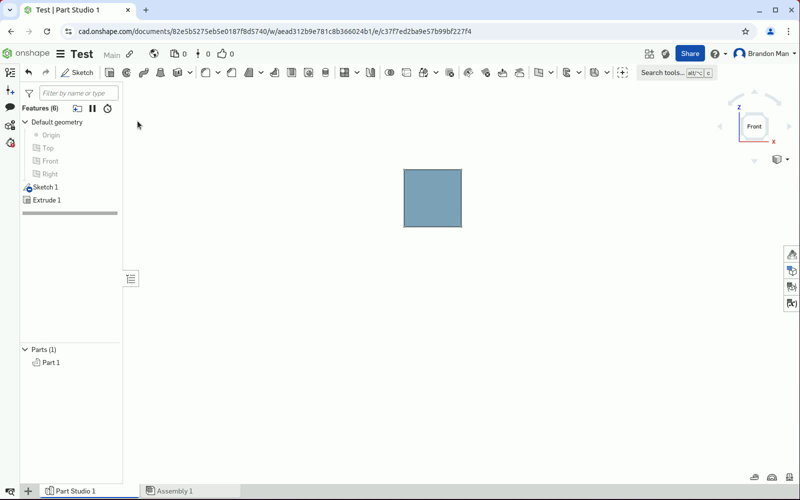
key(shift+h)
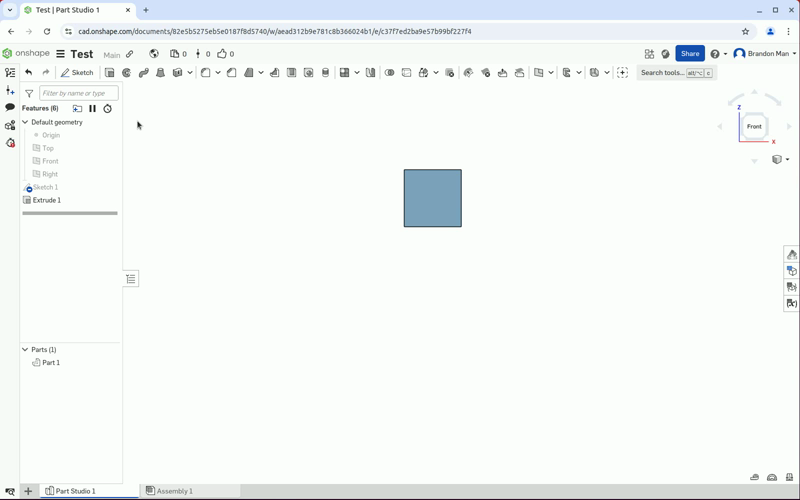
mouse_move(73, 189)
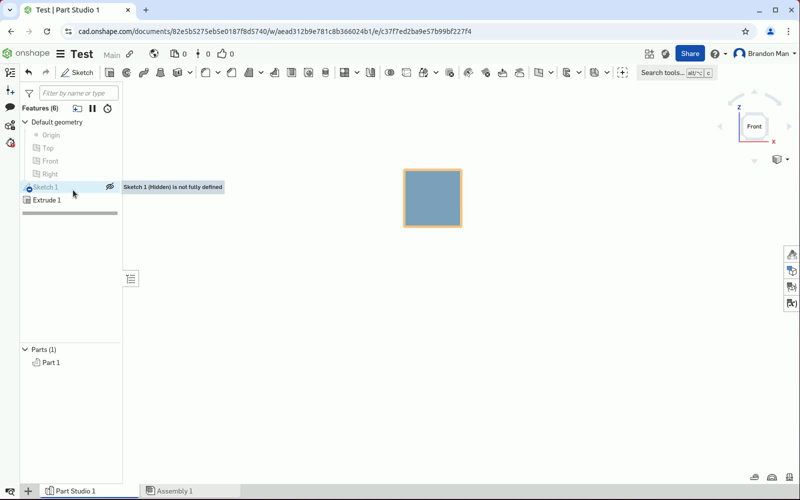
click(73, 189)
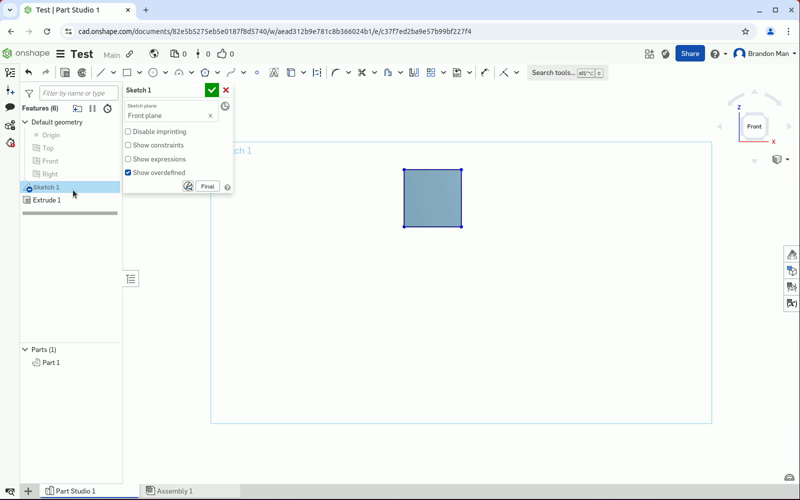
mouse_move(229, 92)
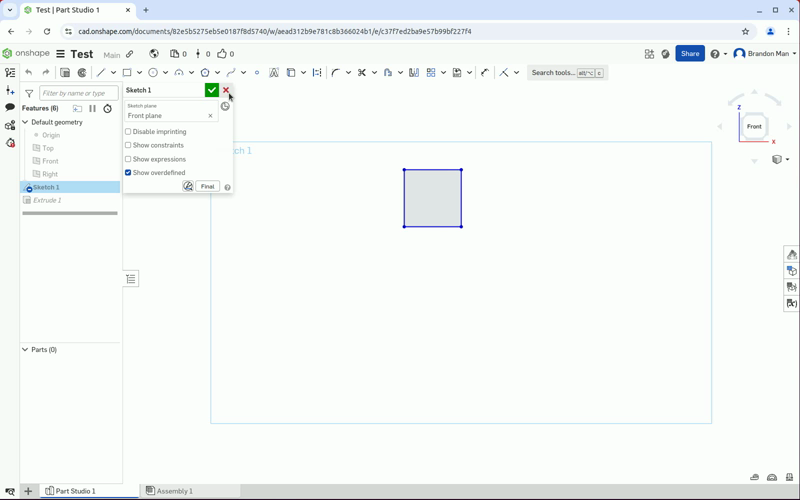
click(229, 92)
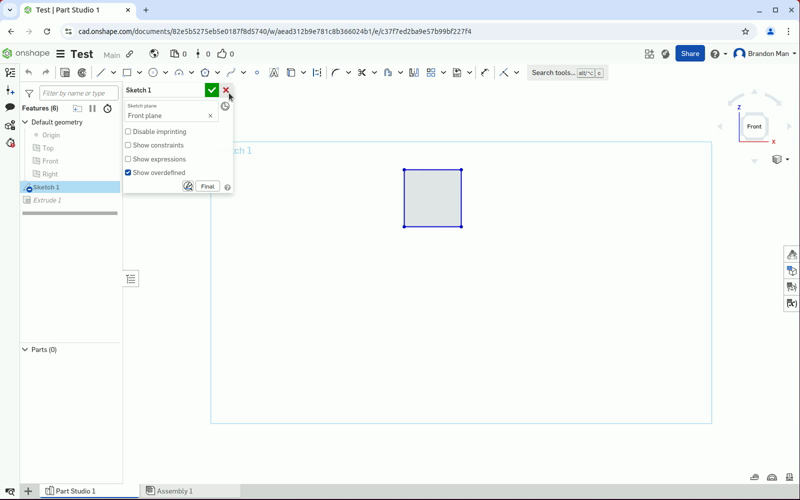
key(shift+s)
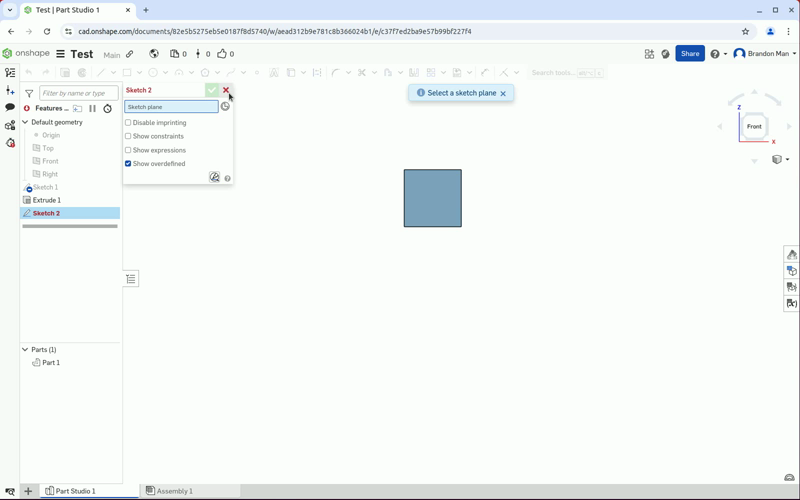
mouse_move(73, 163)
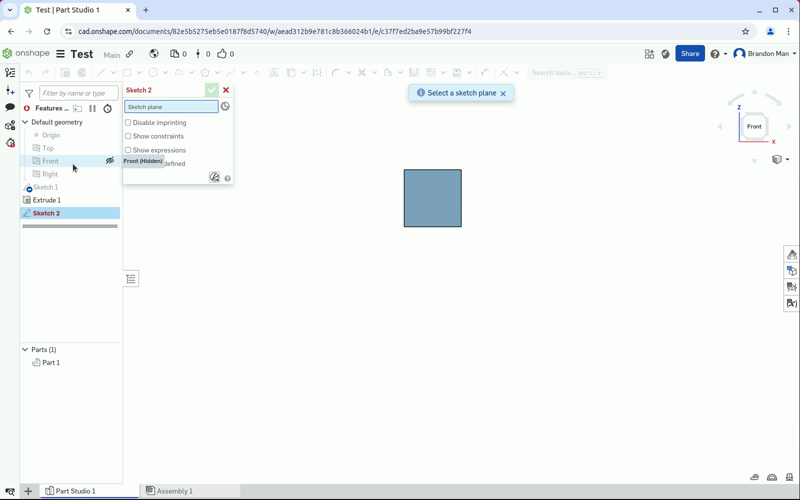
click(73, 163)
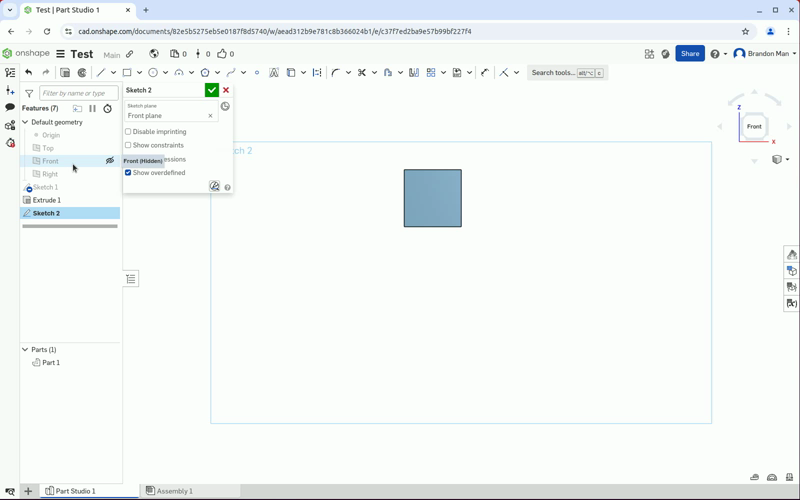
mouse_move(73, 352)
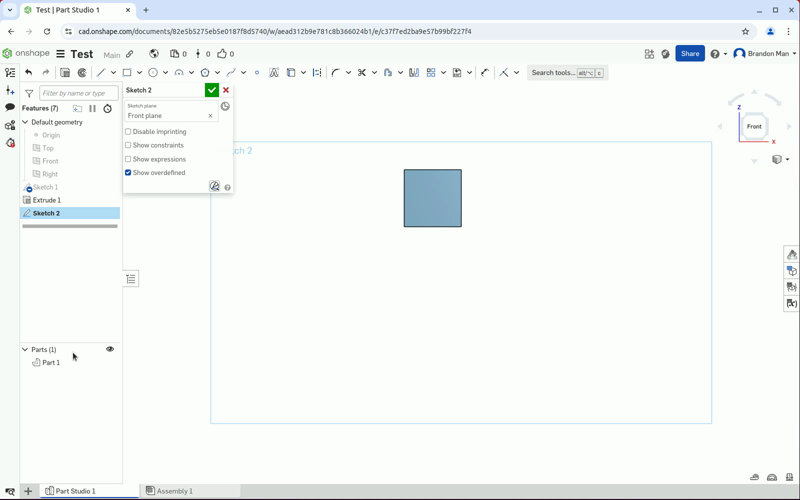
key(y)
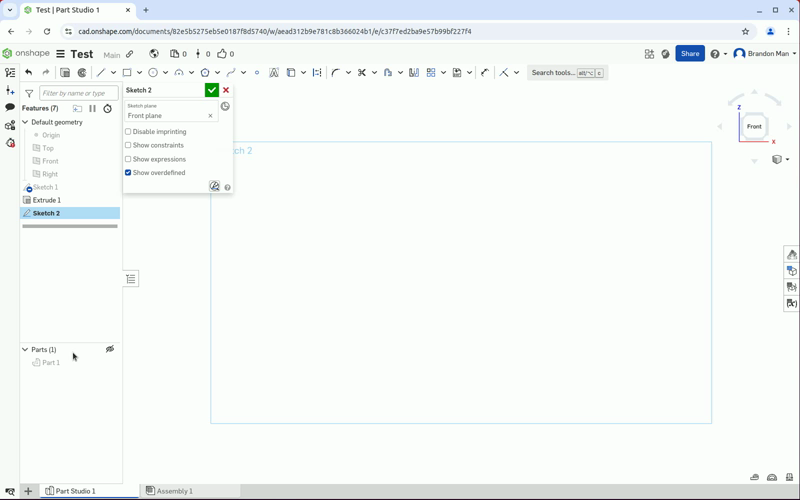
key(l)
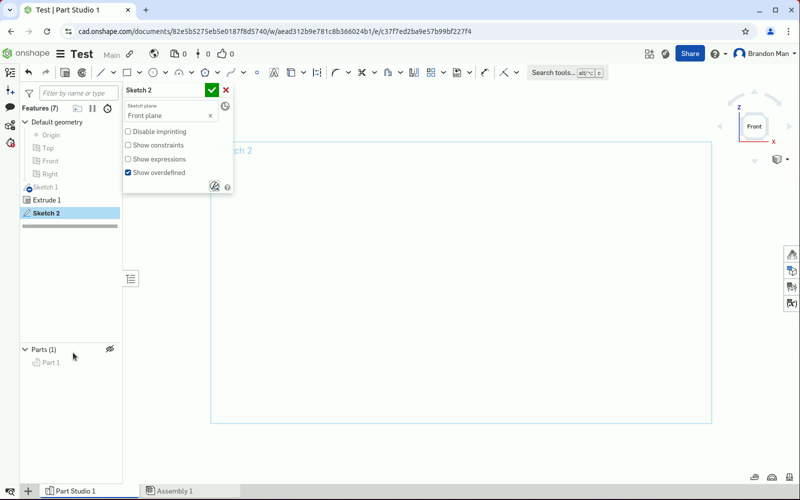
key_down(shift)
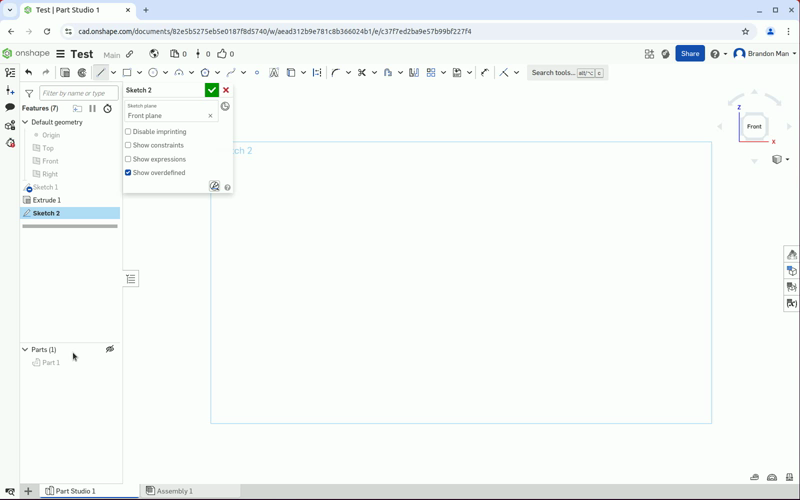
mouse_move(348, 282)
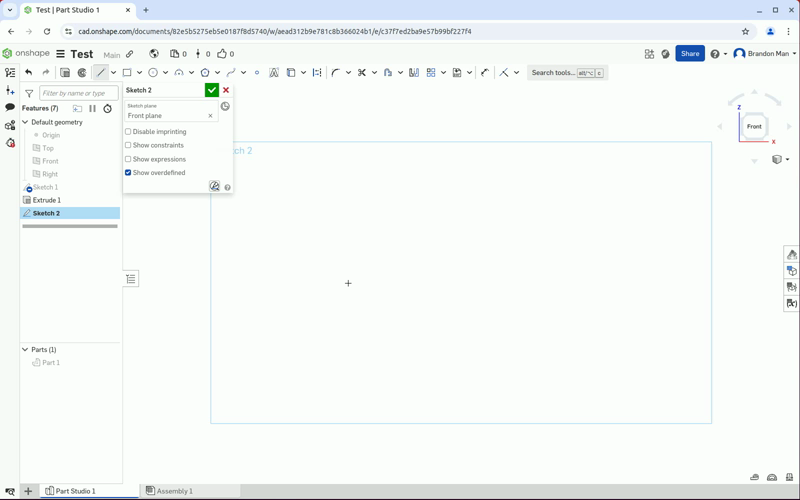
click(348, 282)
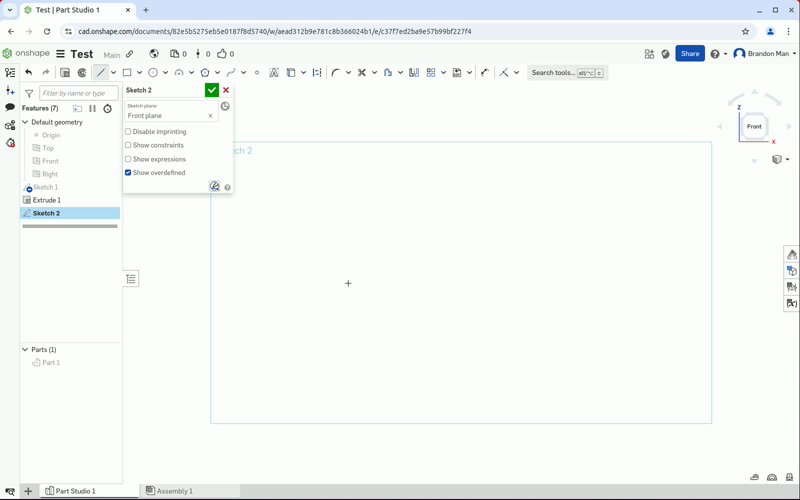
key_up(shift)
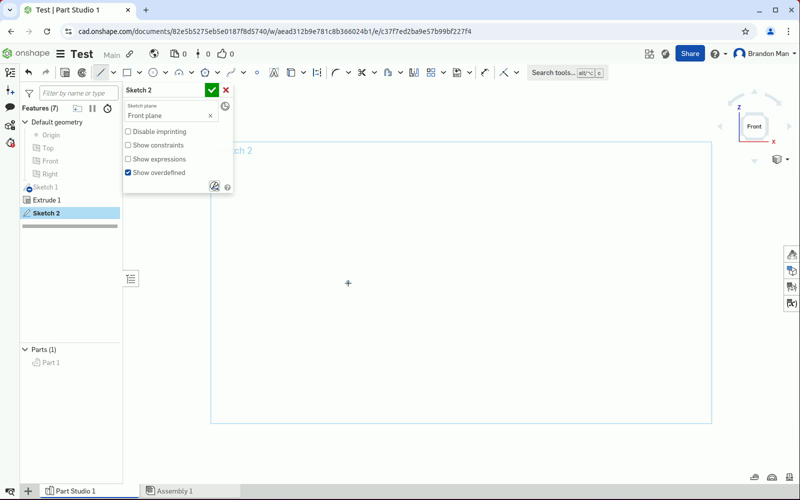
key_down(shift)
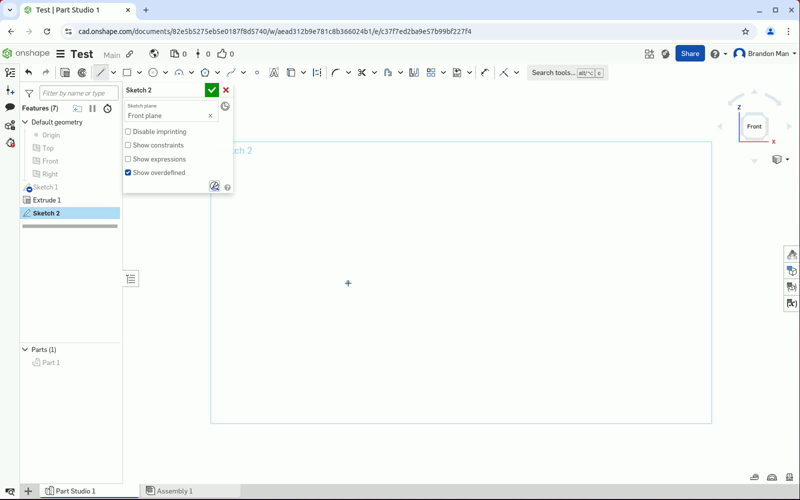
mouse_move(378, 282)
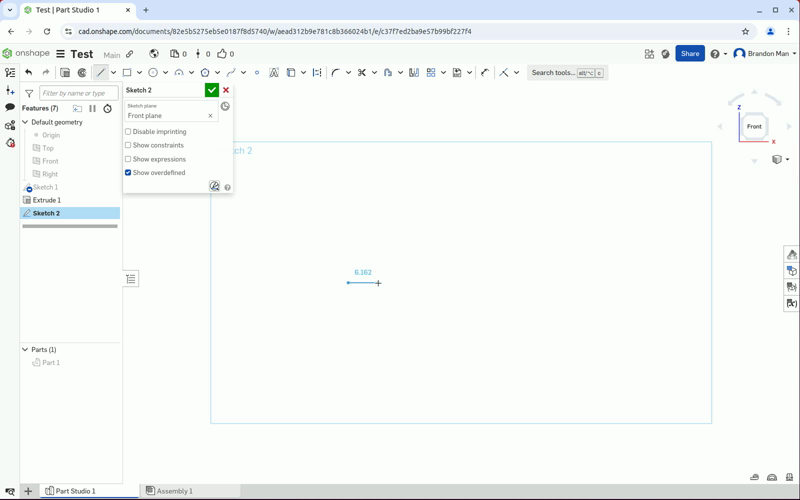
mouse_move(404, 282)
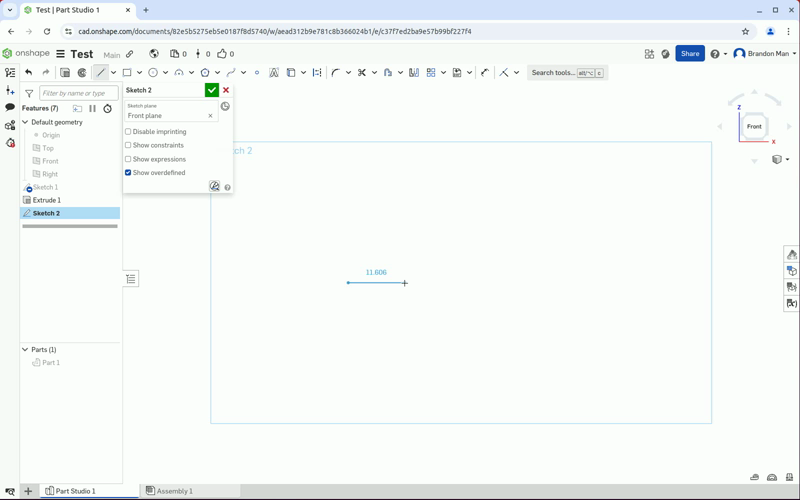
click(404, 282)
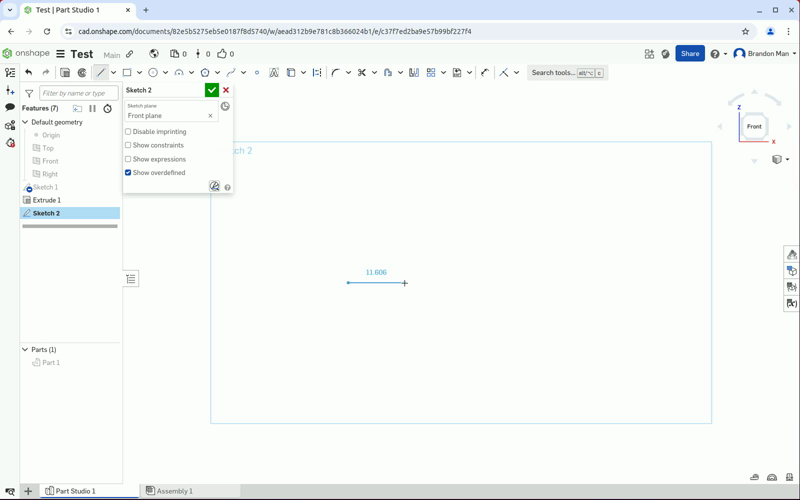
key_up(shift)
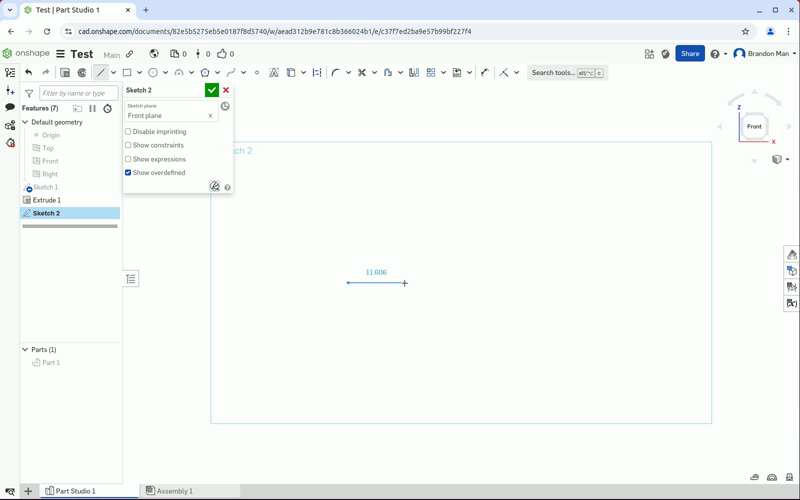
key_down(shift)
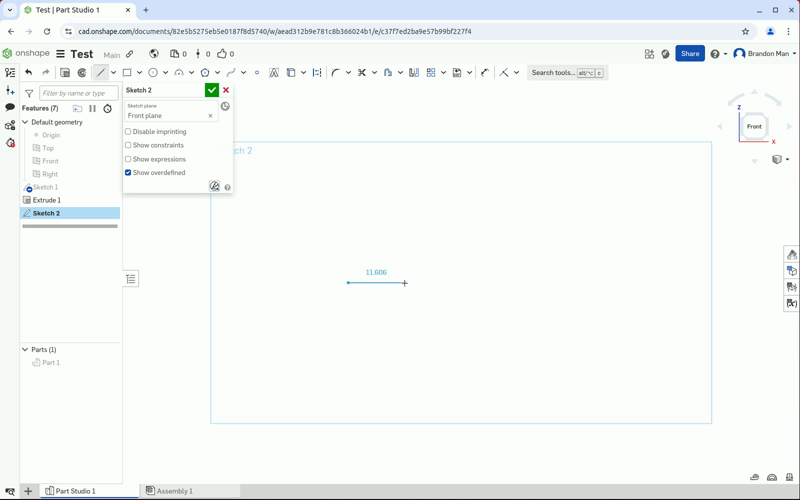
mouse_move(434, 282)
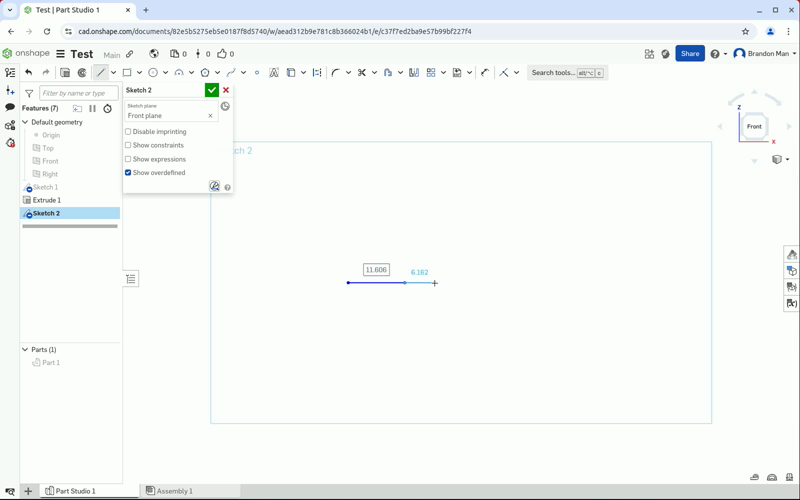
mouse_move(404, 226)
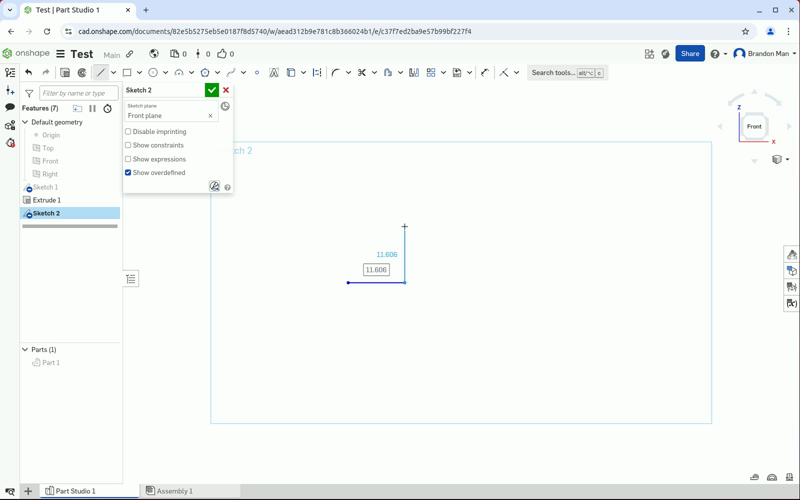
click(404, 226)
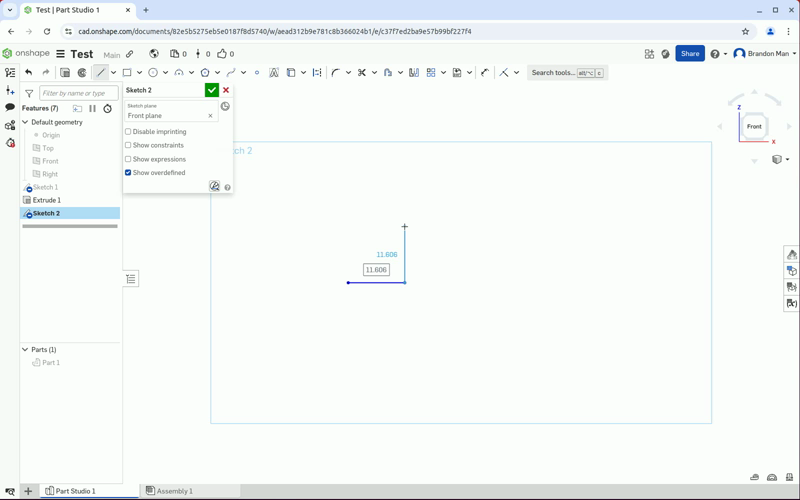
key_up(shift)
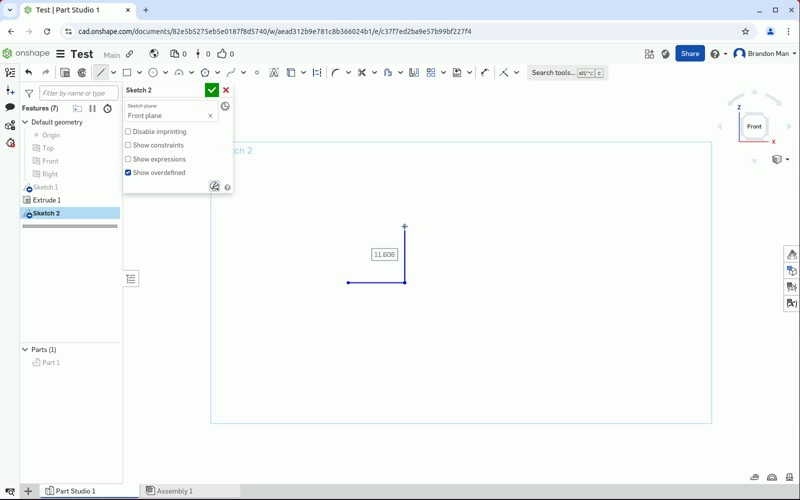
key_down(shift)
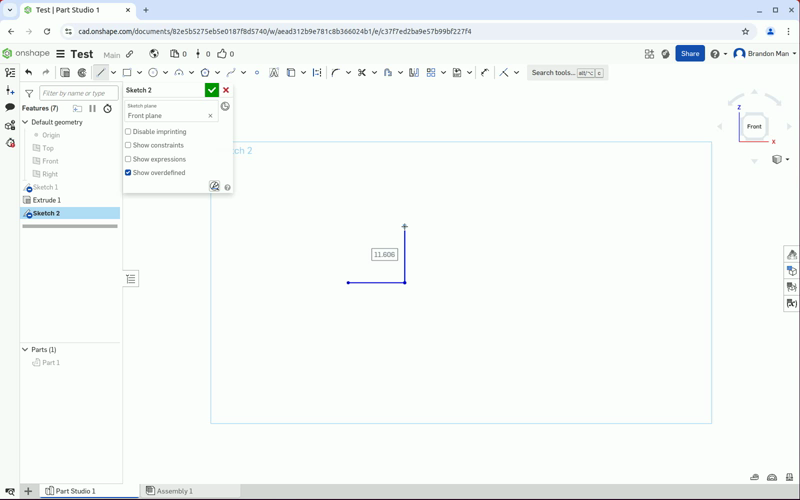
mouse_move(434, 226)
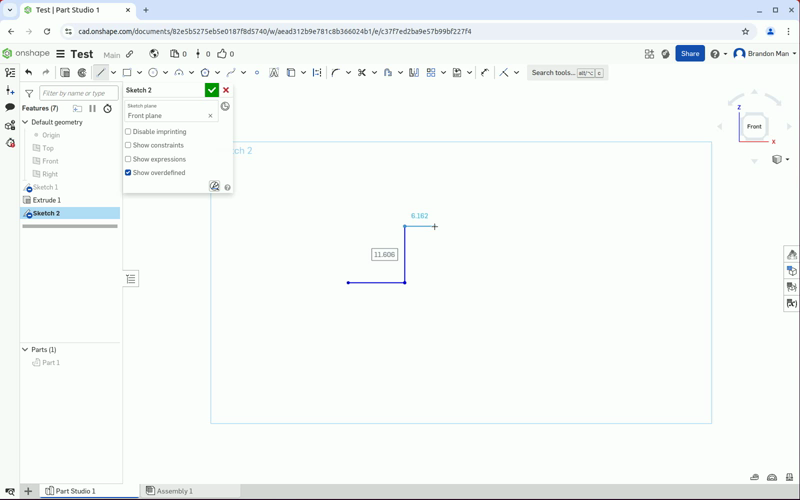
mouse_move(348, 226)
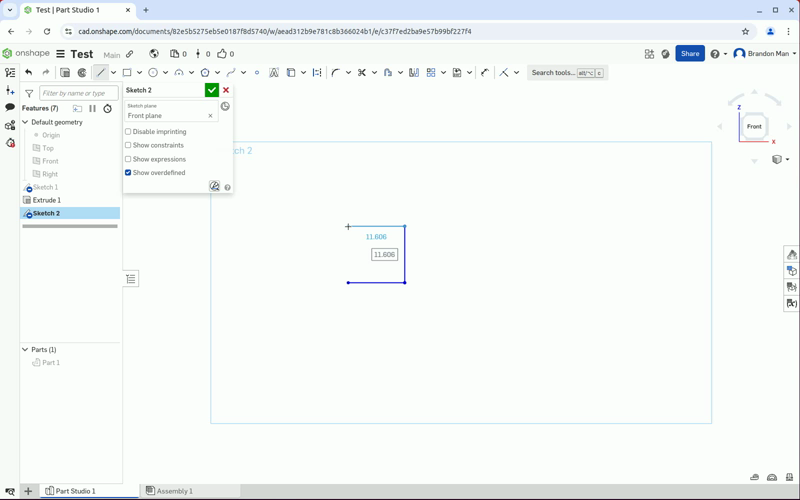
click(348, 226)
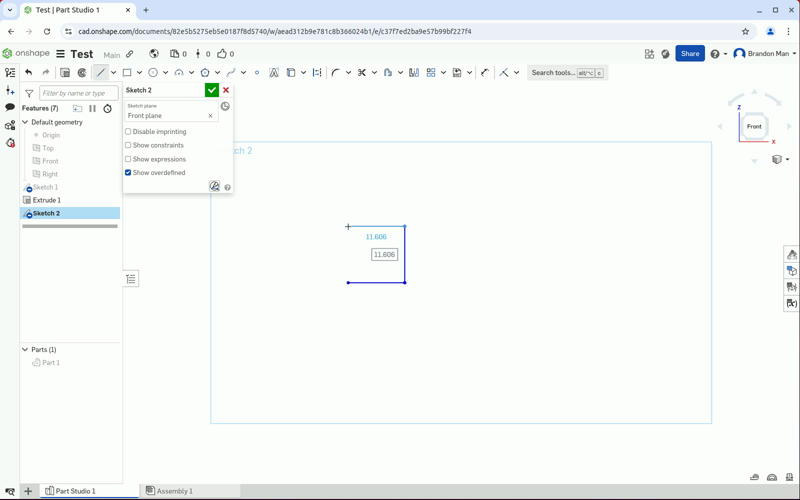
key_up(shift)
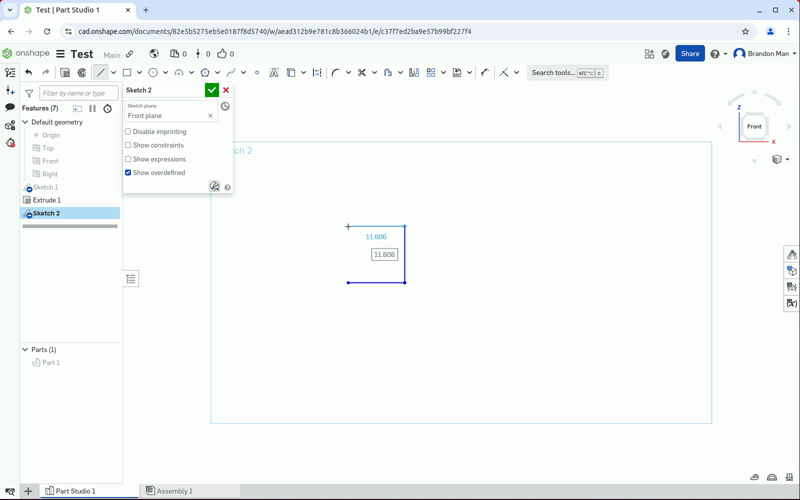
mouse_move(378, 226)
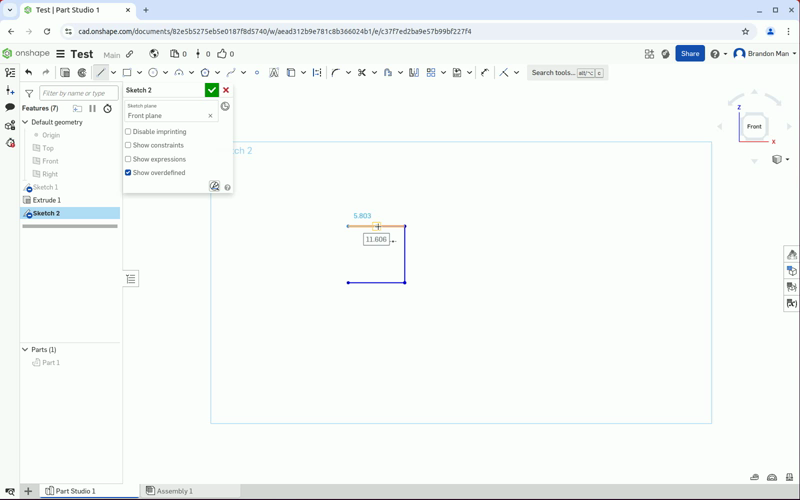
key_down(shift)
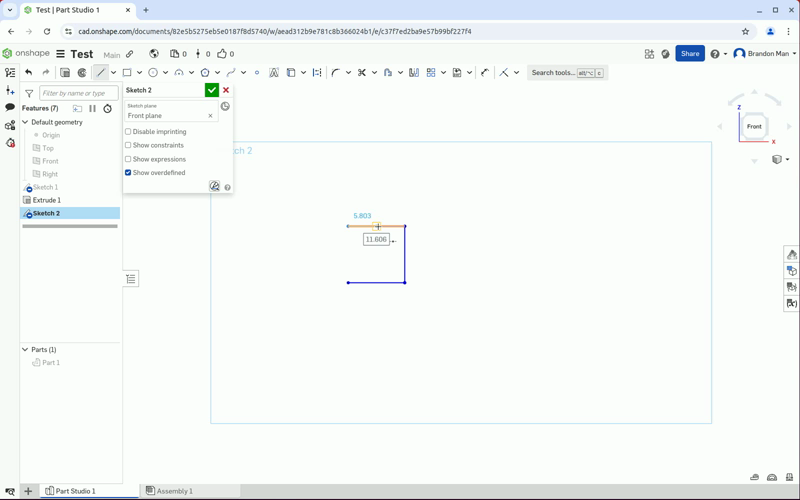
mouse_move(348, 282)
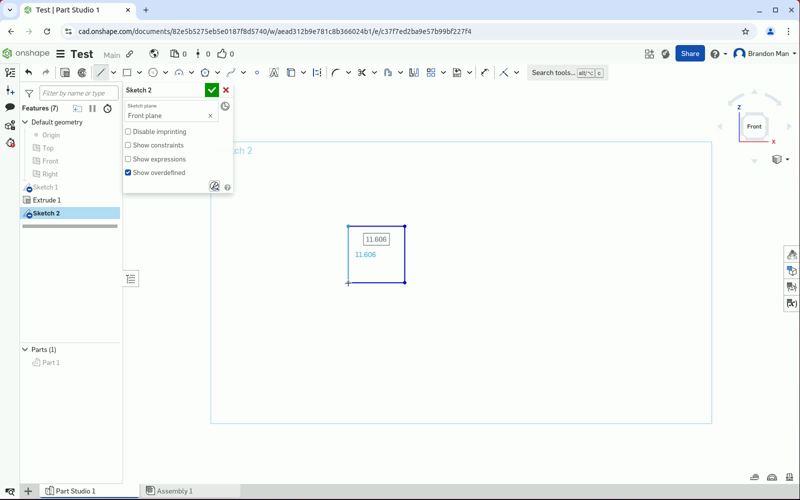
key_up(shift)
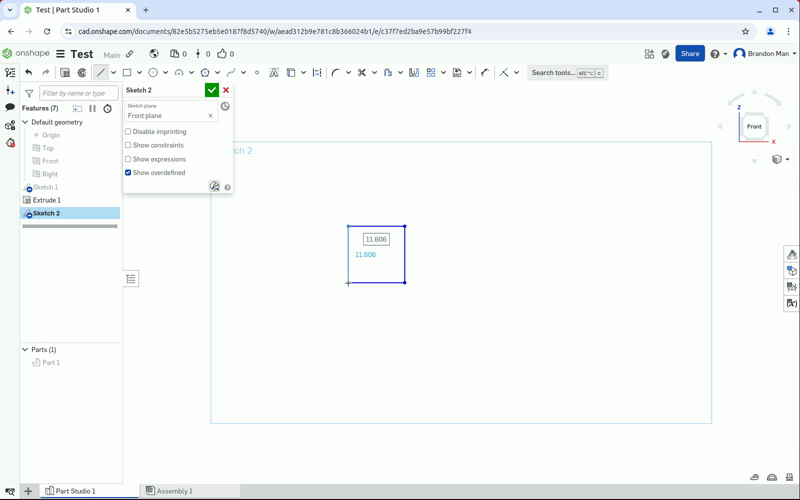
click(348, 282)
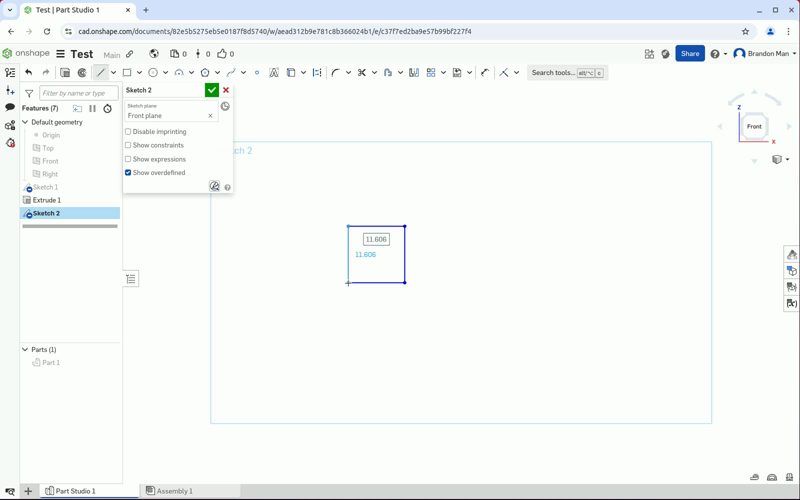
key(esc)
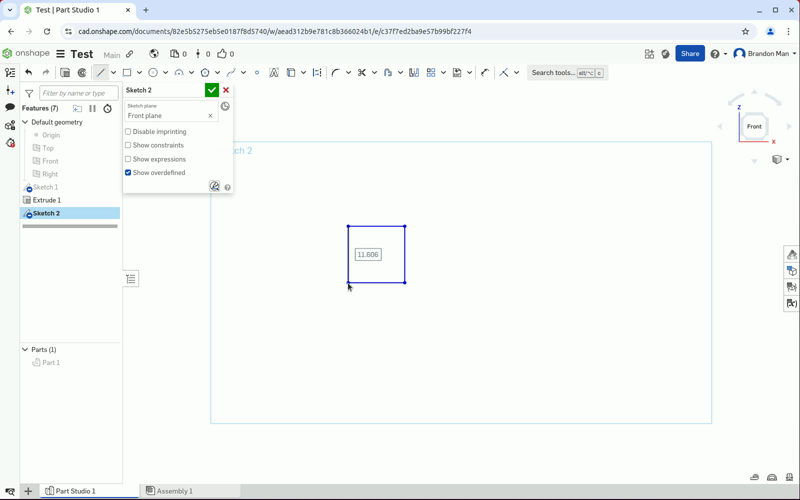
mouse_move(399, 274)
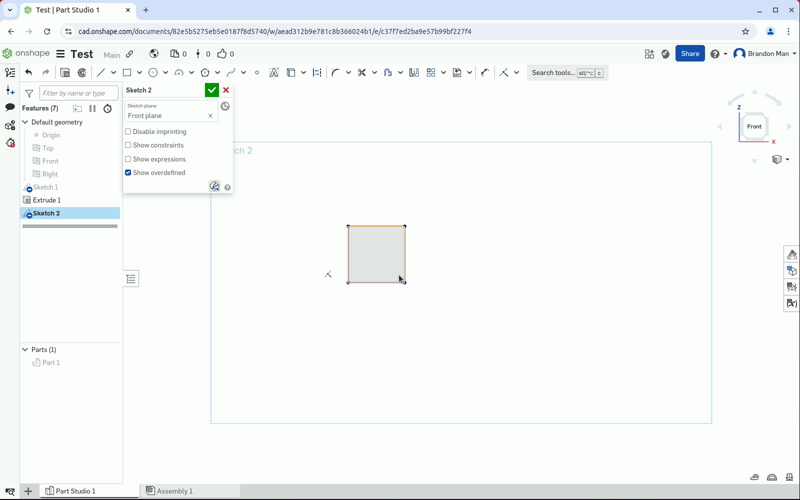
click(399, 274)
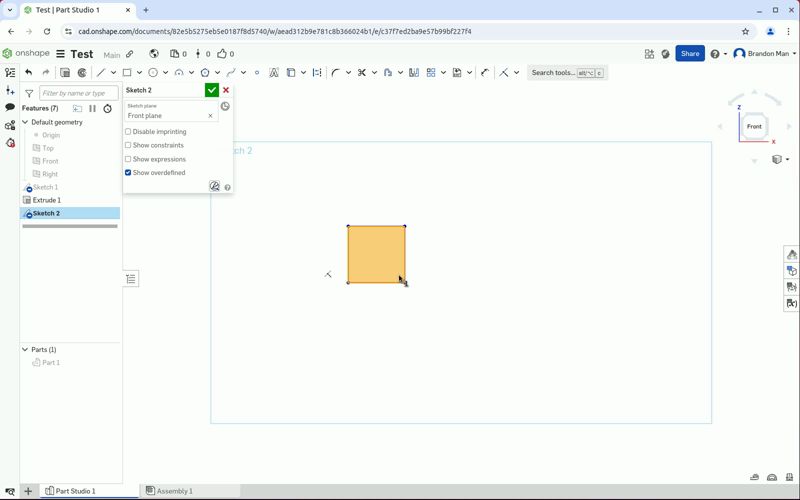
mouse_move(73, 352)
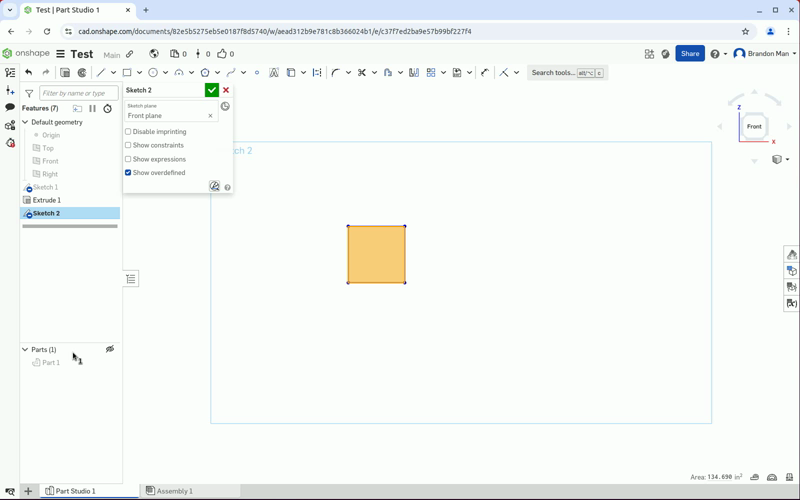
key(shift+y)
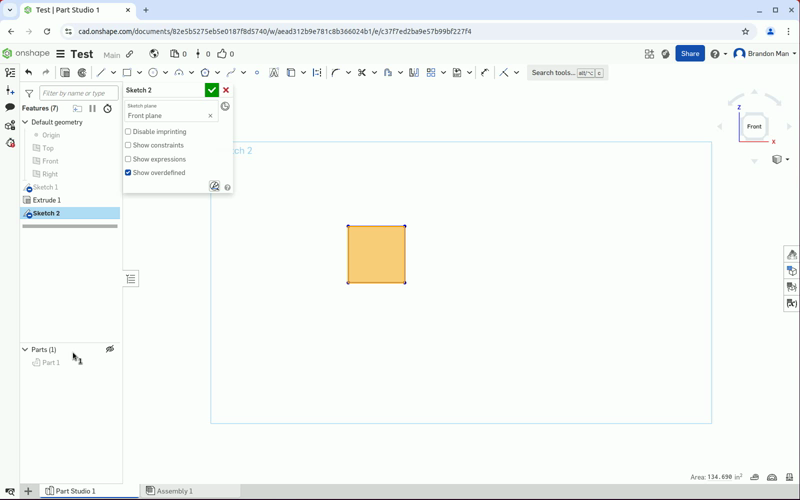
key(shift+e)
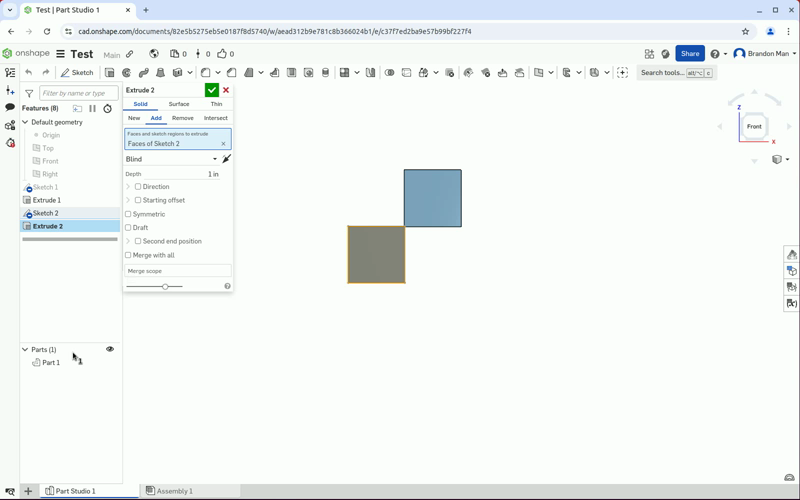
mouse_move(143, 106)
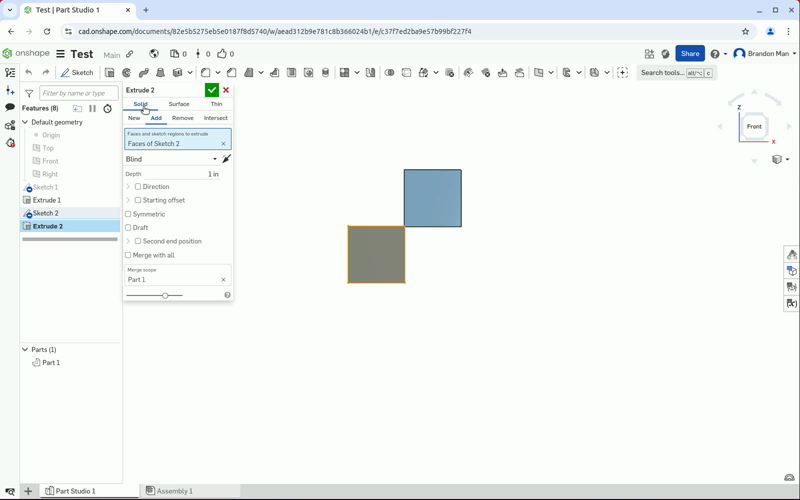
click(143, 106)
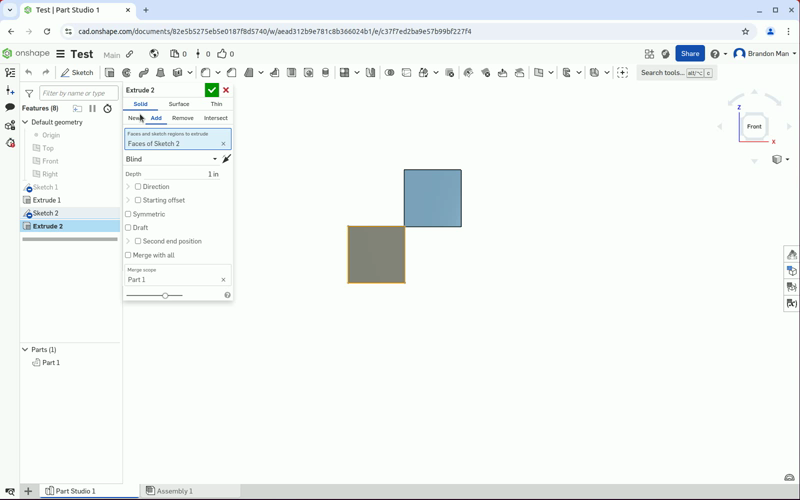
mouse_move(137, 120)
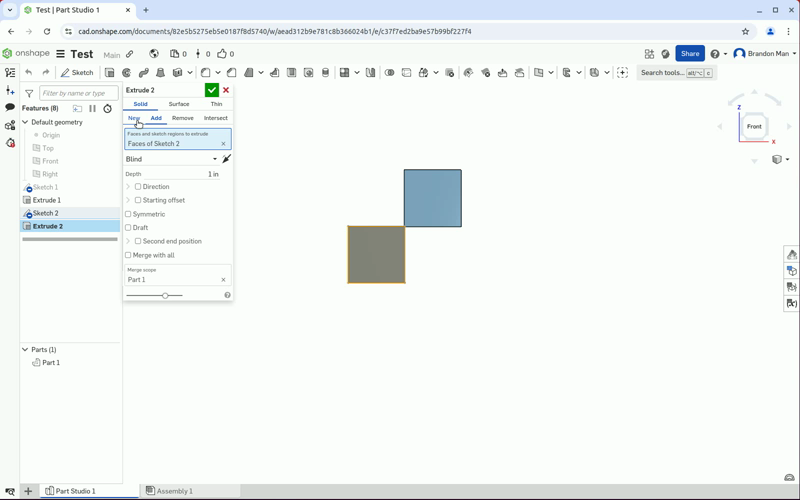
click(137, 120)
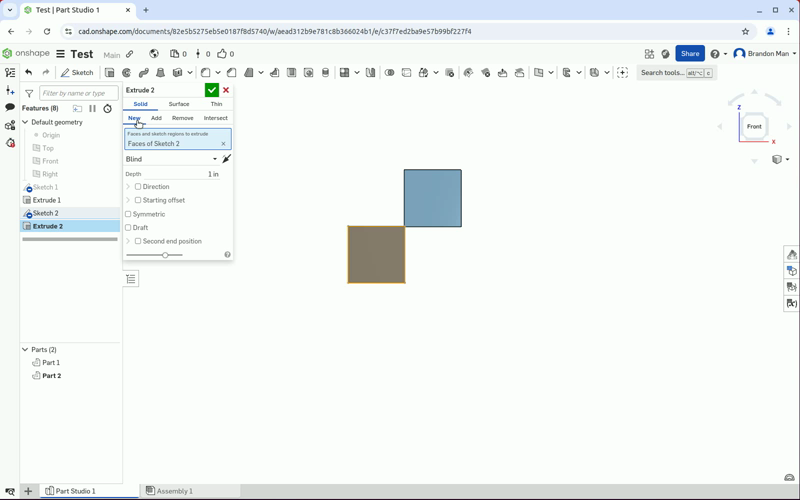
key(tab, 4)
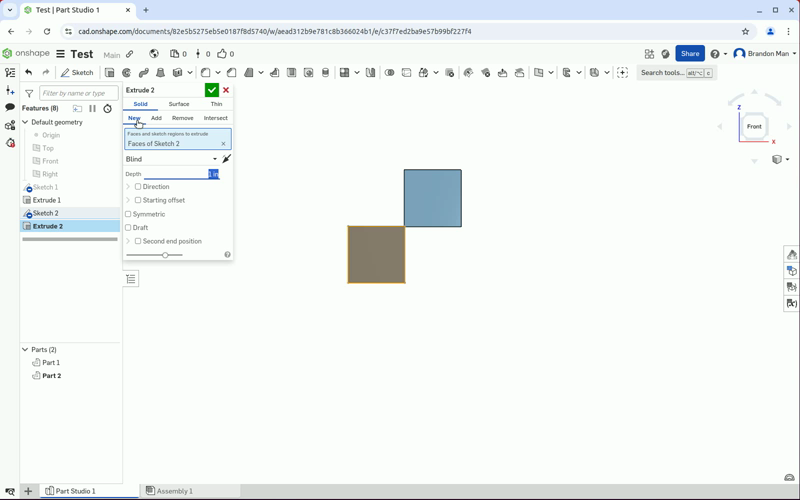
text(11.554)
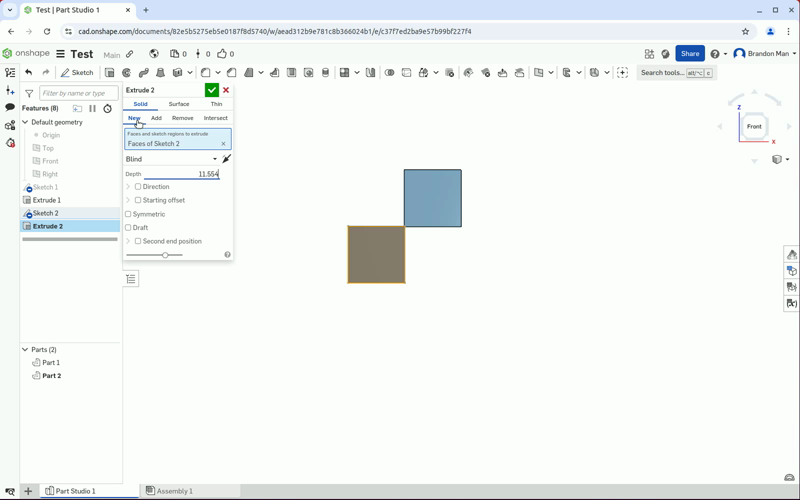
key(enter)
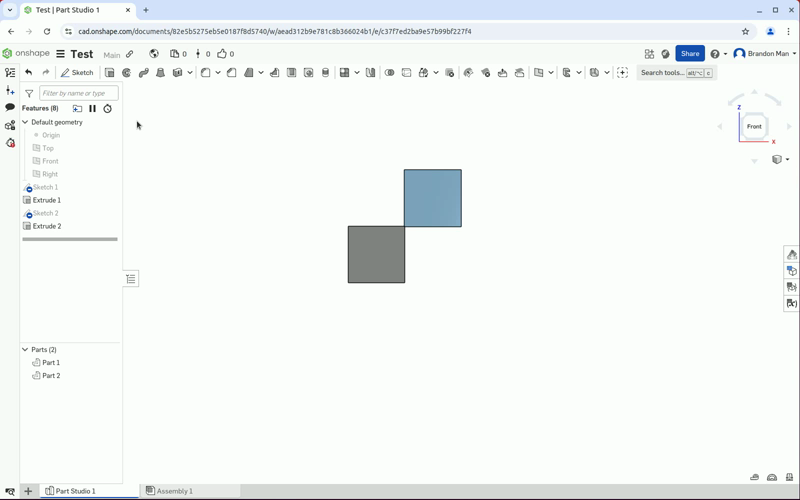
key(shift+h)
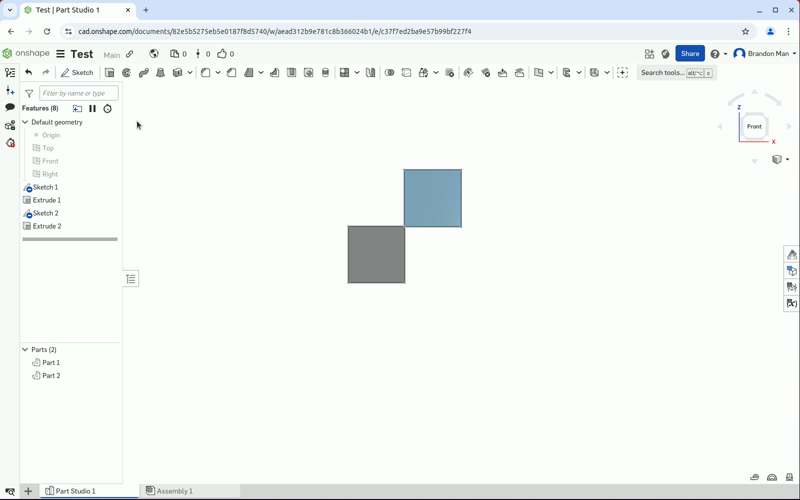
key(shift+h)
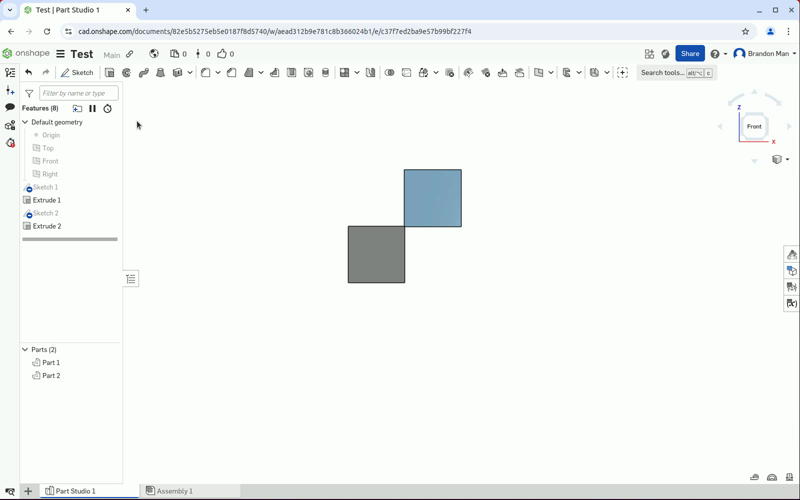
mouse_move(73, 189)
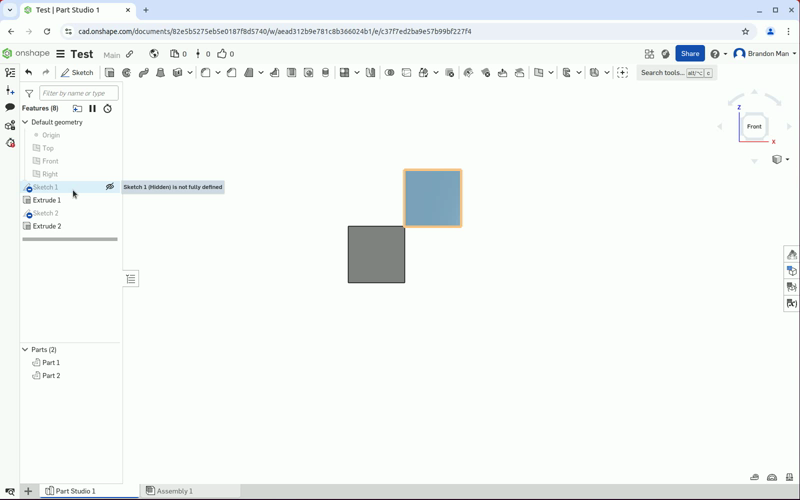
click(73, 189)
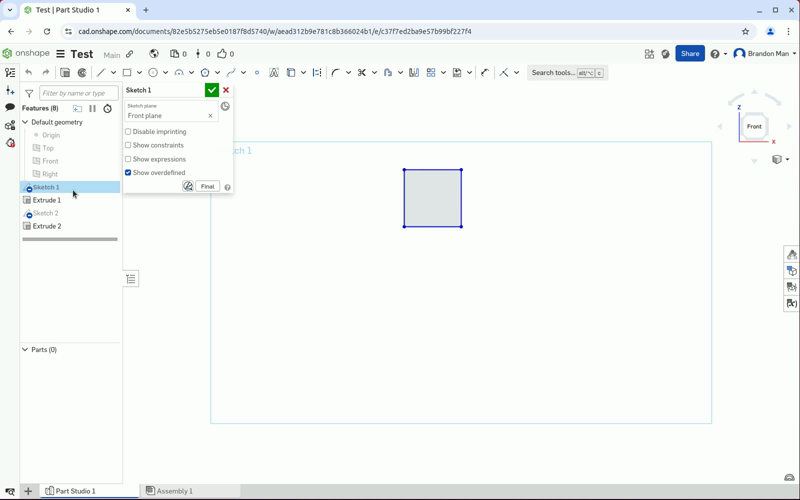
mouse_move(229, 92)
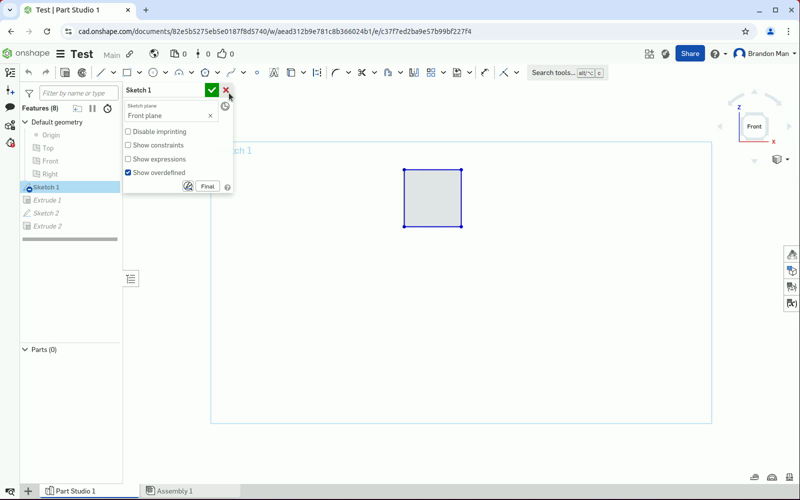
click(229, 92)
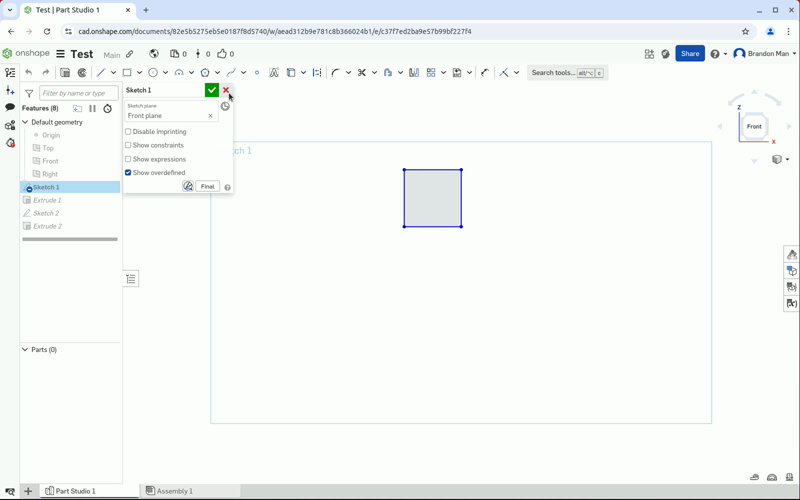
key(shift+s)
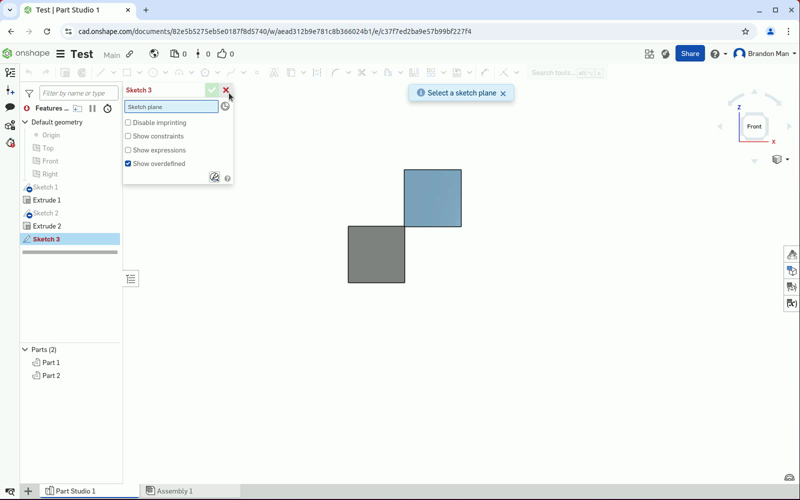
mouse_move(73, 163)
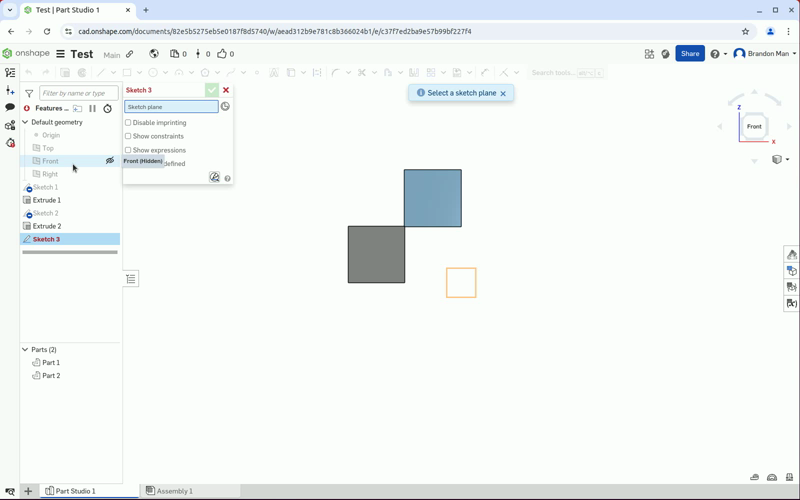
click(73, 163)
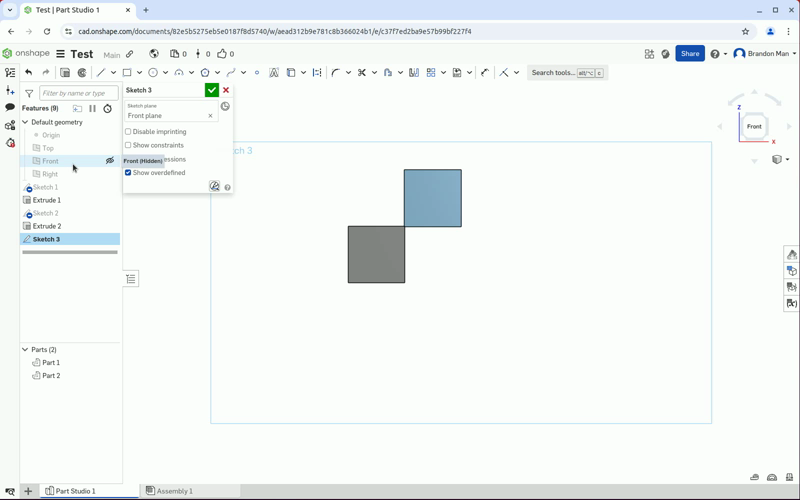
mouse_move(73, 352)
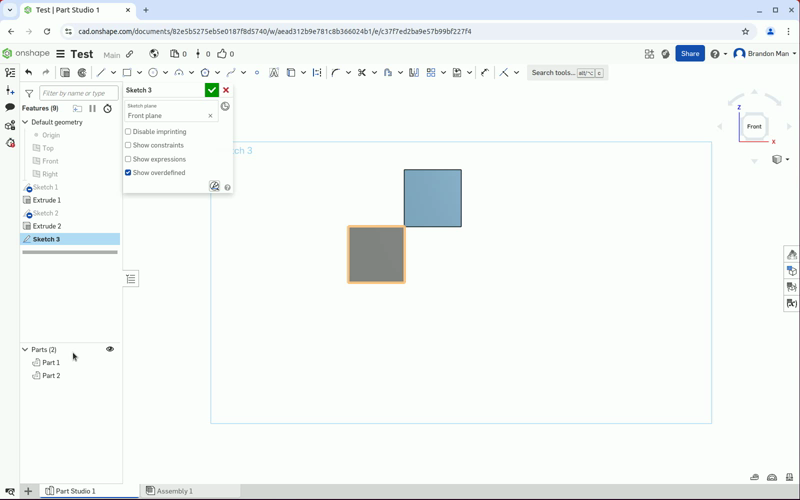
key(y)
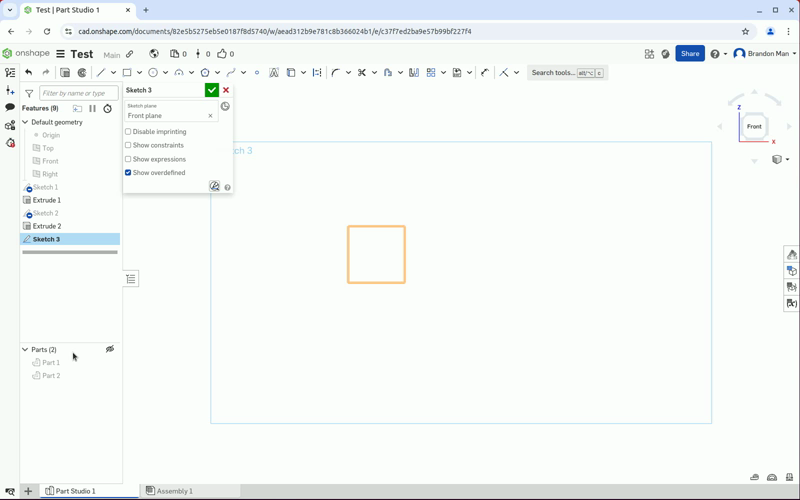
key(l)
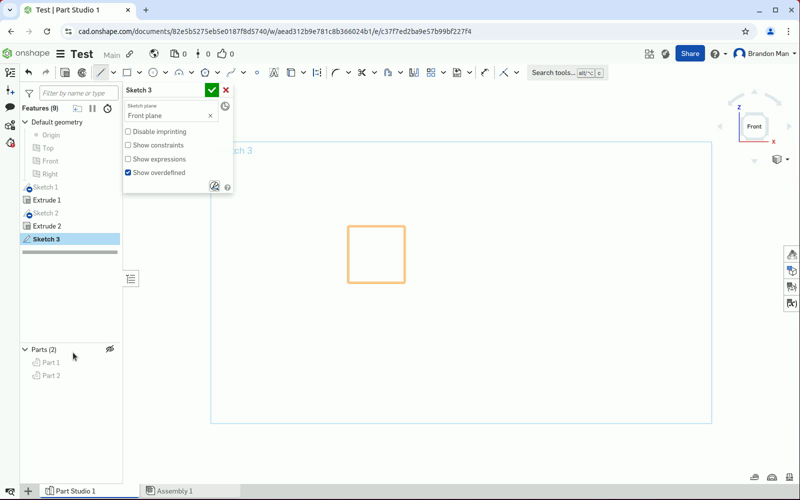
key_down(shift)
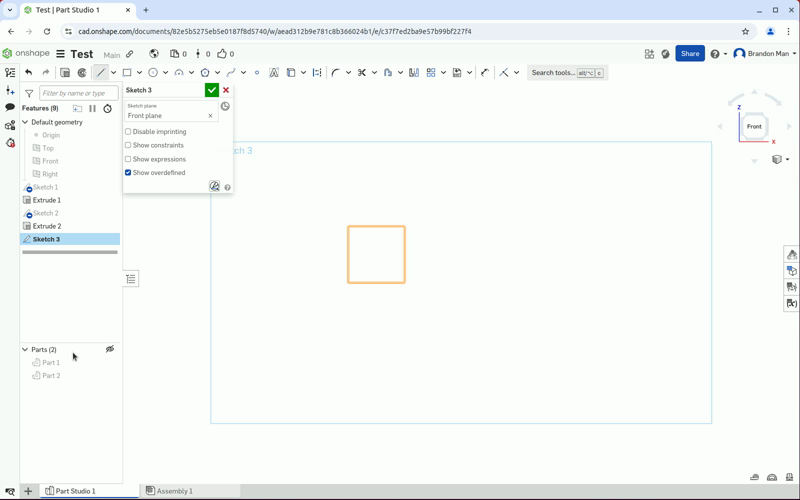
mouse_move(404, 282)
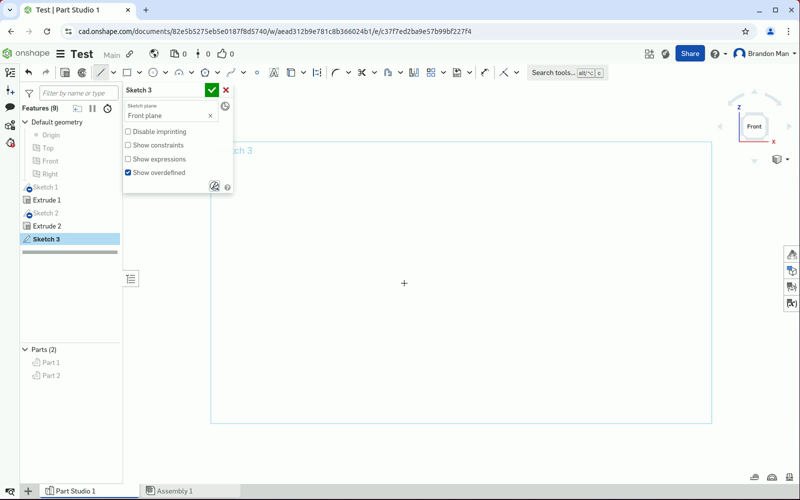
click(404, 282)
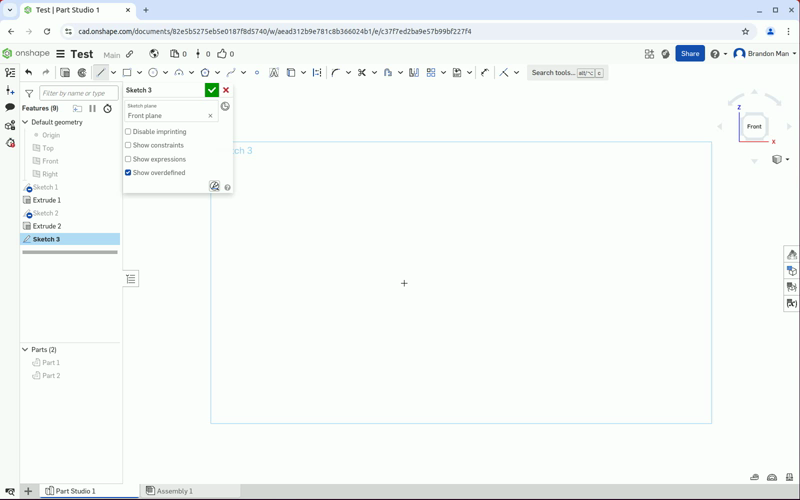
key_up(shift)
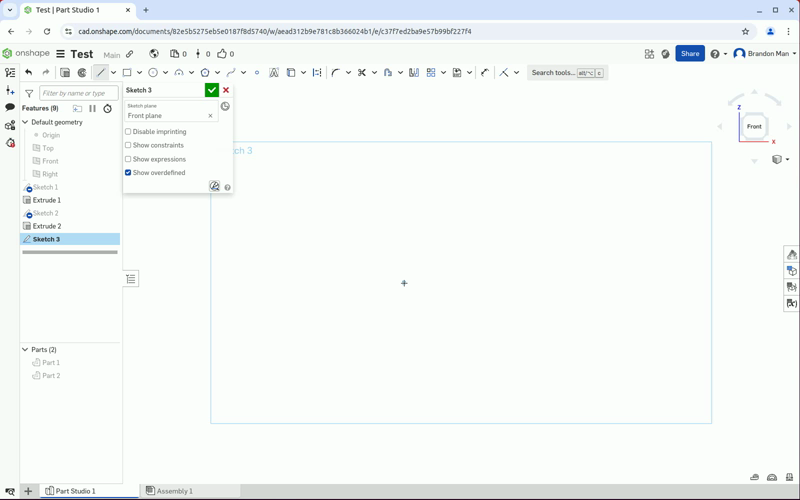
key_down(shift)
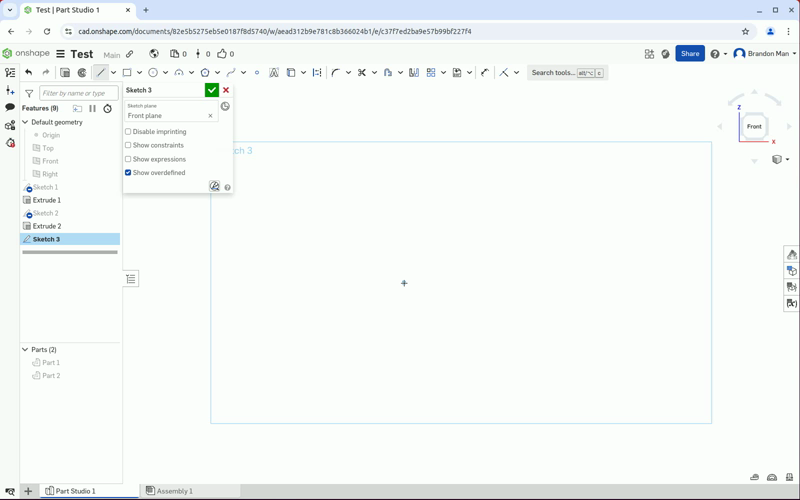
mouse_move(434, 282)
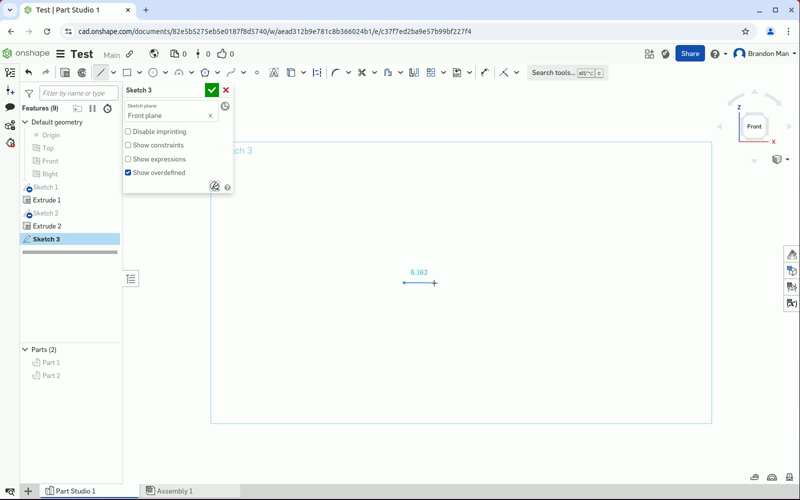
mouse_move(461, 282)
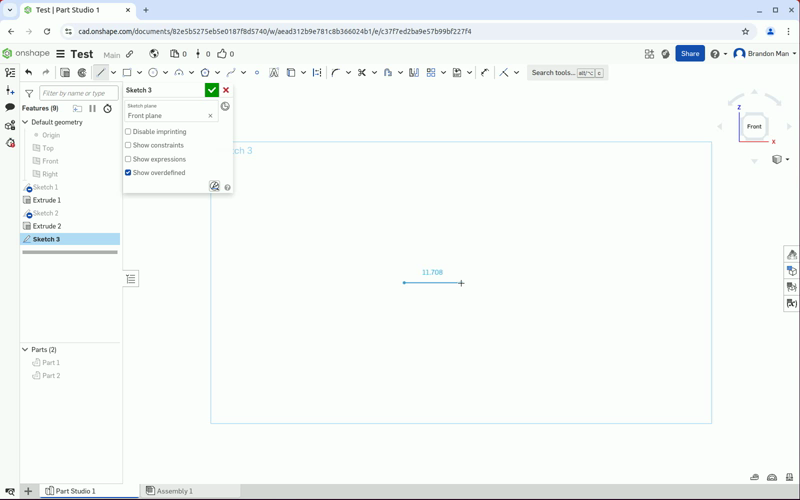
click(461, 282)
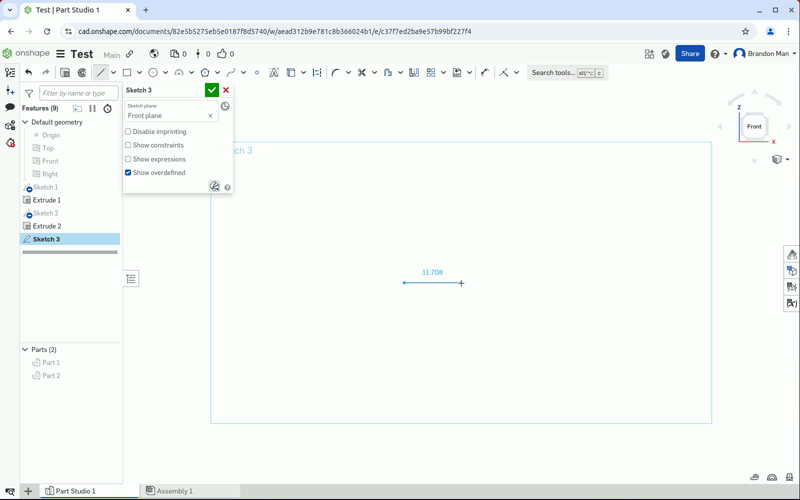
key_up(shift)
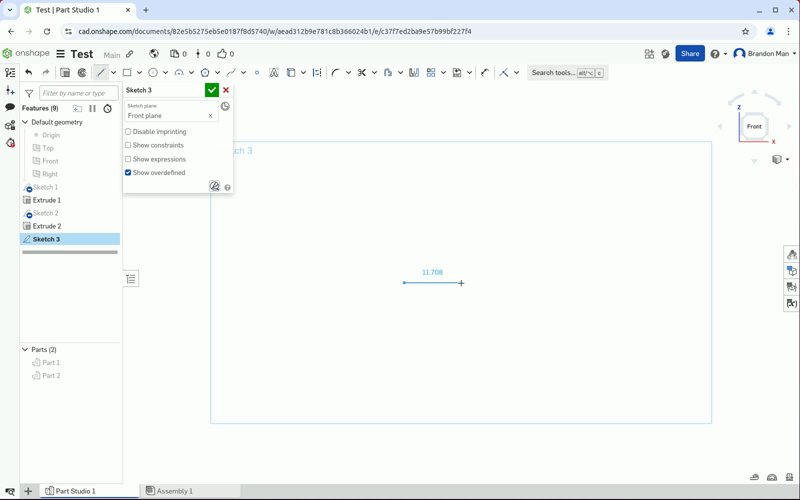
key_down(shift)
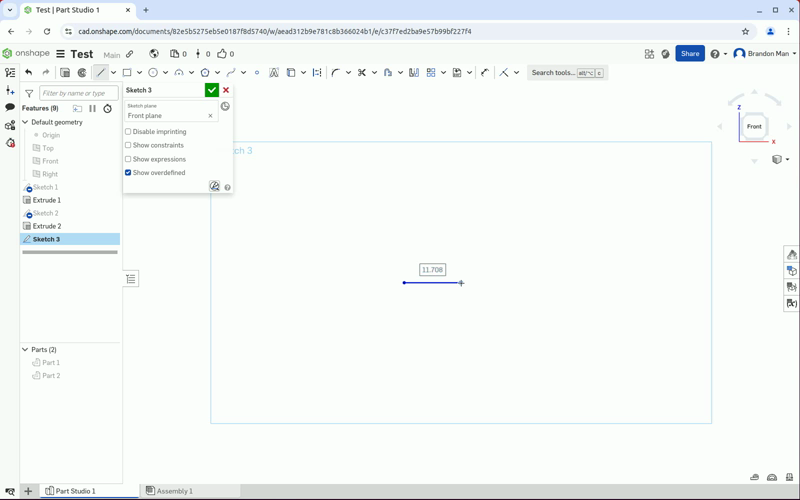
mouse_move(491, 282)
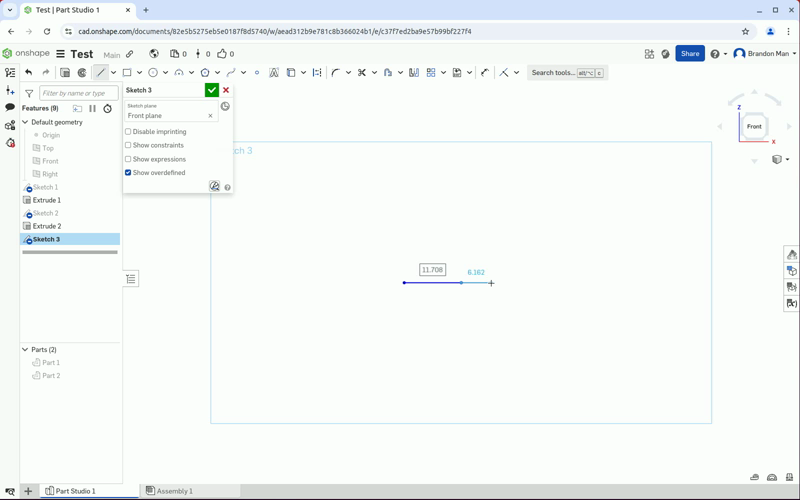
mouse_move(461, 226)
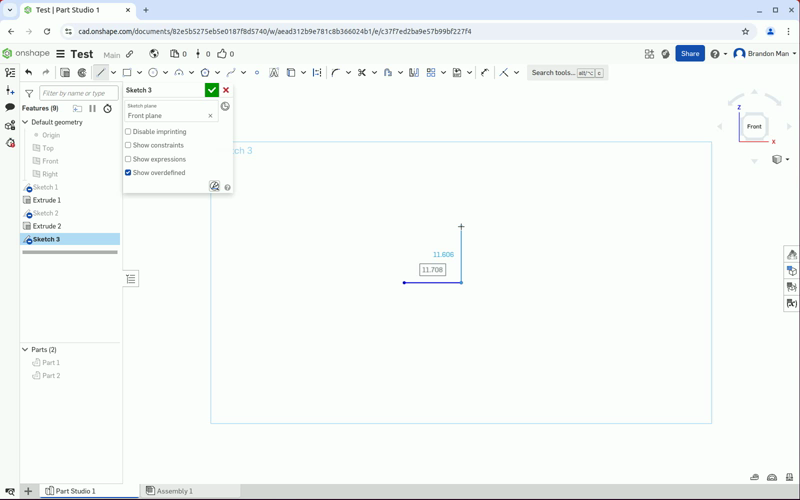
click(461, 226)
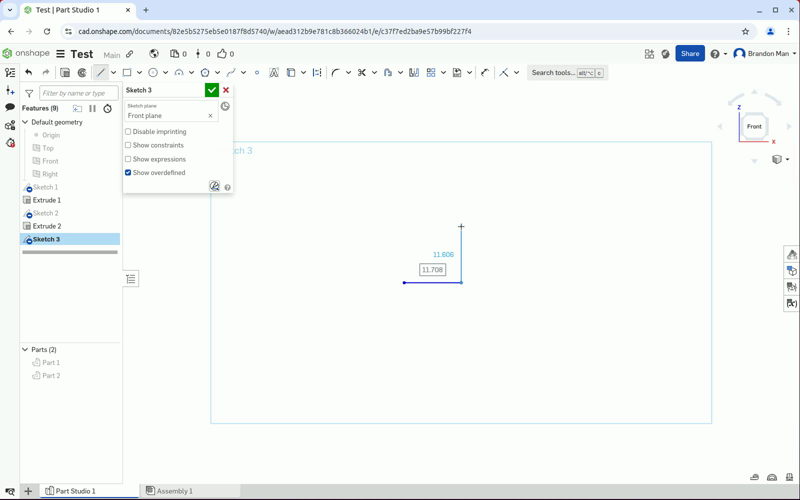
key_up(shift)
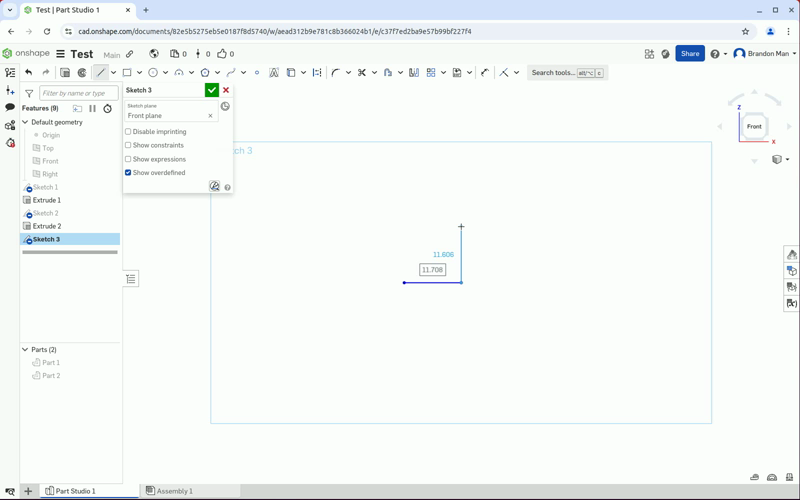
key_down(shift)
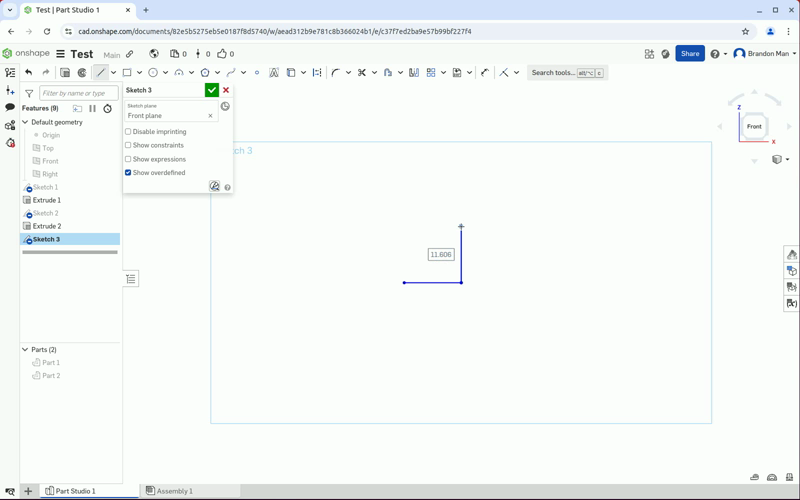
mouse_move(491, 226)
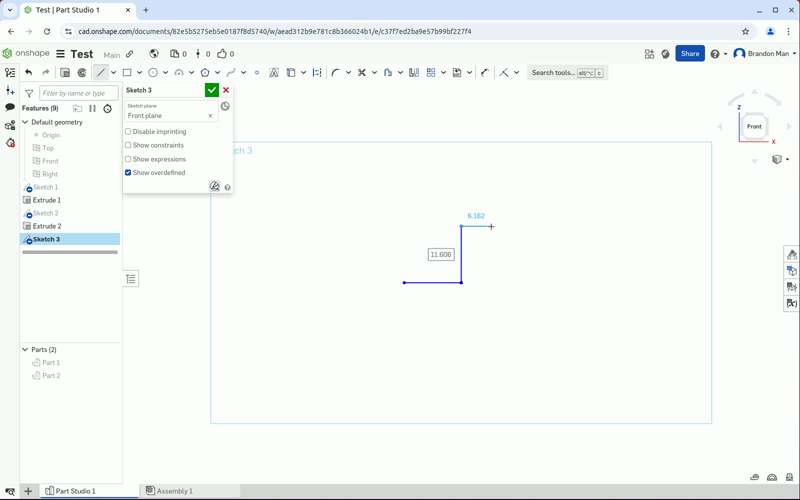
mouse_move(404, 226)
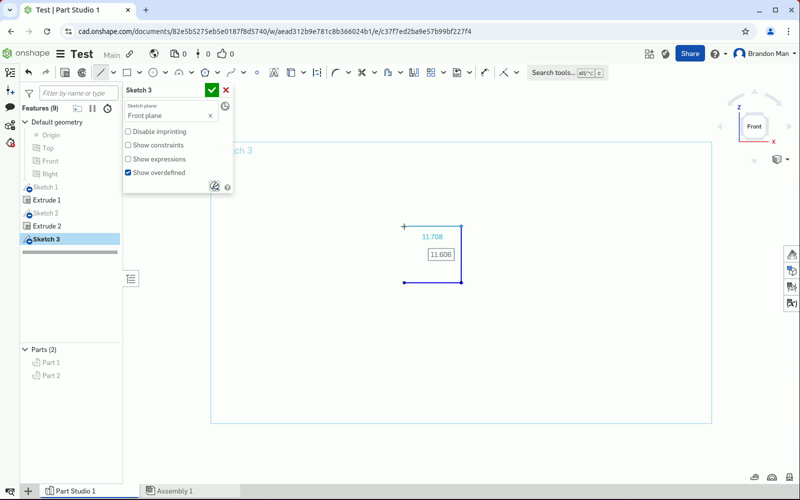
click(404, 226)
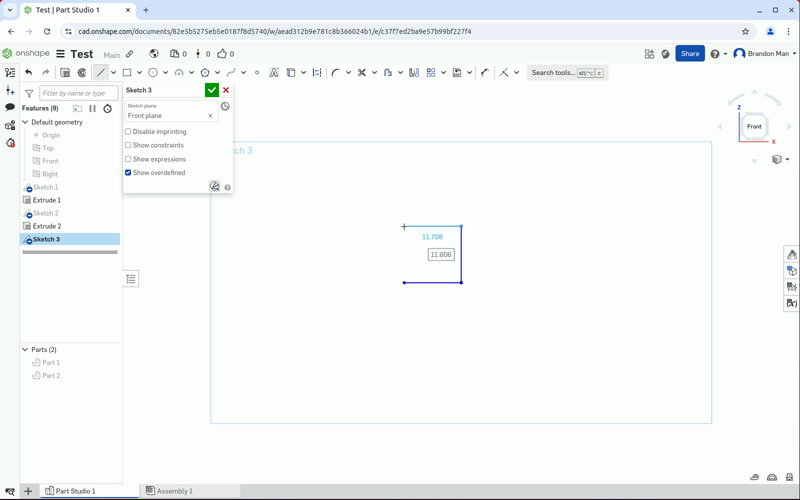
key_up(shift)
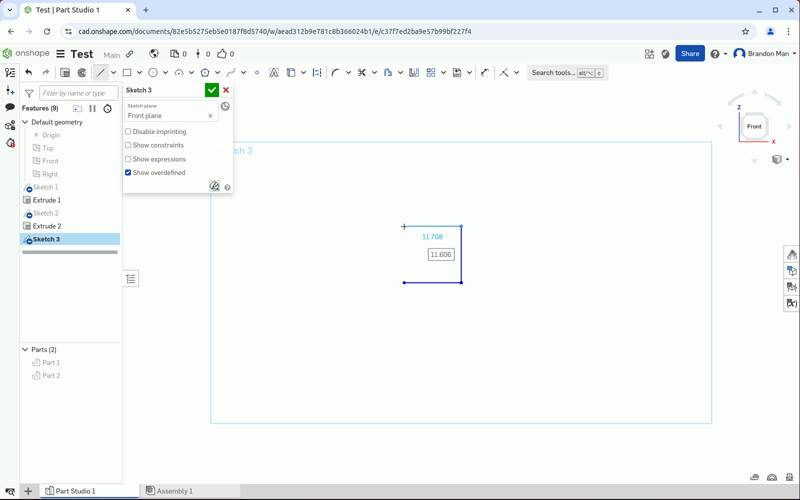
mouse_move(434, 226)
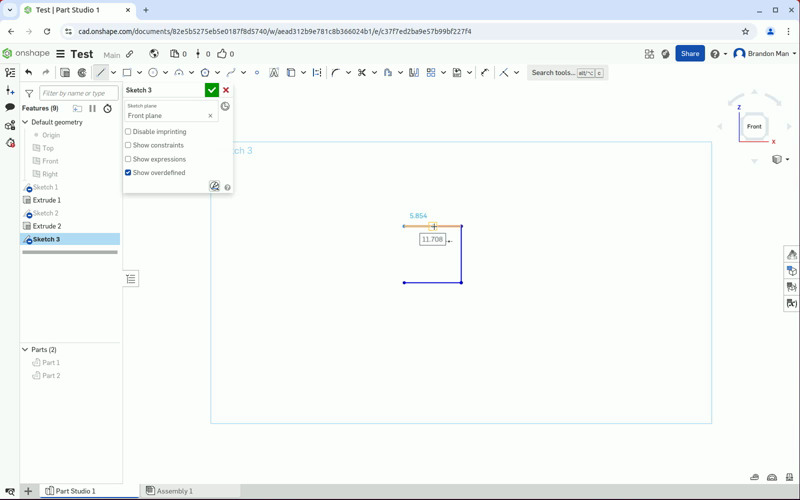
key_down(shift)
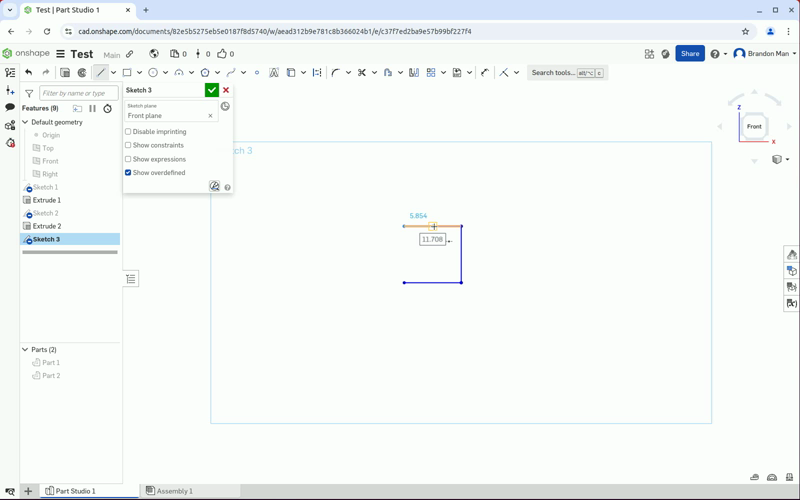
mouse_move(404, 282)
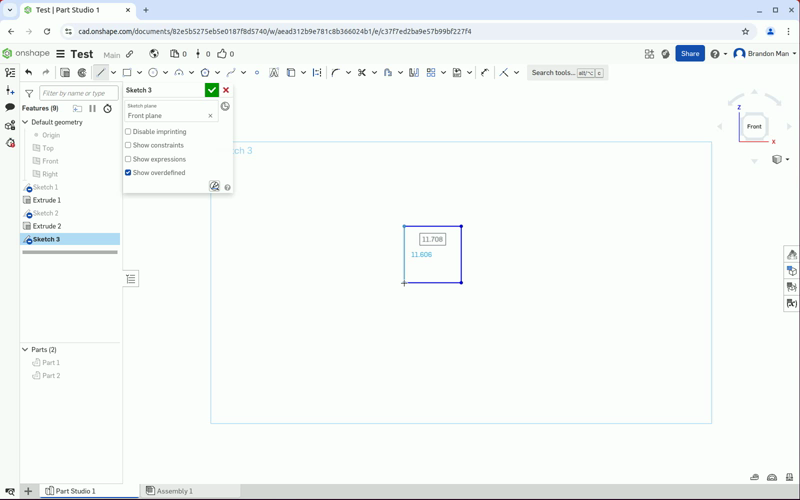
key_up(shift)
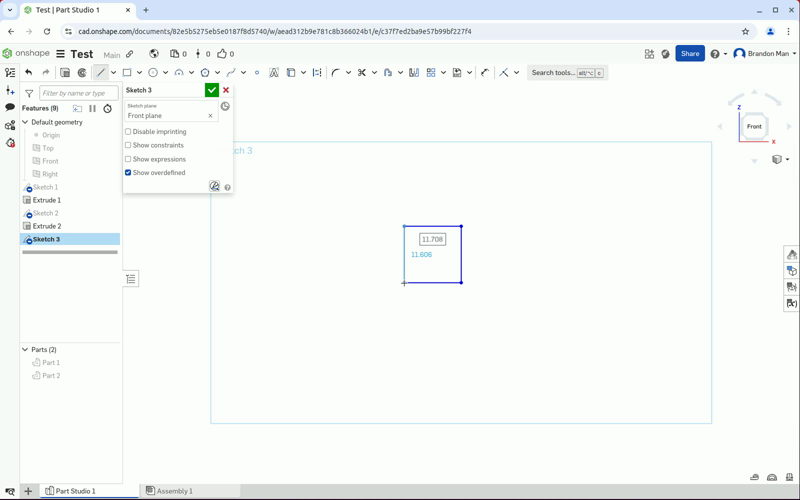
click(404, 282)
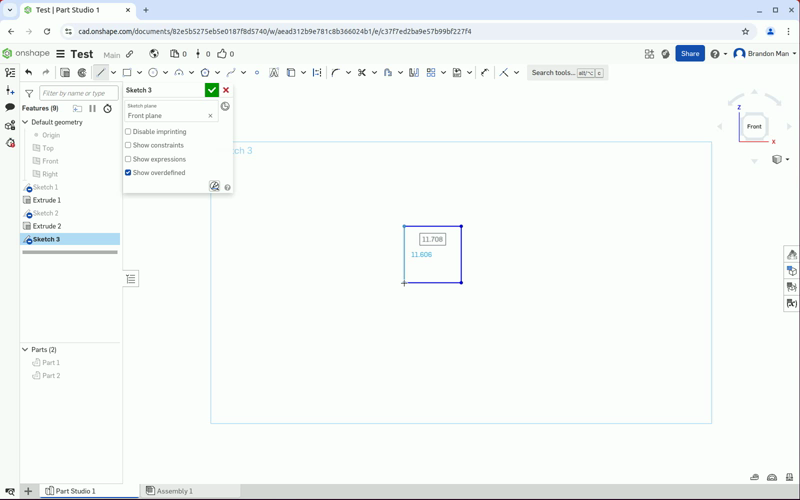
key(esc)
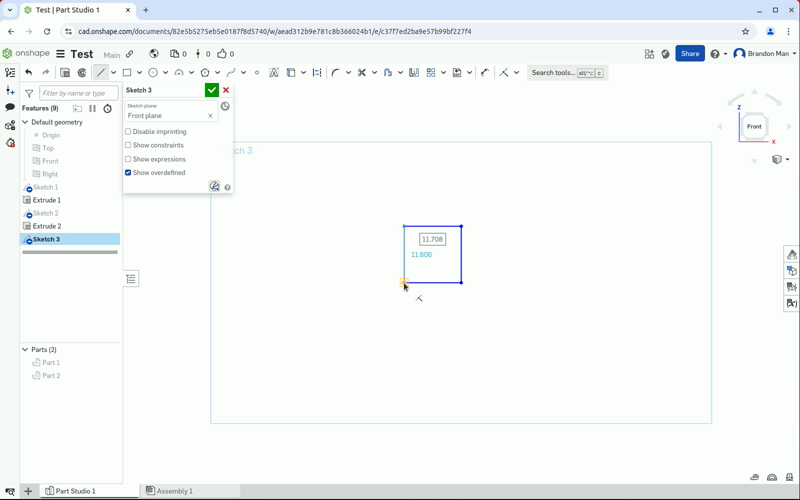
mouse_move(440, 246)
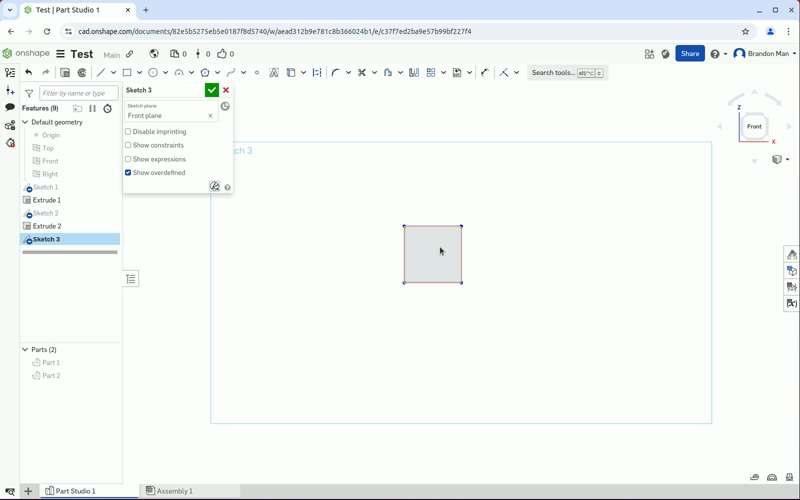
click(440, 246)
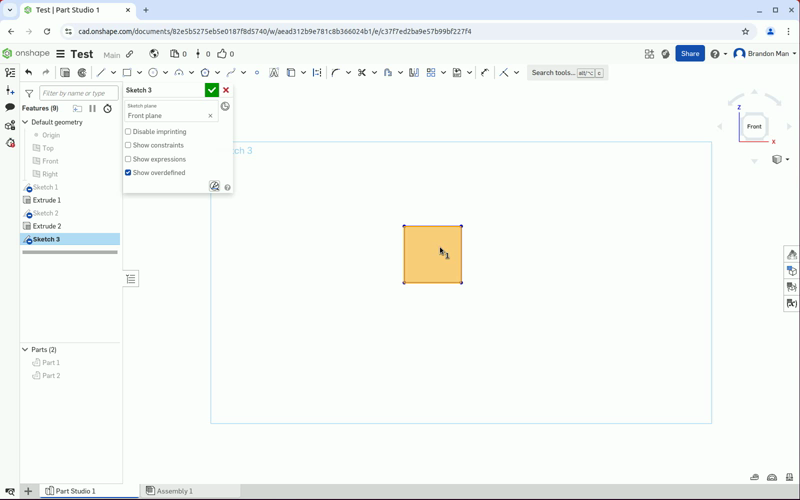
mouse_move(73, 352)
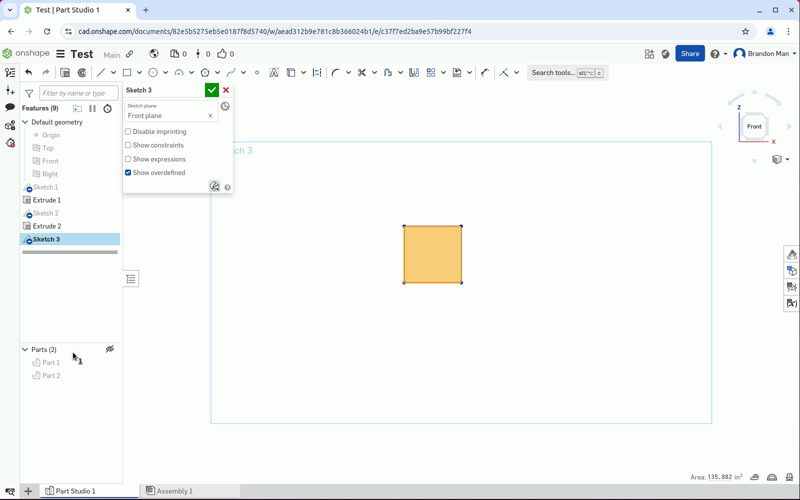
key(shift+y)
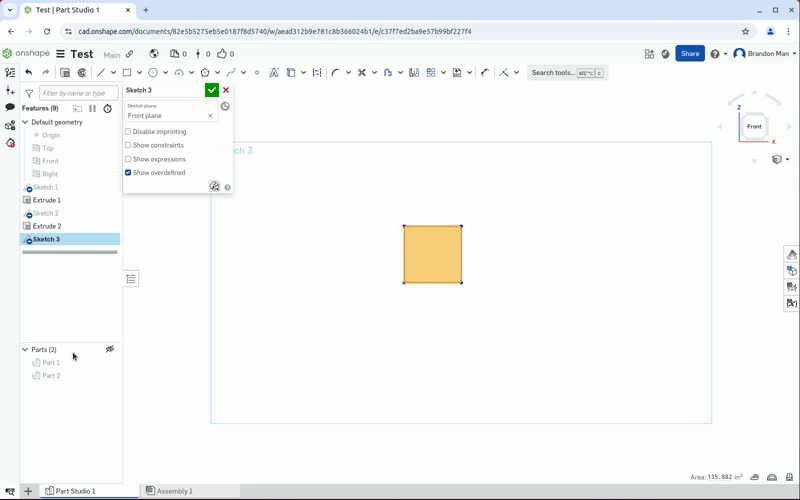
key(shift+e)
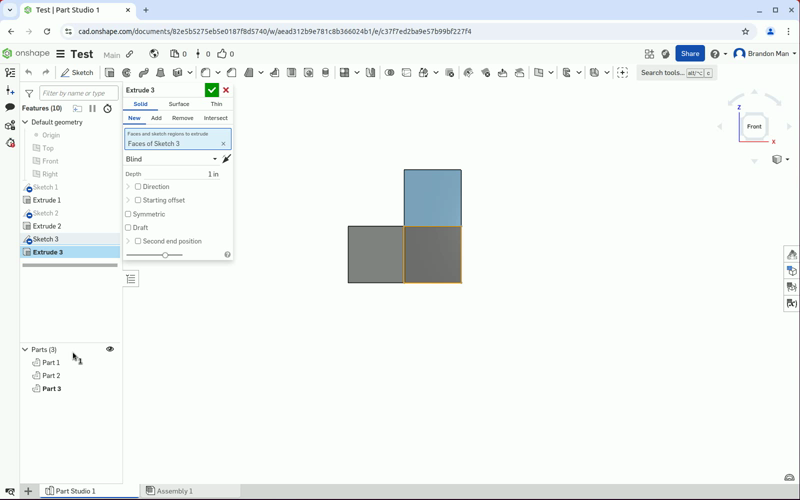
mouse_move(143, 106)
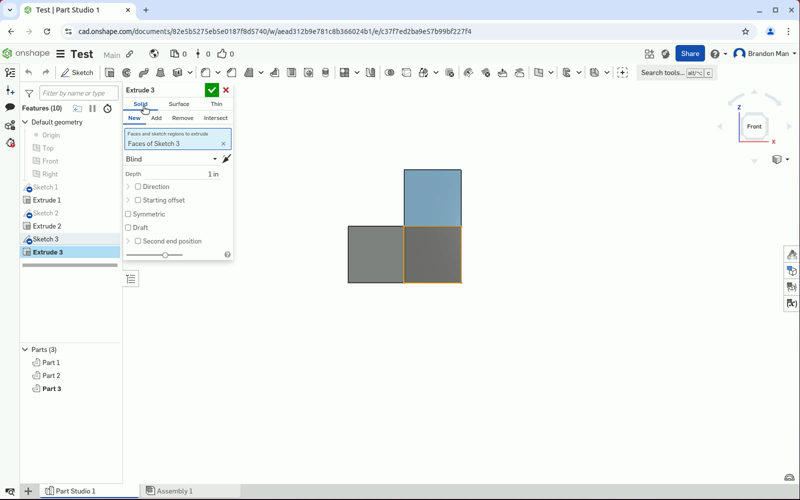
click(143, 106)
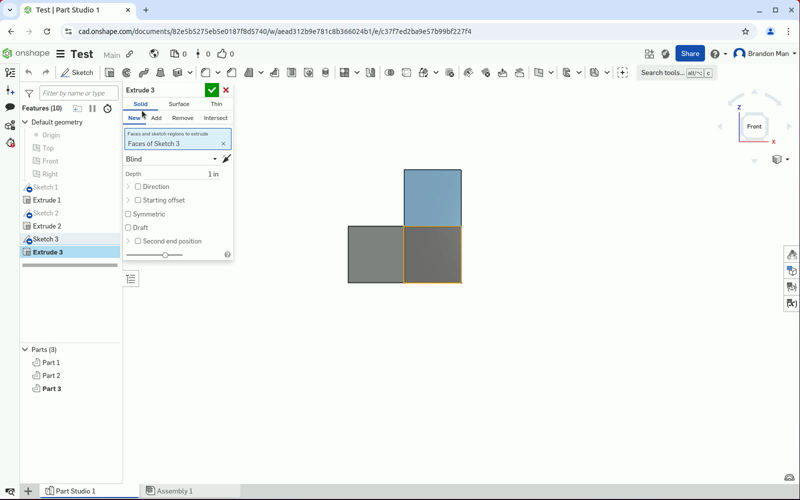
mouse_move(137, 120)
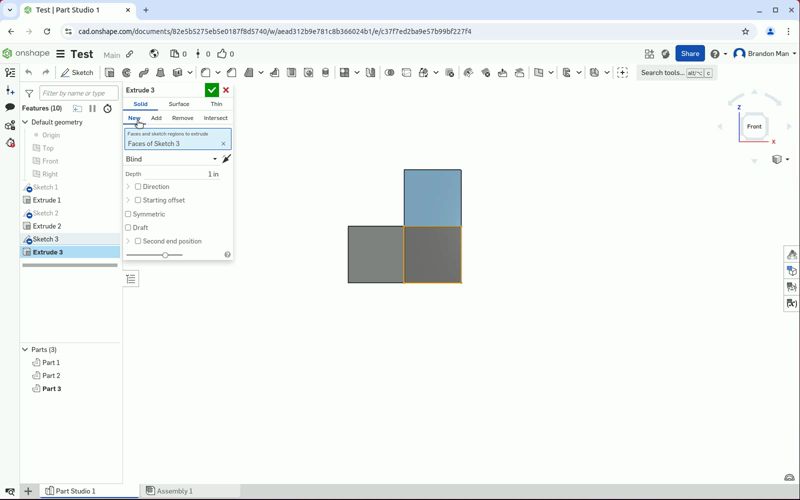
click(137, 120)
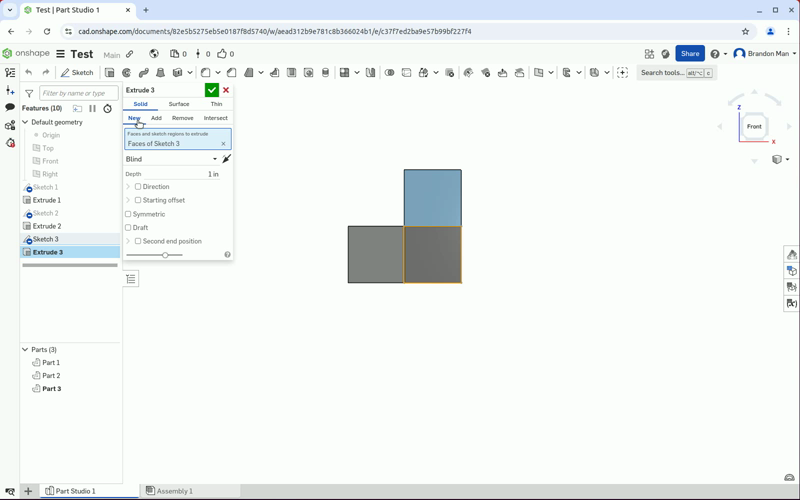
key(tab, 4)
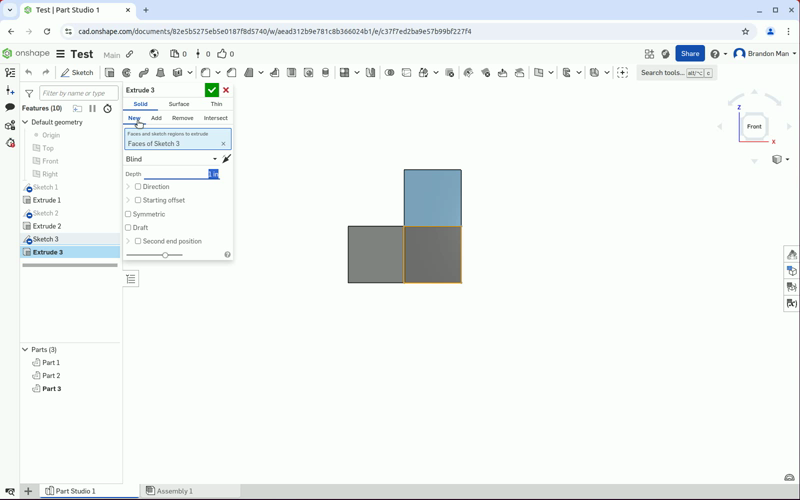
text(11.554)
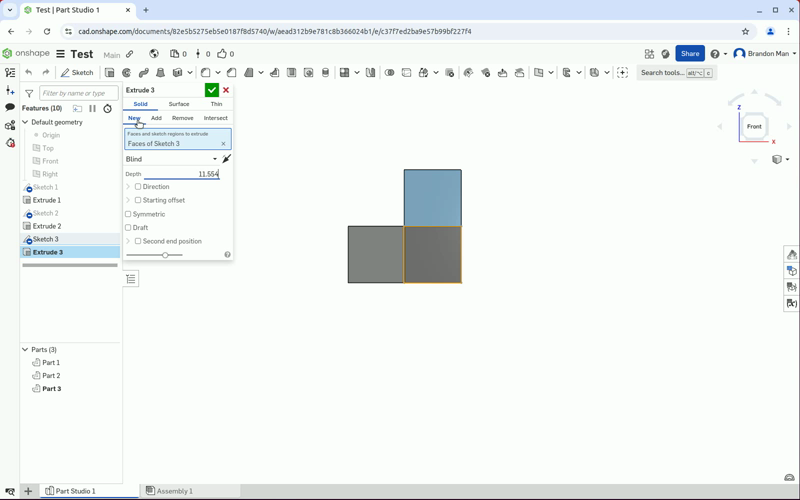
key(enter)
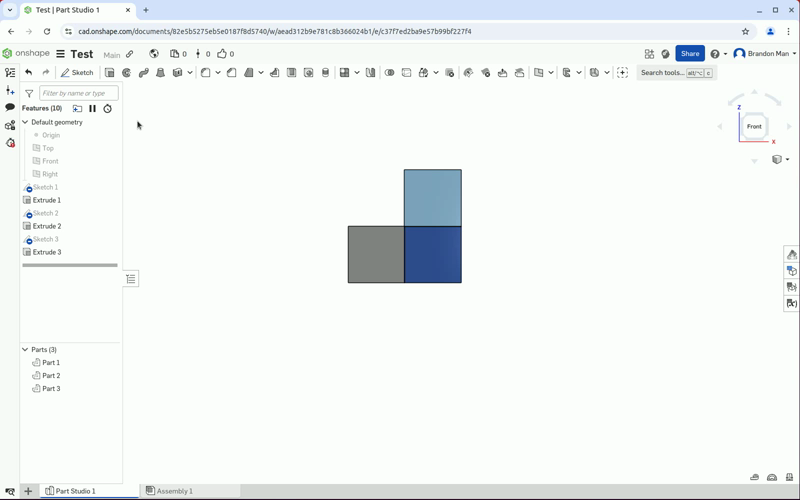
key(shift+h)
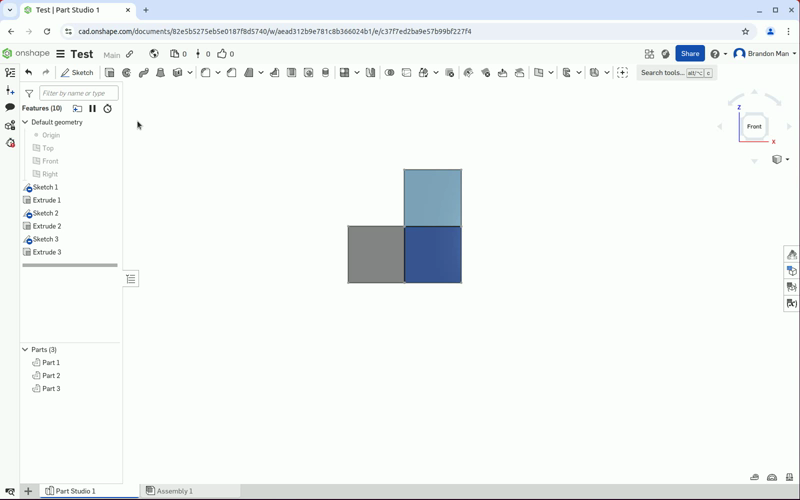
key(shift+h)
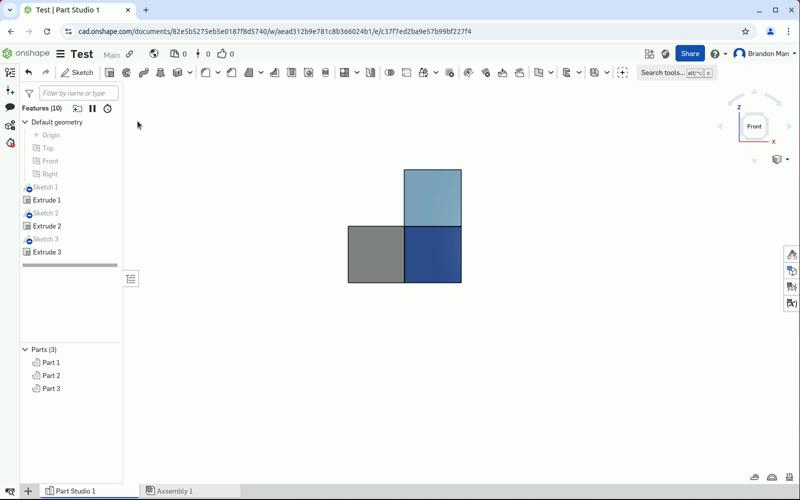
mouse_move(73, 189)
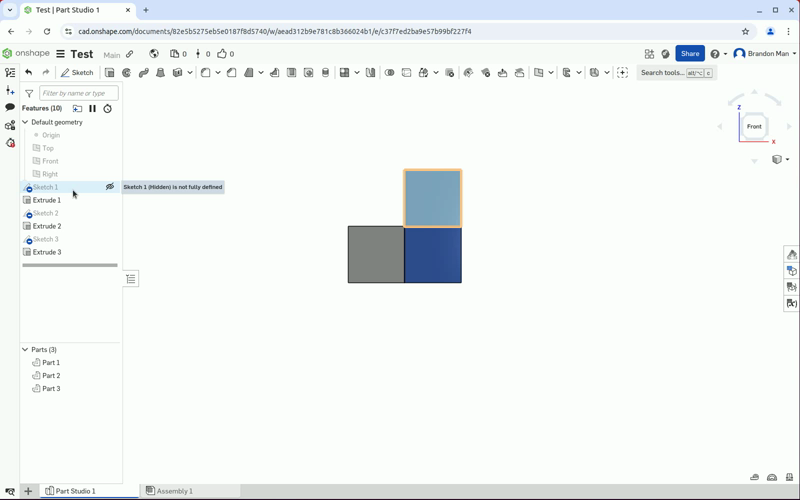
click(73, 189)
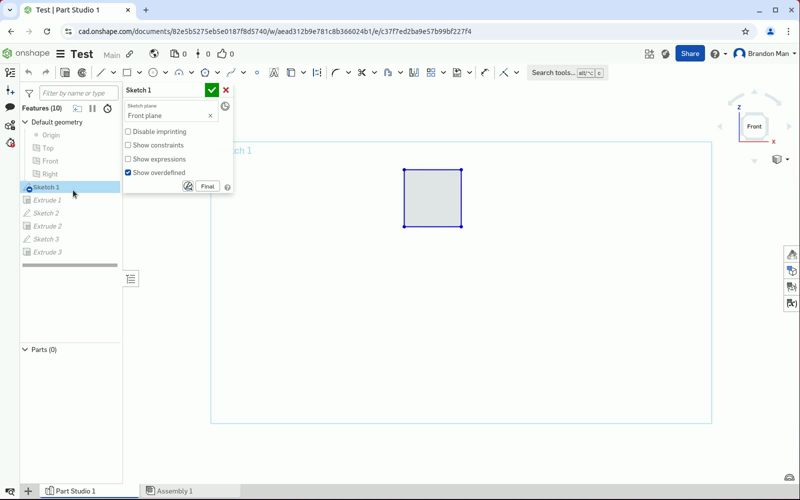
mouse_move(229, 92)
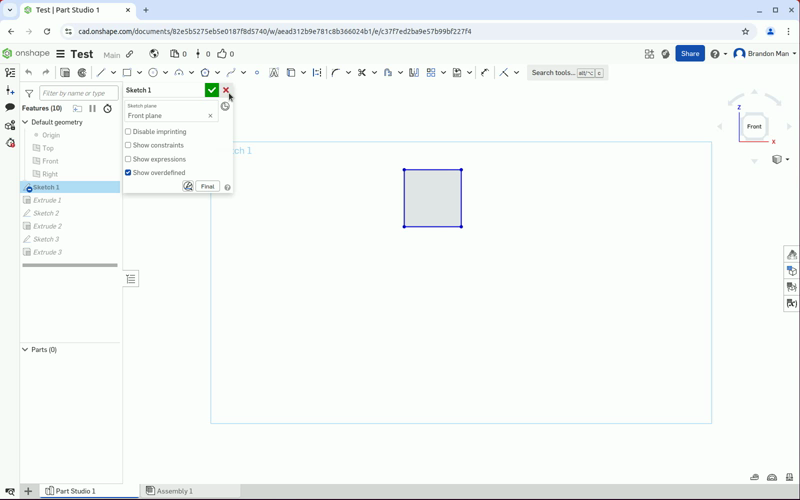
click(229, 92)
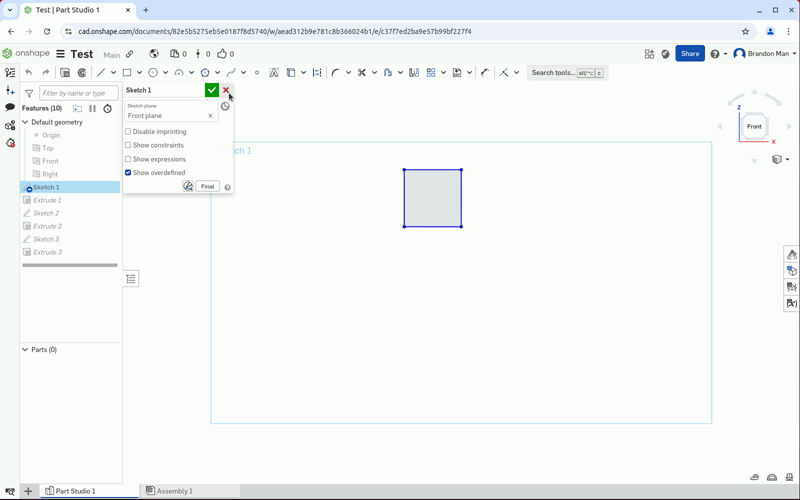
key(shift+s)
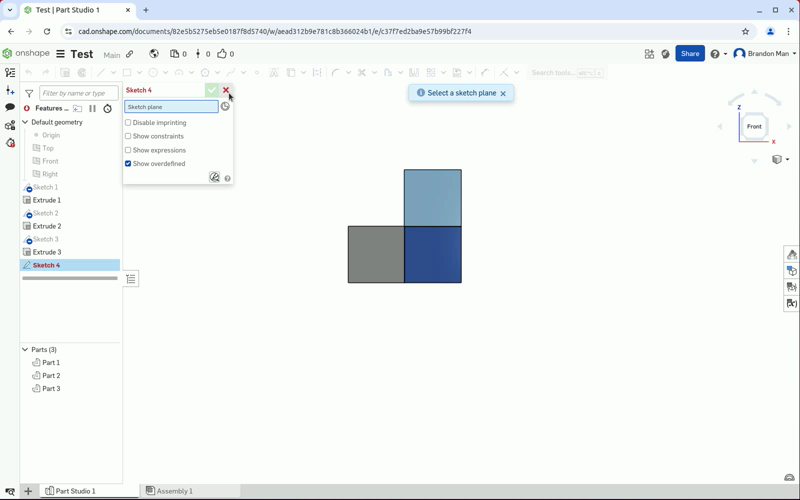
mouse_move(73, 163)
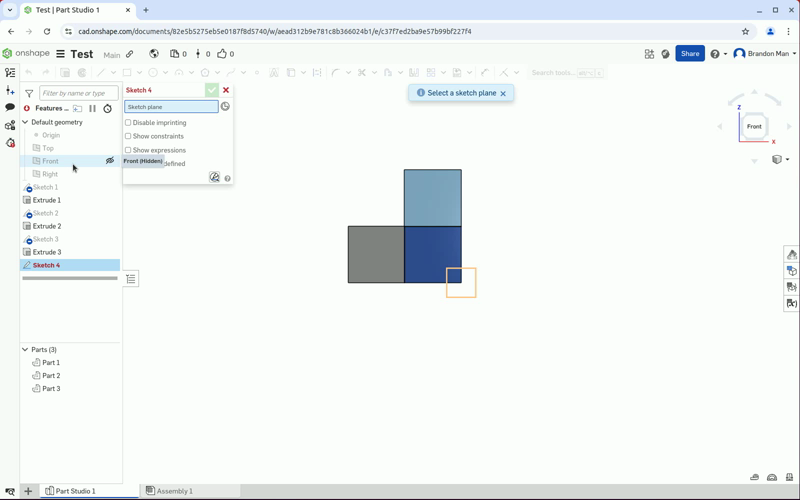
click(73, 163)
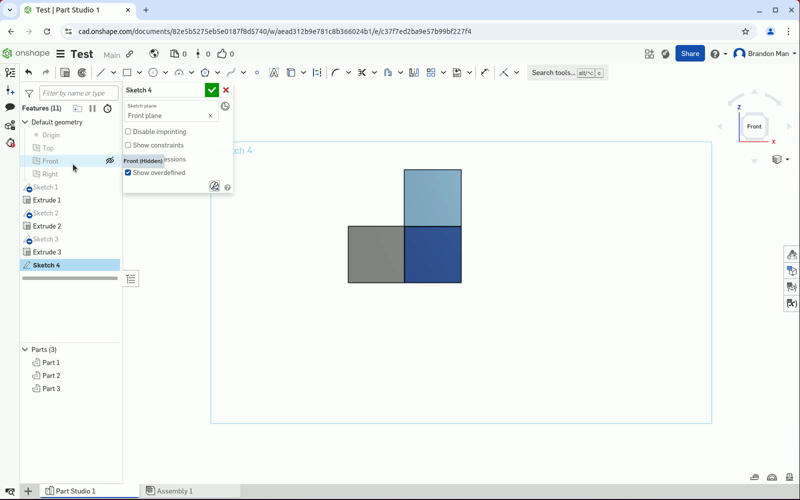
mouse_move(73, 352)
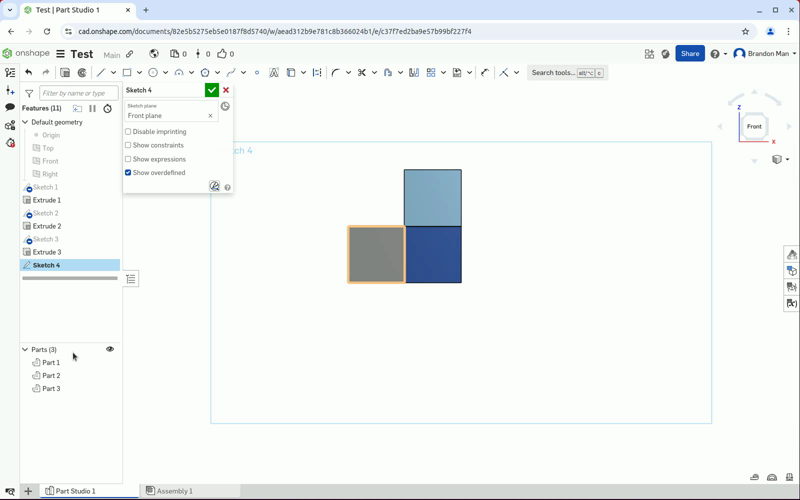
key(y)
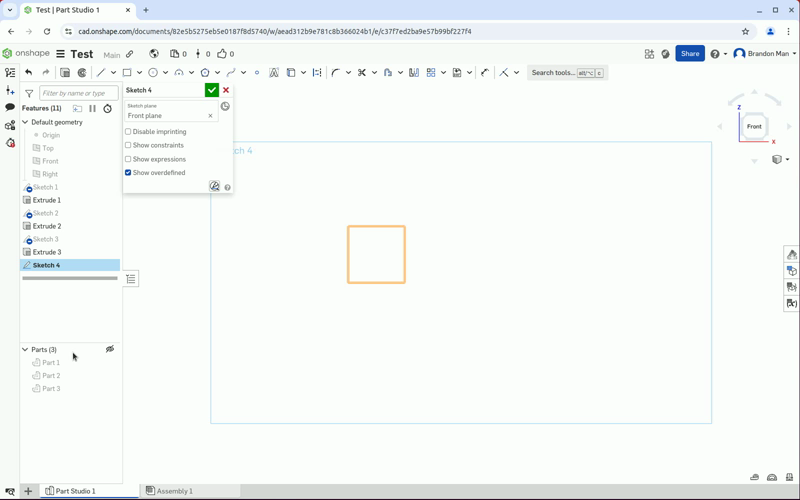
key(l)
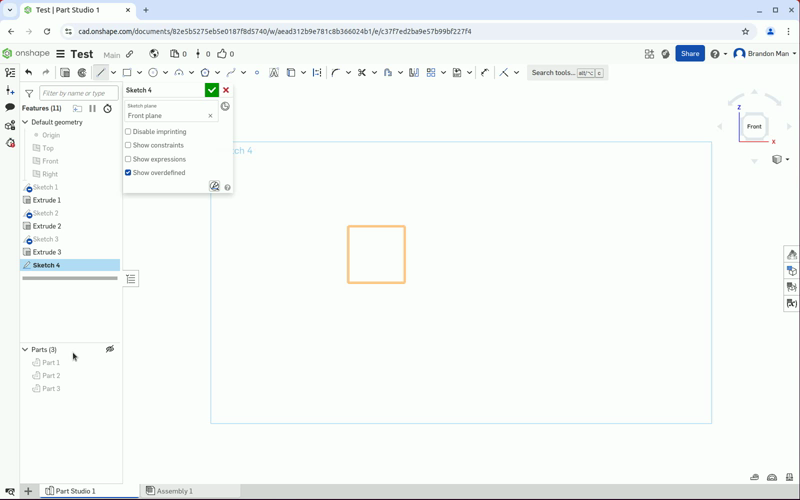
key_down(shift)
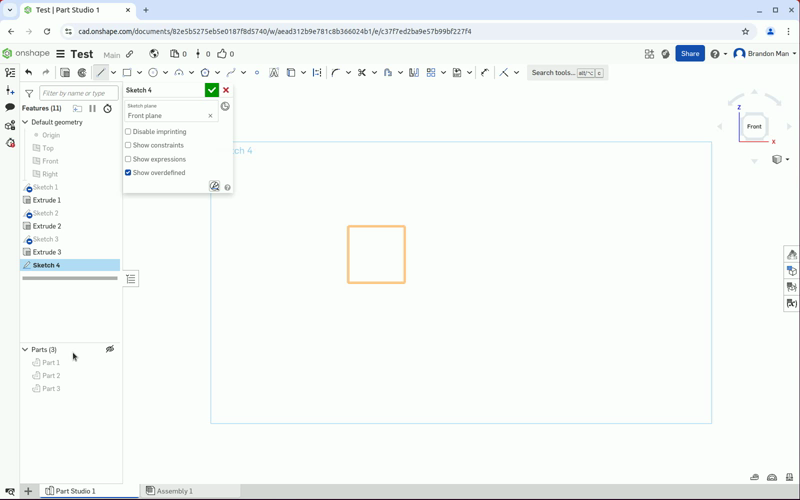
mouse_move(460, 282)
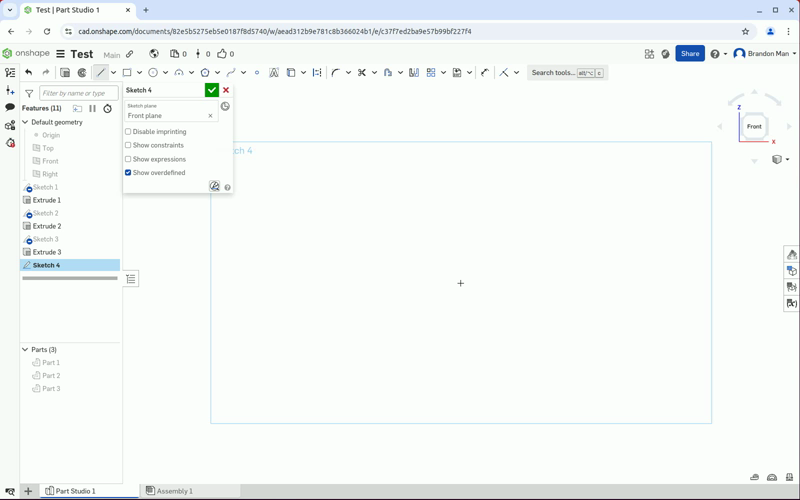
click(460, 282)
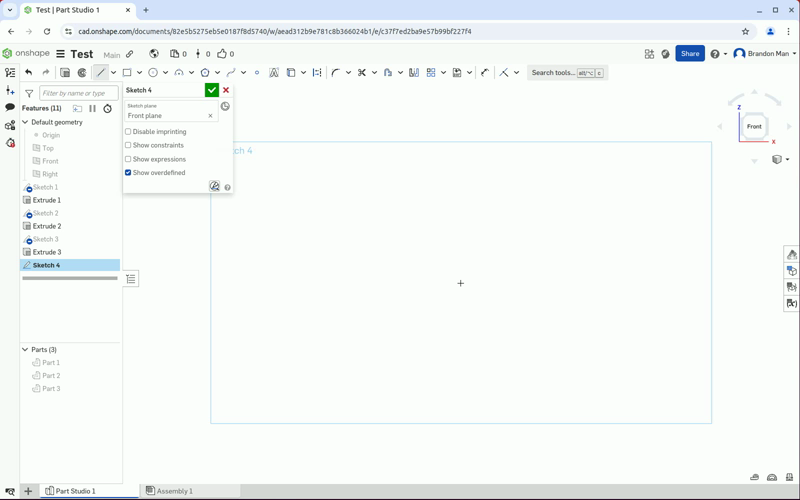
key_up(shift)
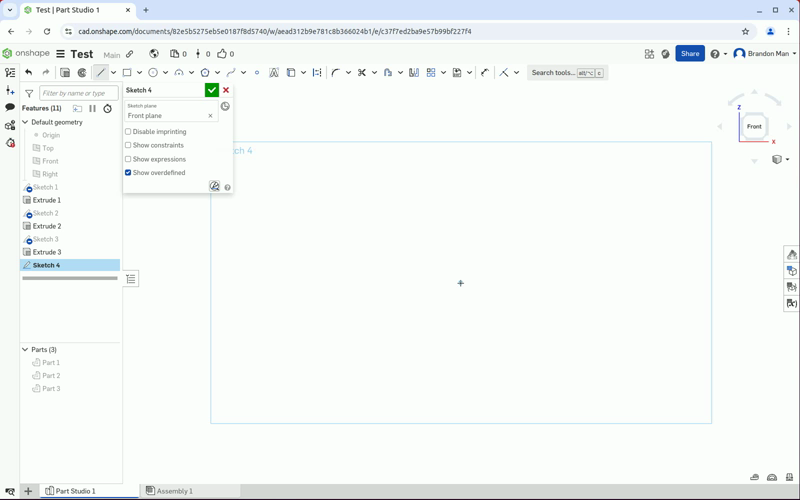
key_down(shift)
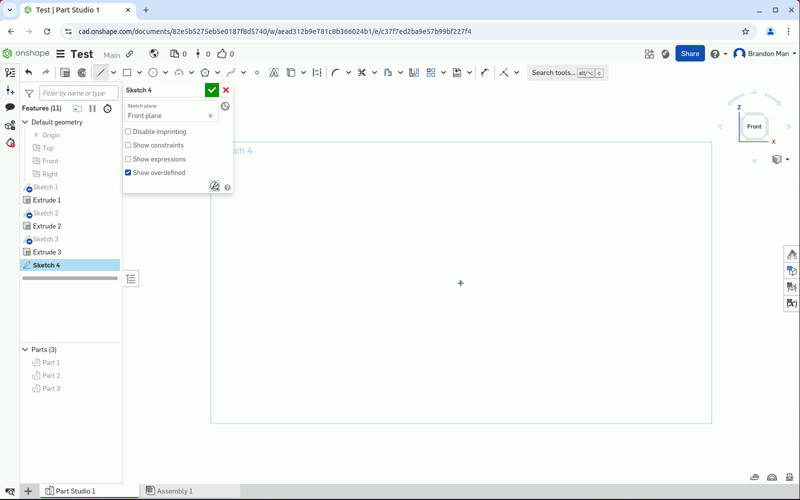
mouse_move(490, 282)
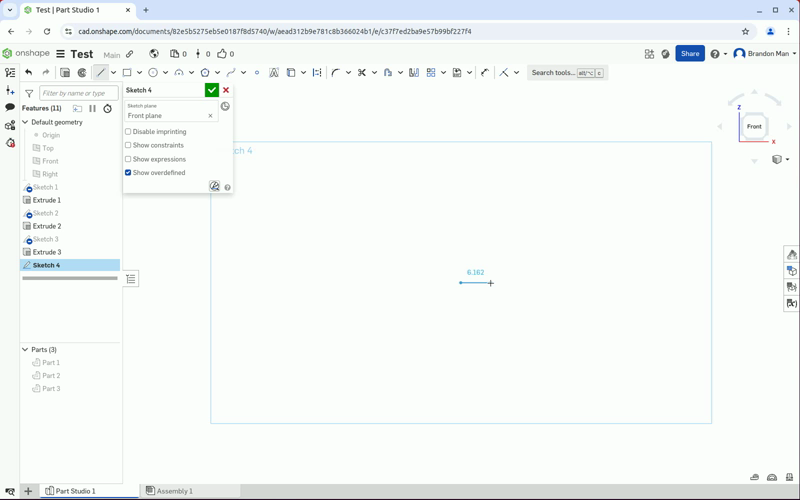
mouse_move(517, 282)
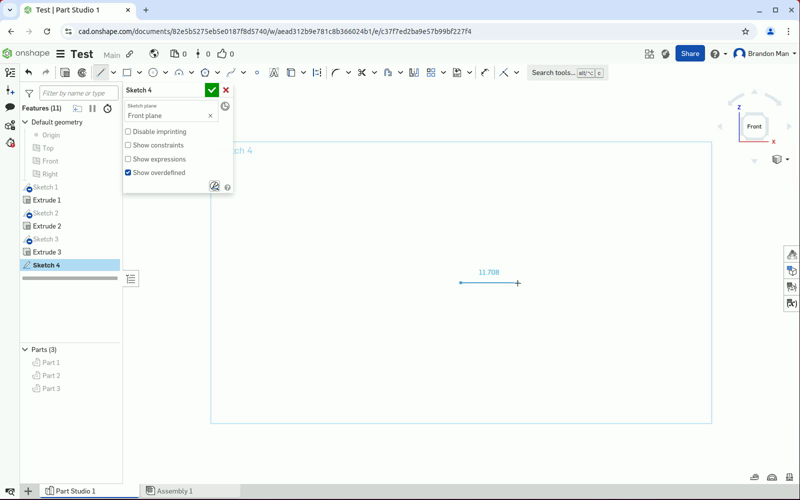
click(517, 282)
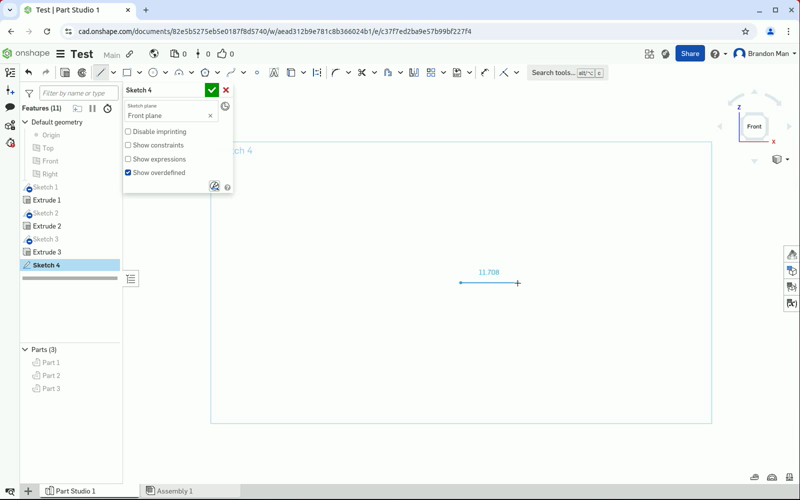
key_up(shift)
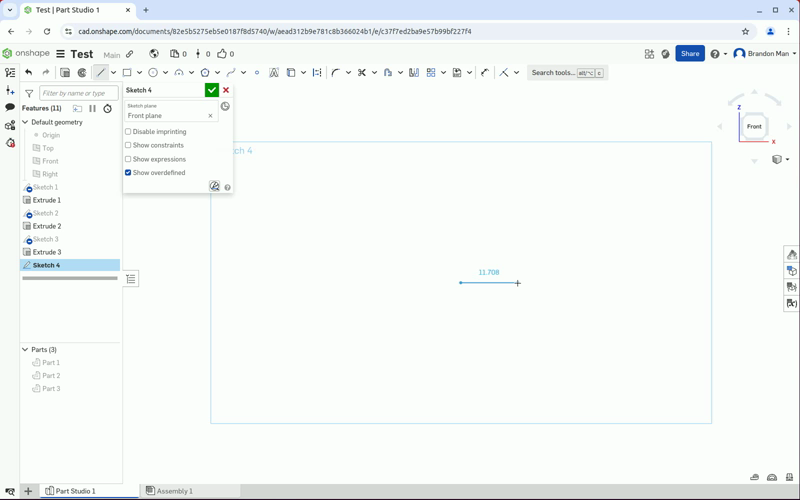
key_down(shift)
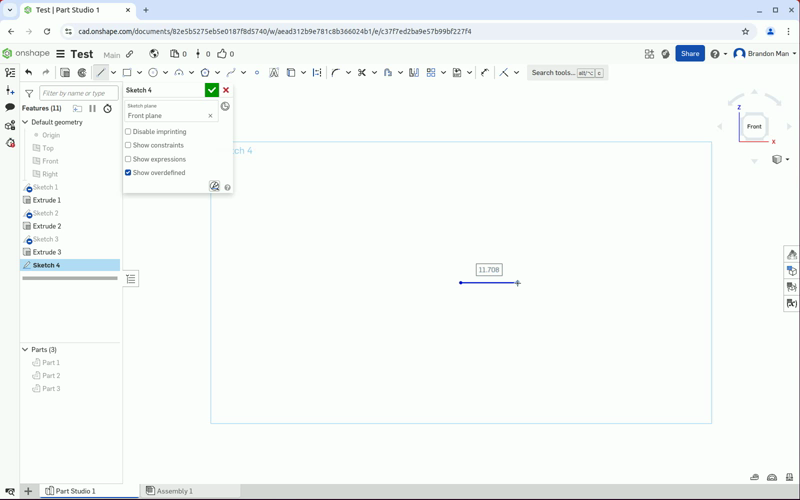
mouse_move(547, 282)
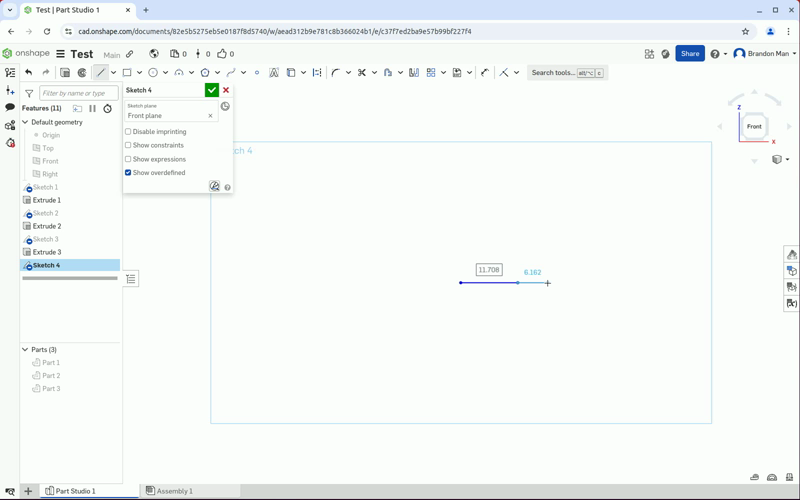
mouse_move(517, 226)
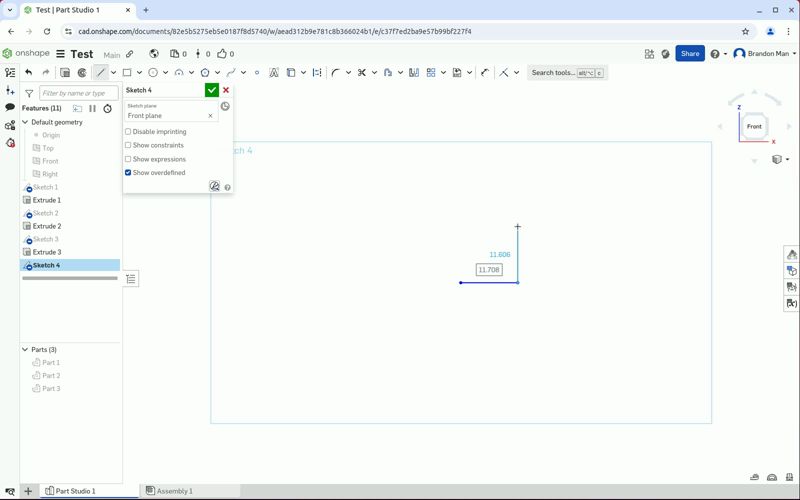
click(517, 226)
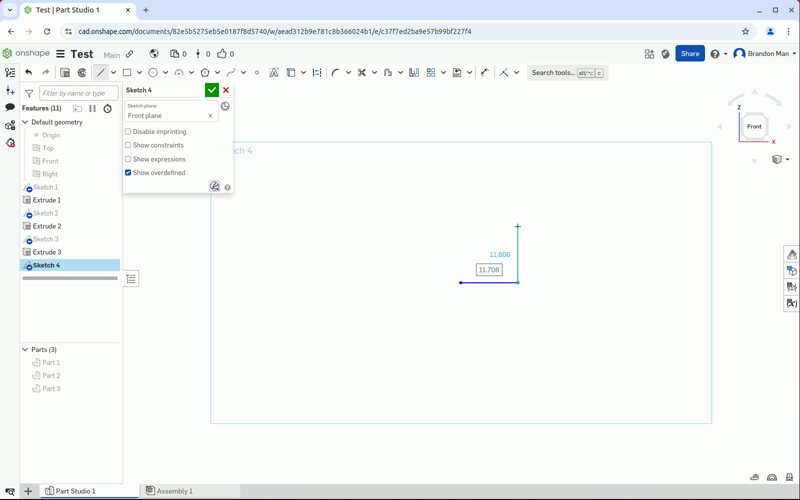
key_up(shift)
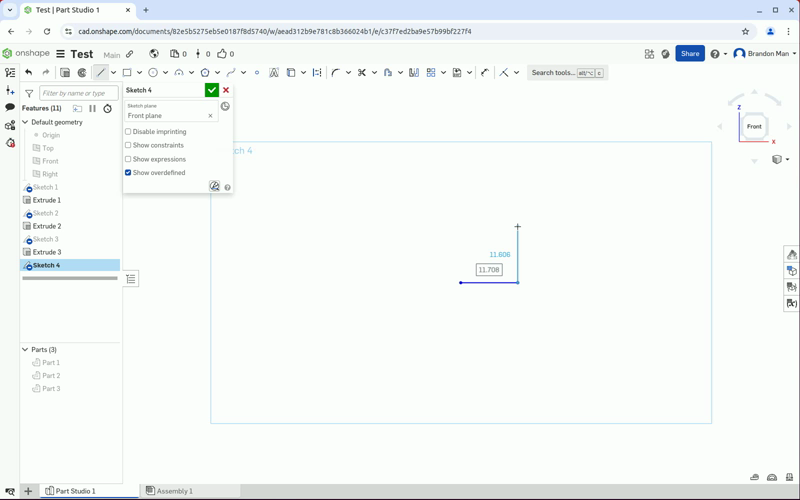
key_down(shift)
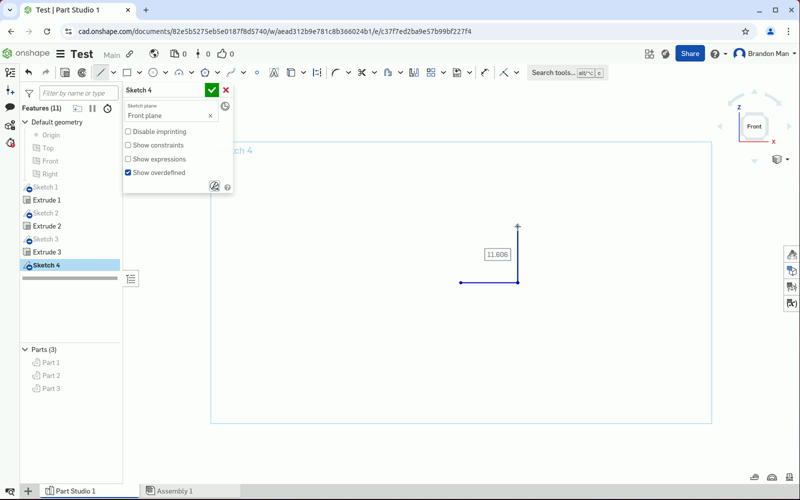
mouse_move(547, 226)
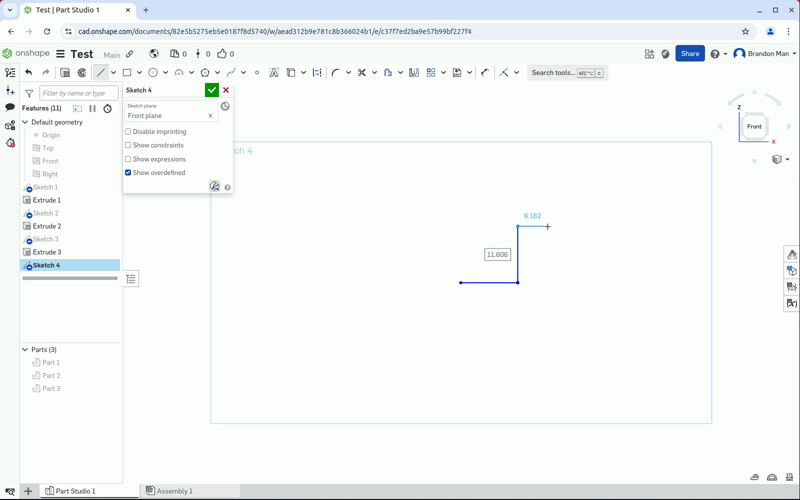
mouse_move(460, 226)
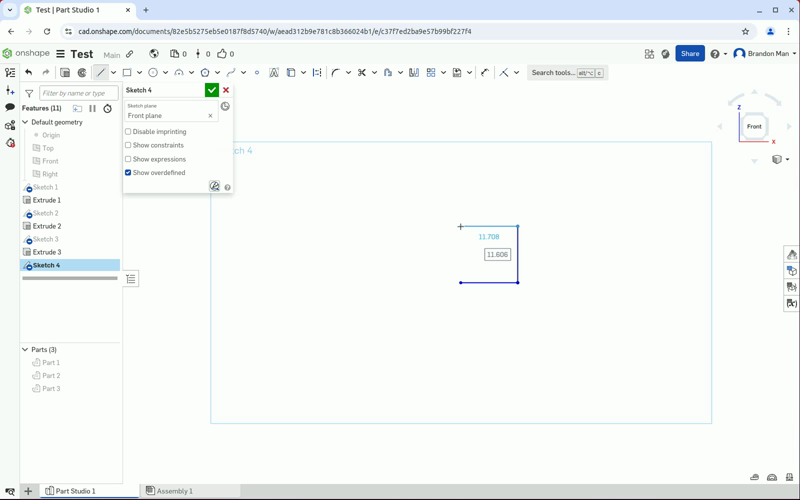
click(460, 226)
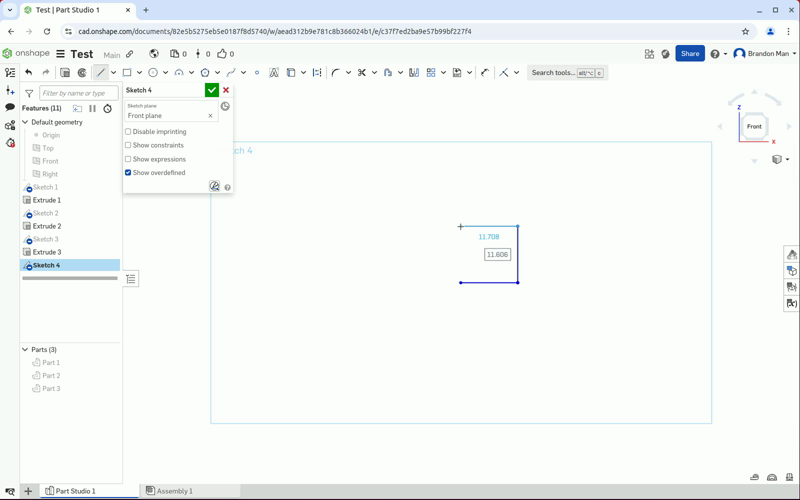
key_up(shift)
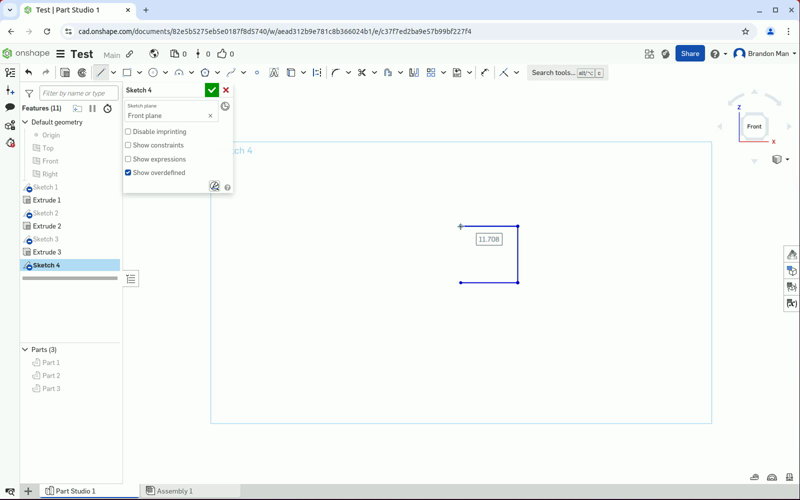
mouse_move(490, 226)
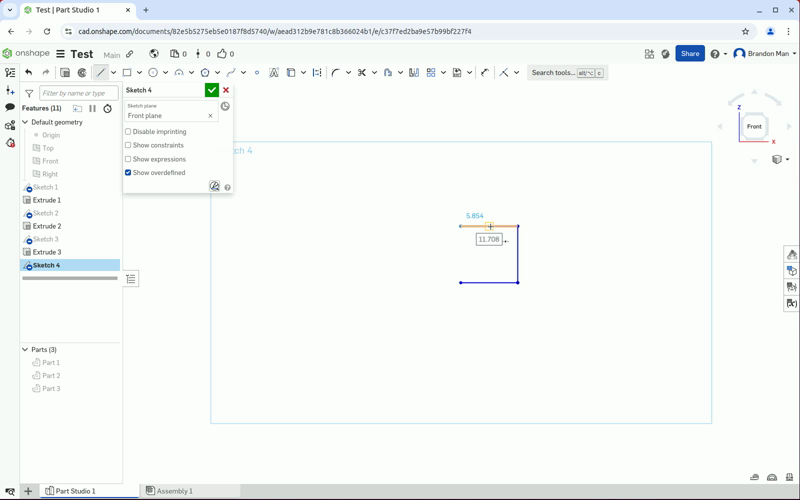
key_down(shift)
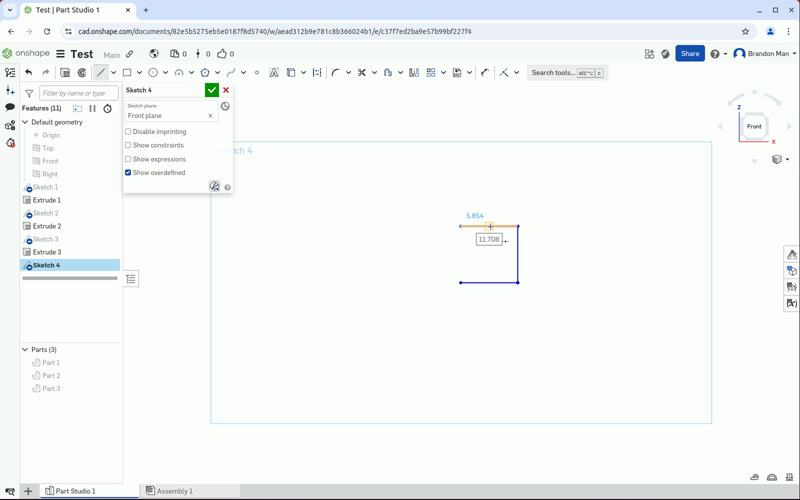
mouse_move(460, 282)
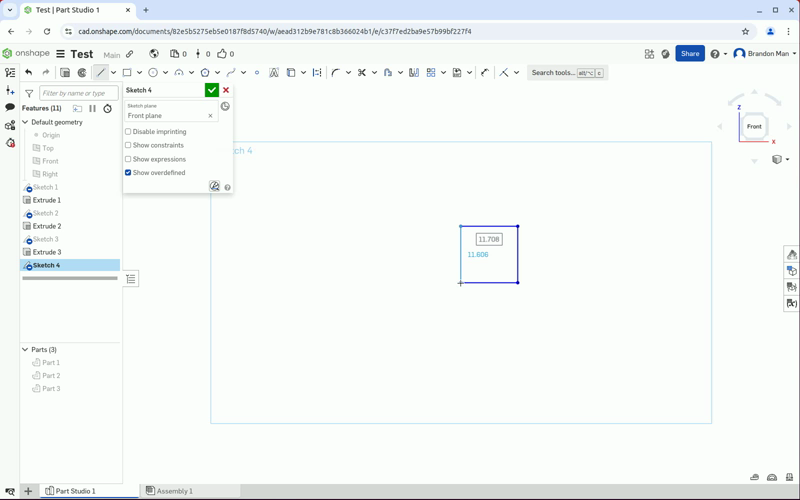
key_up(shift)
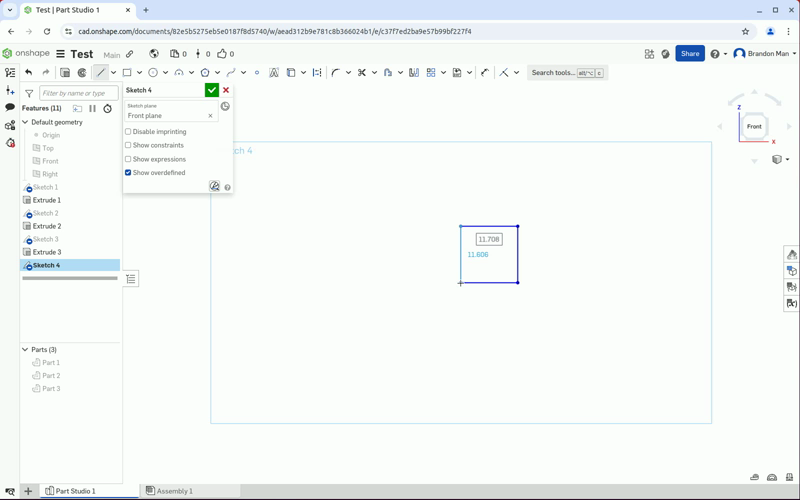
click(460, 282)
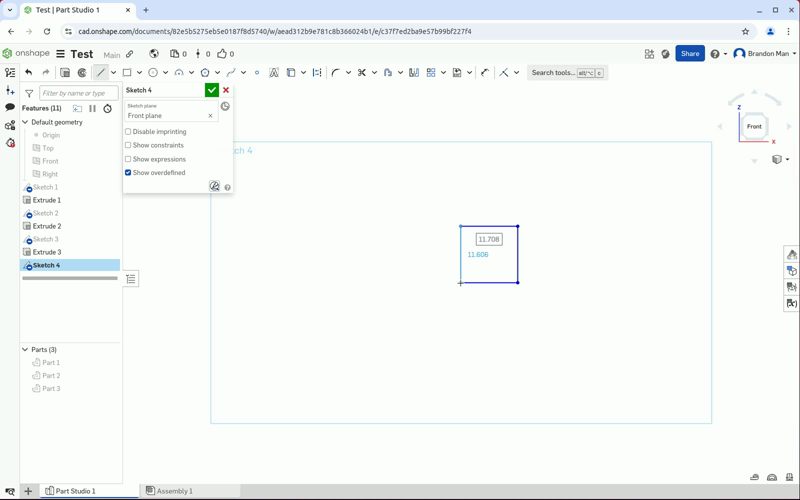
key(esc)
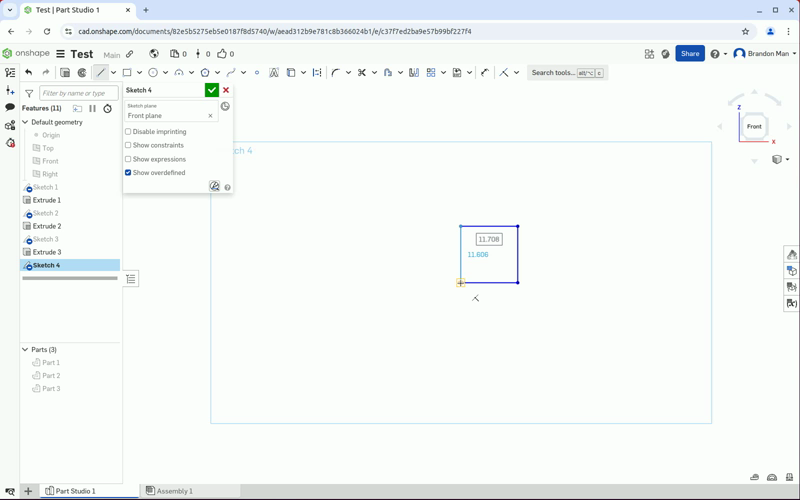
mouse_move(491, 253)
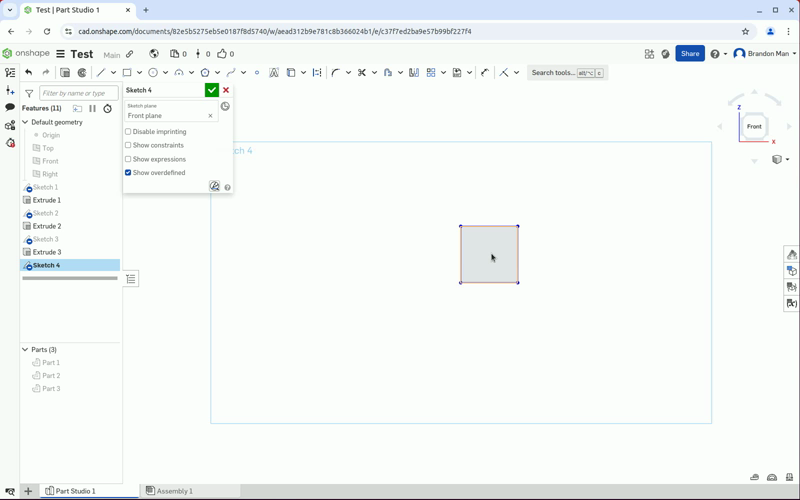
click(491, 253)
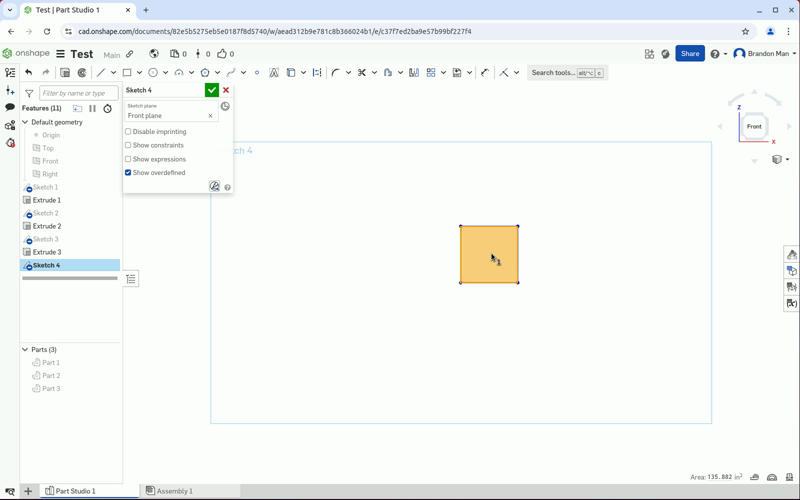
mouse_move(73, 352)
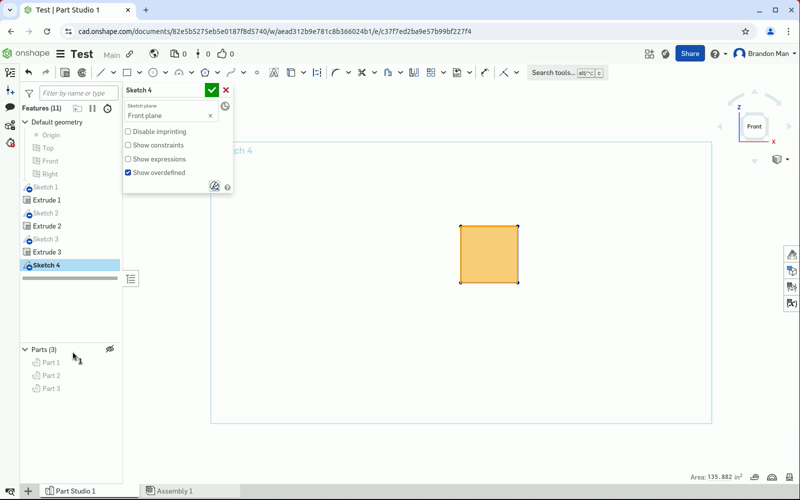
key(shift+y)
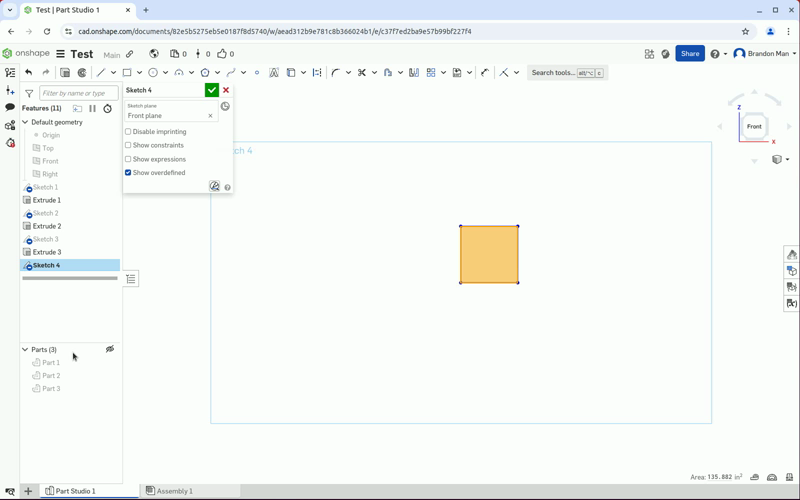
key(shift+e)
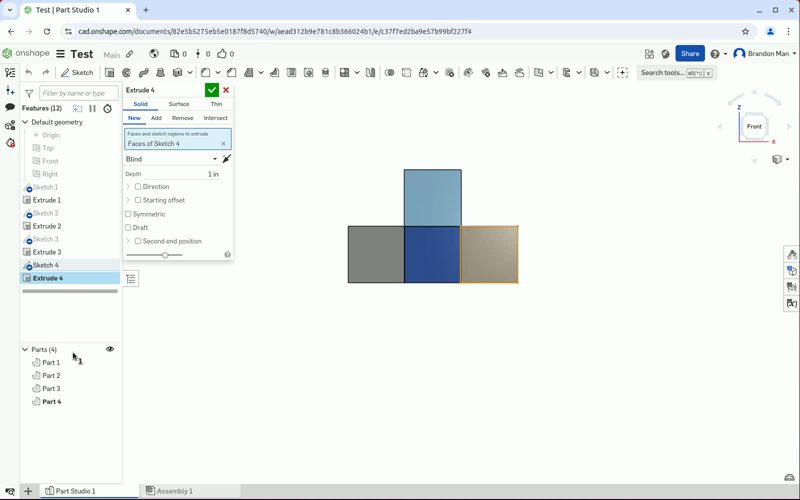
mouse_move(143, 106)
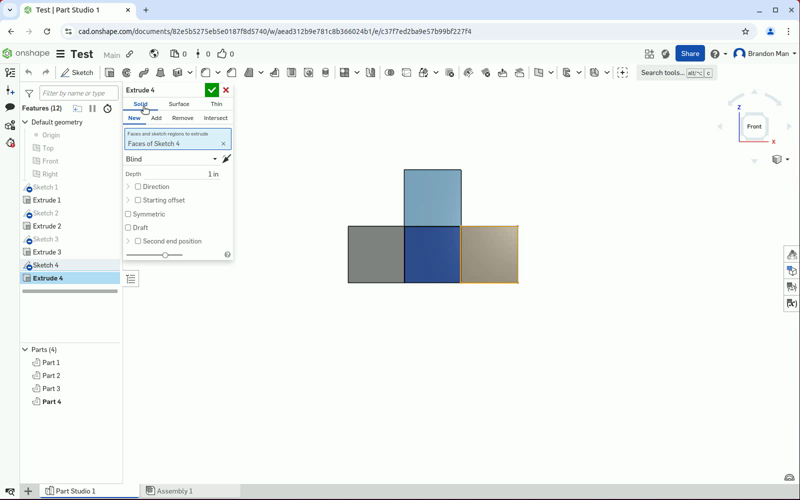
click(143, 106)
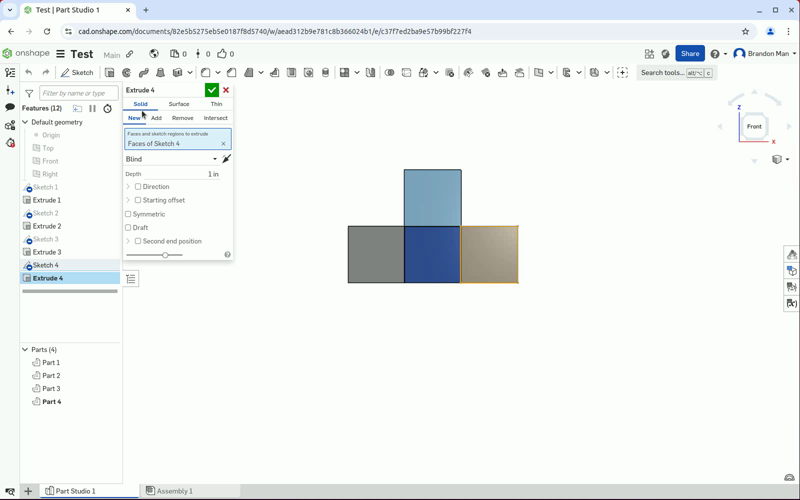
mouse_move(137, 120)
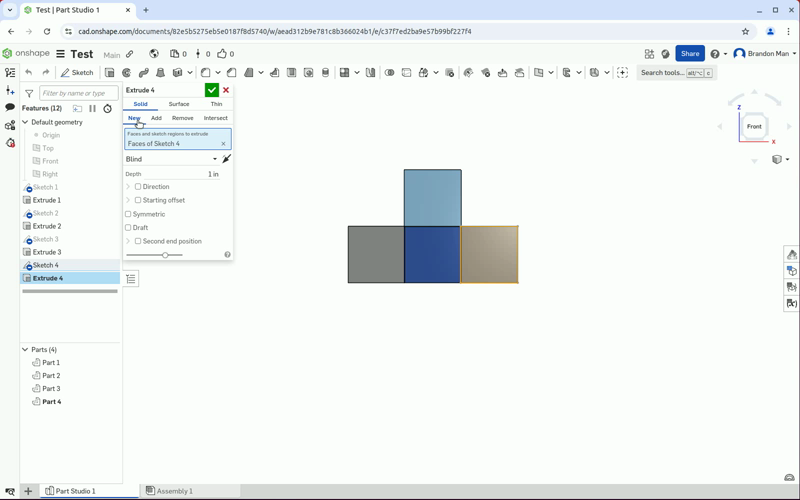
click(137, 120)
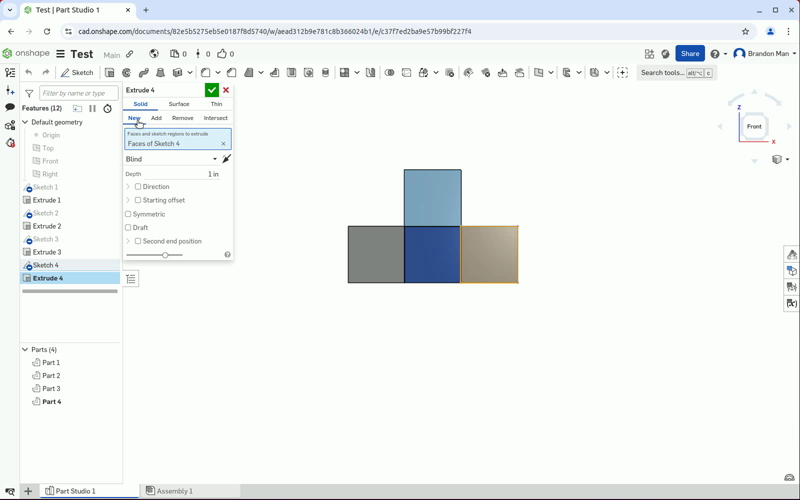
key(tab, 4)
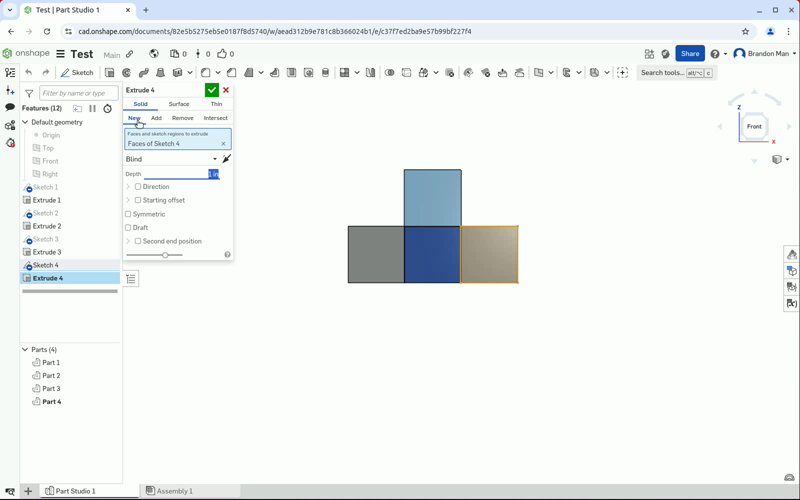
text(11.554)
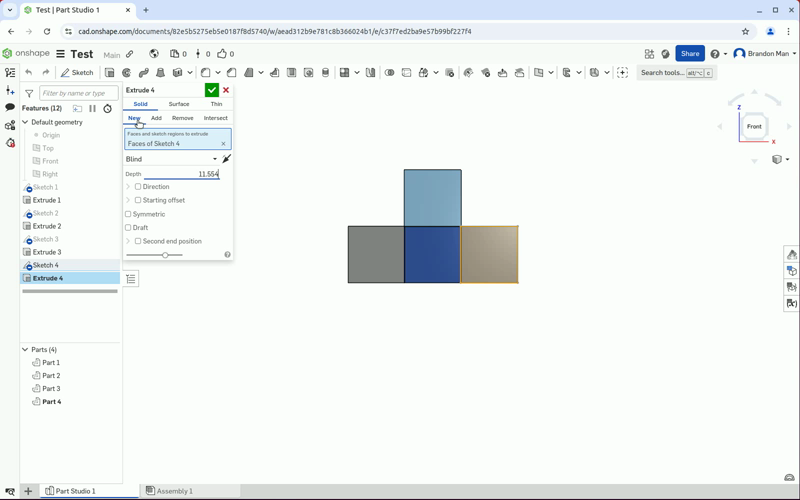
key(enter)
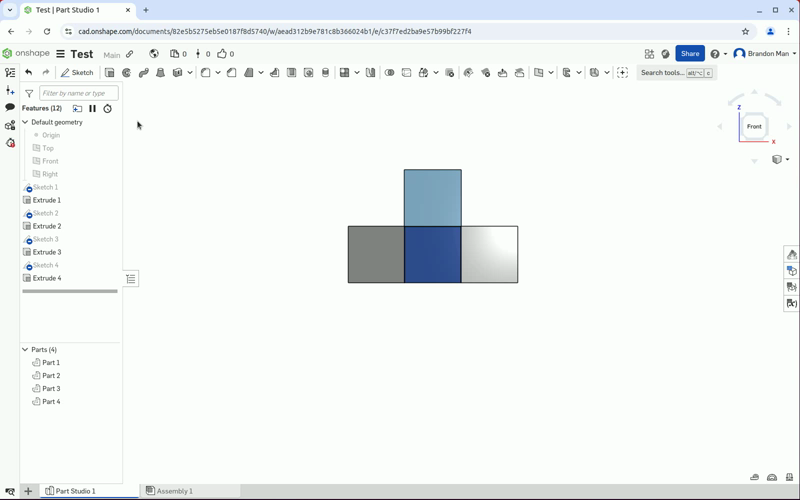
key(shift+h)
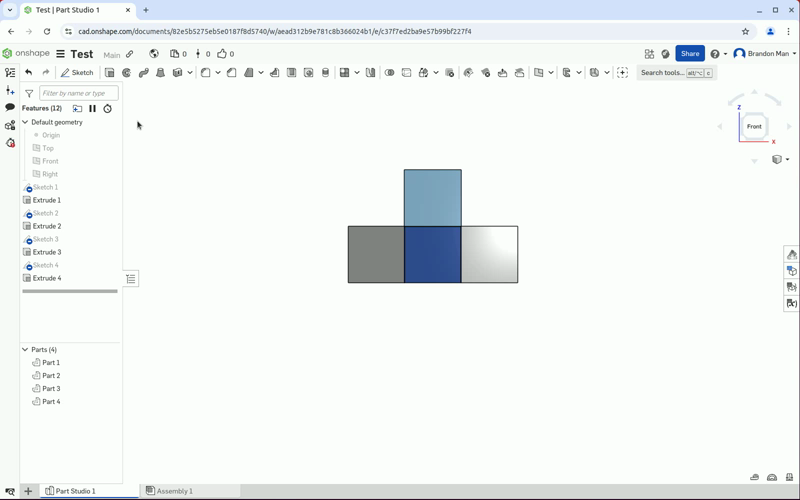
key(shift+h)
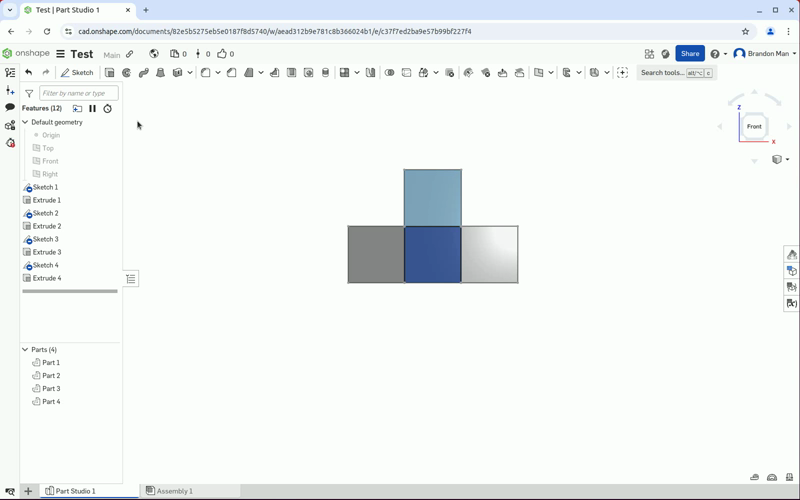
key(shift+7)
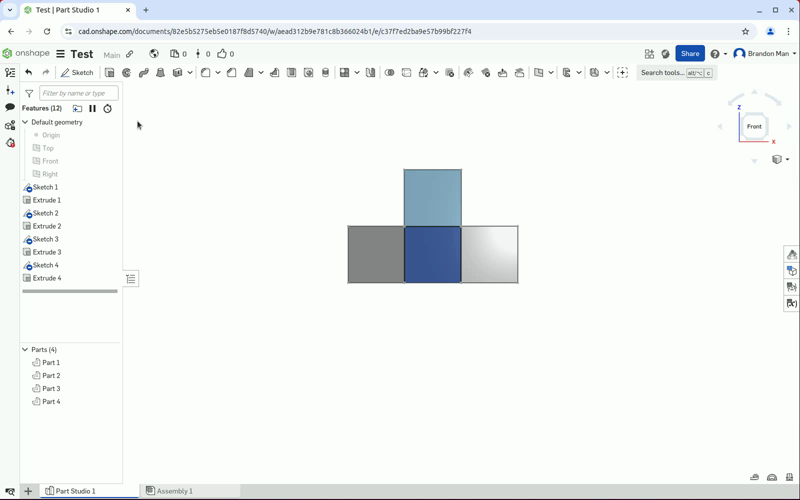
key(left, 2)
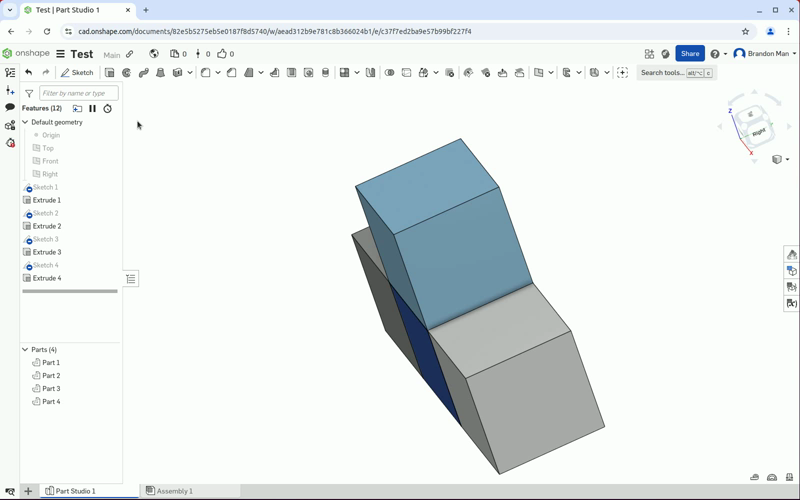
key(down, 2)
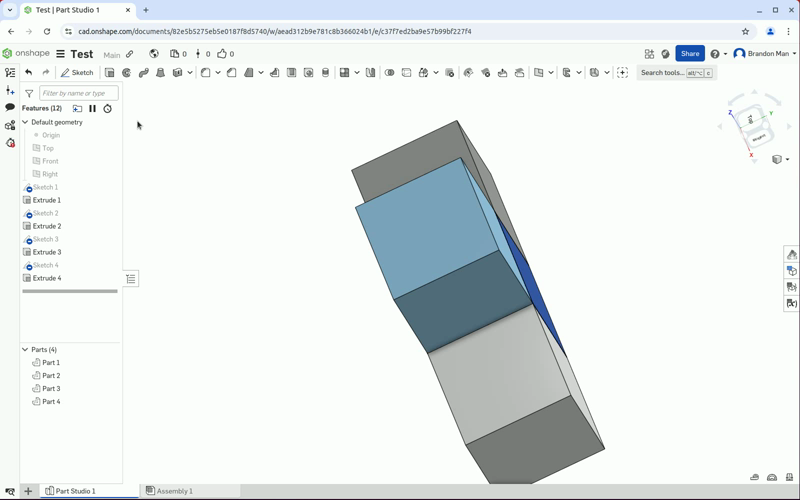
key(up, 2)
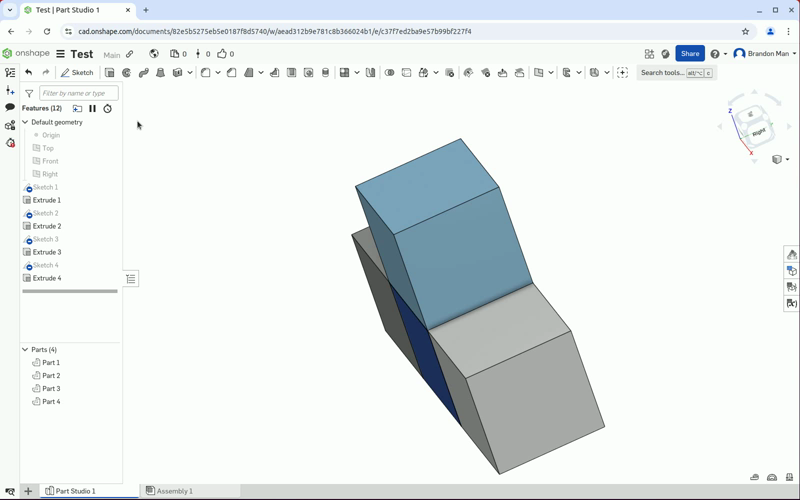
key(right, 2)
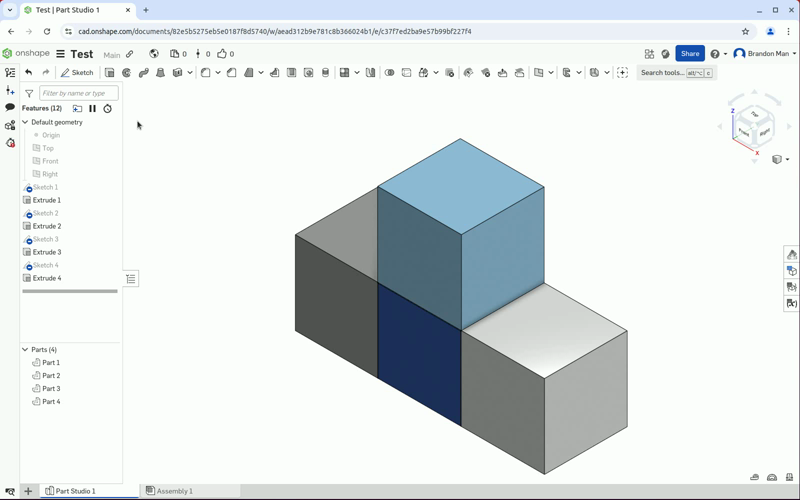
mouse_move(73, 189)
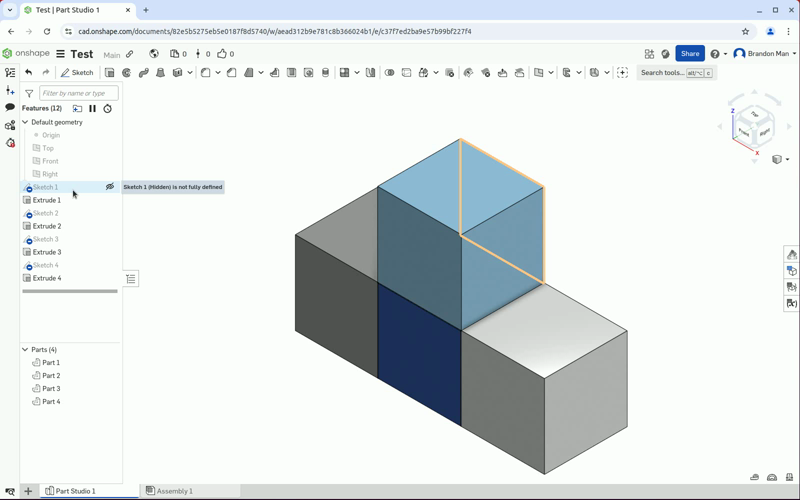
click(73, 189)